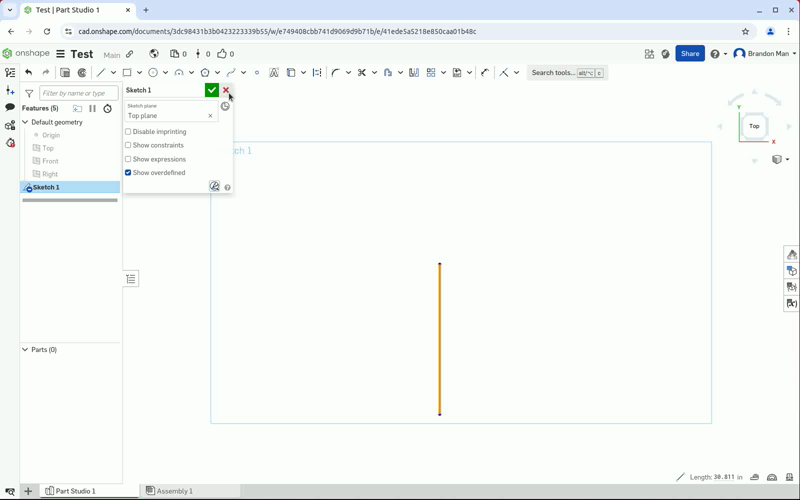
key(shift+h)
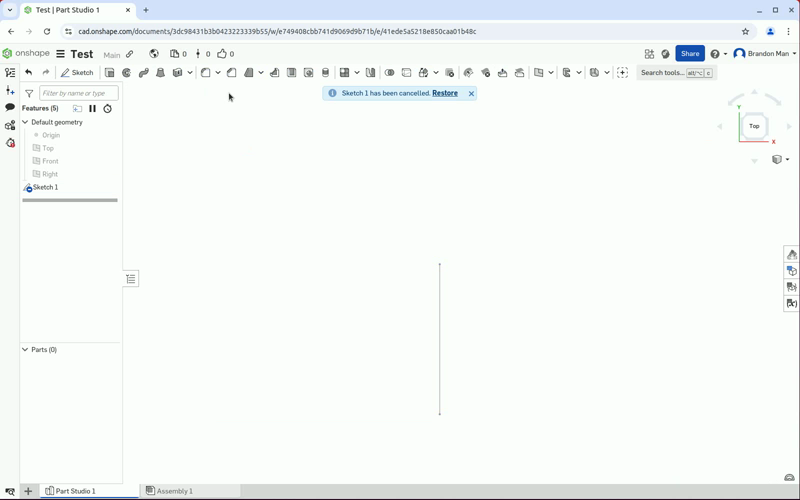
key(shift+s)
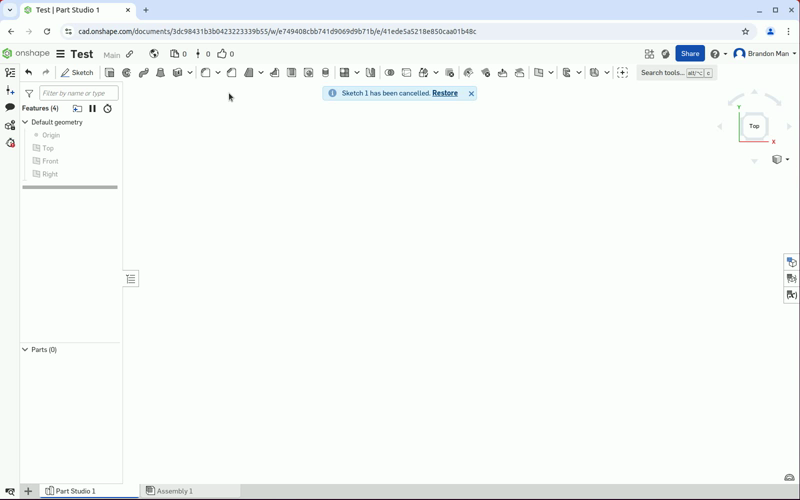
mouse_move(73, 150)
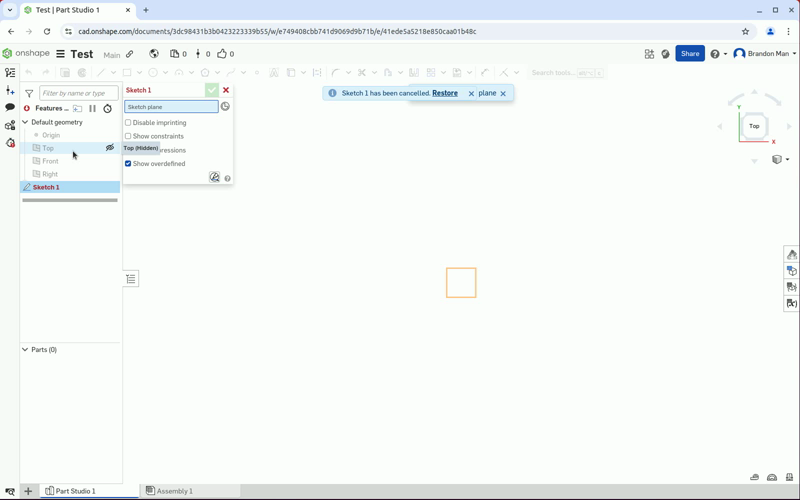
click(73, 150)
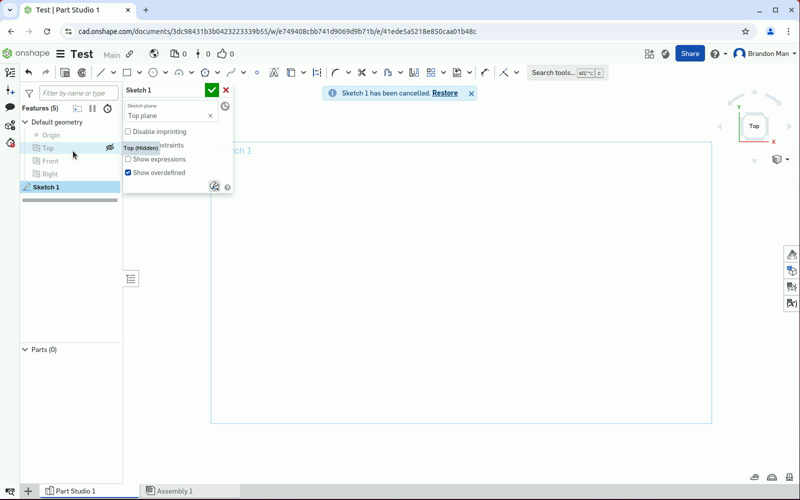
mouse_move(73, 352)
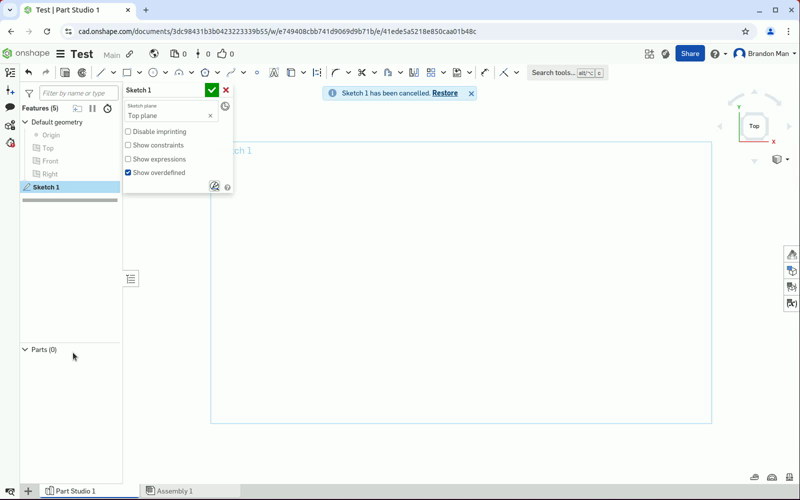
key(y)
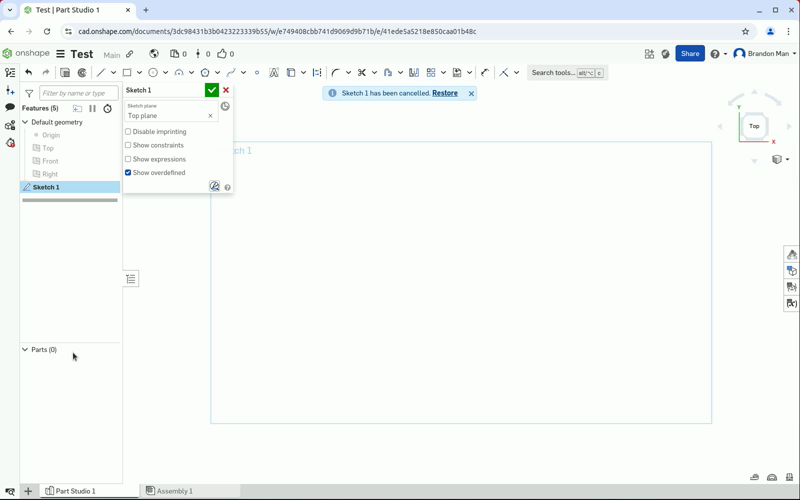
key(l)
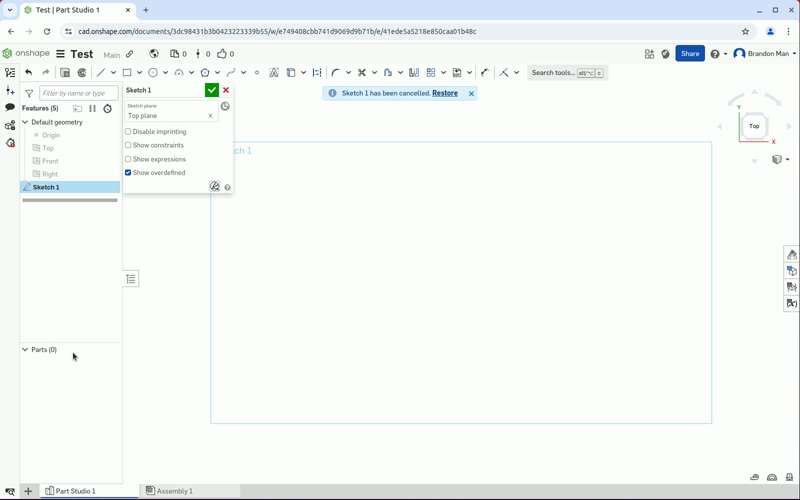
key_down(shift)
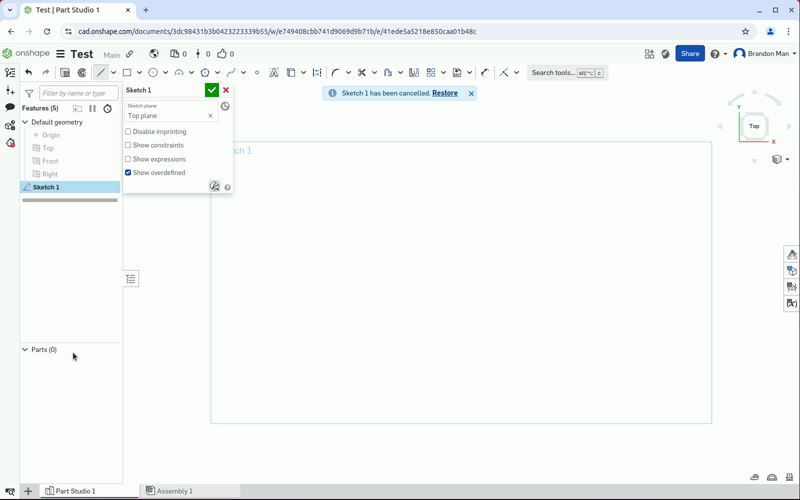
mouse_move(390, 245)
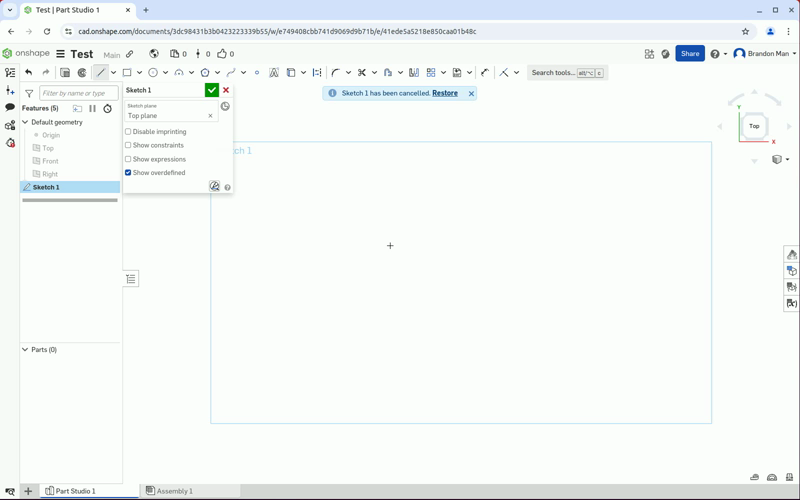
click(390, 245)
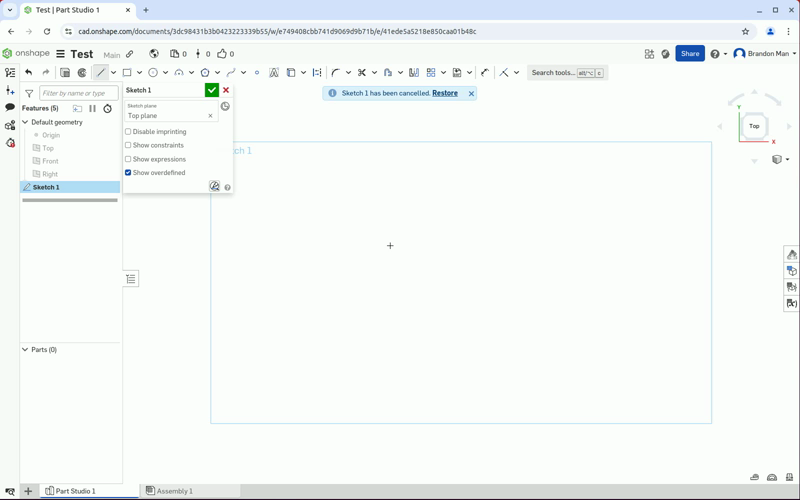
key_up(shift)
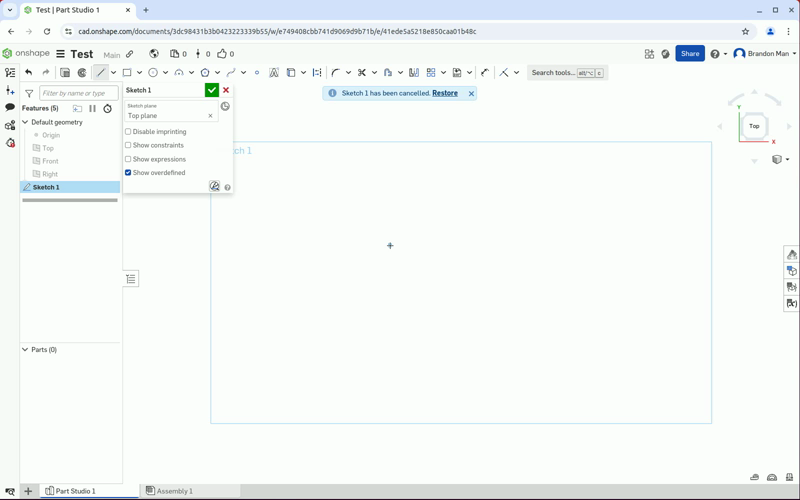
key_down(shift)
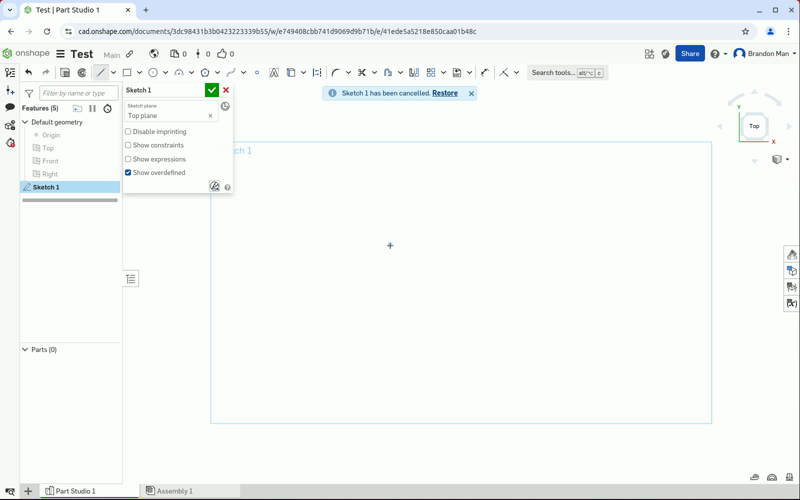
mouse_move(465, 245)
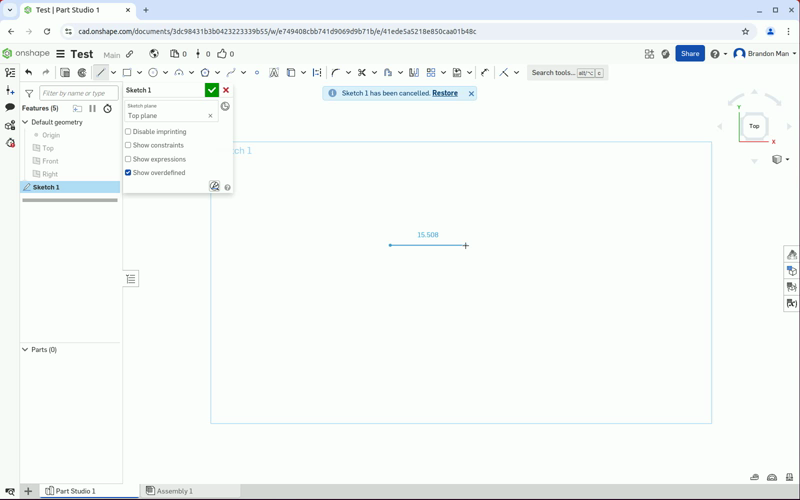
click(465, 245)
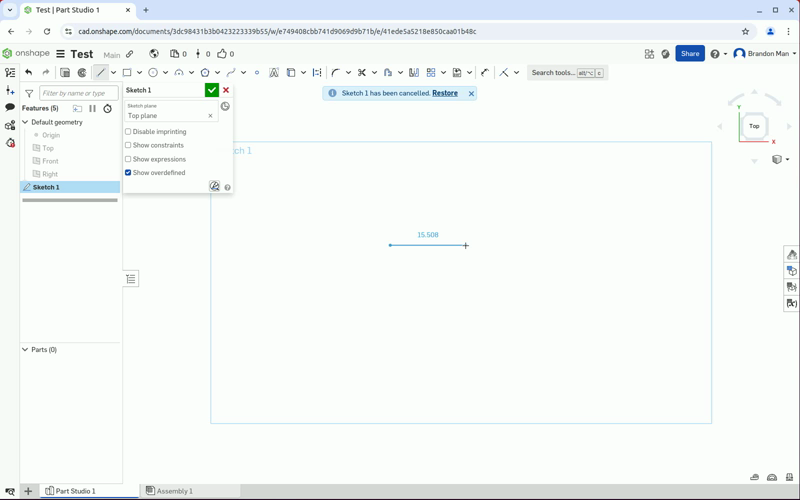
key_up(shift)
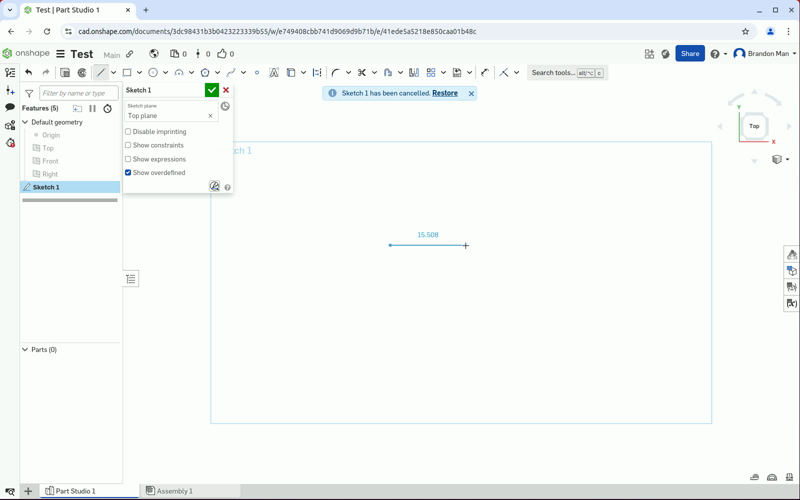
key_down(shift)
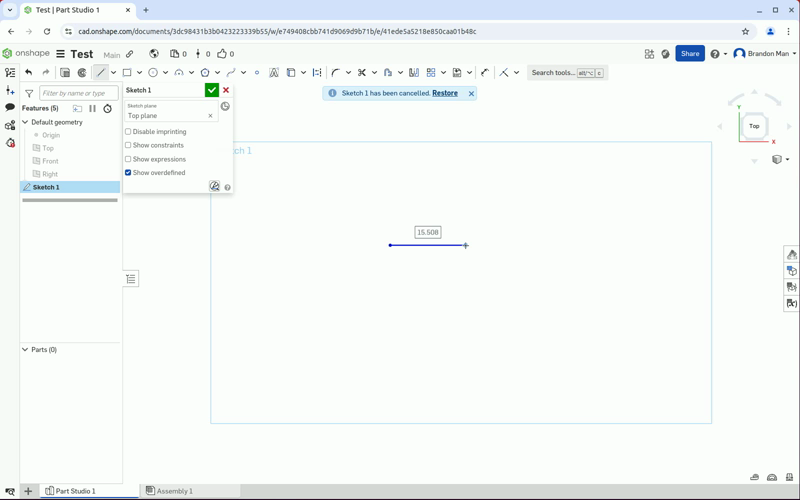
mouse_move(495, 245)
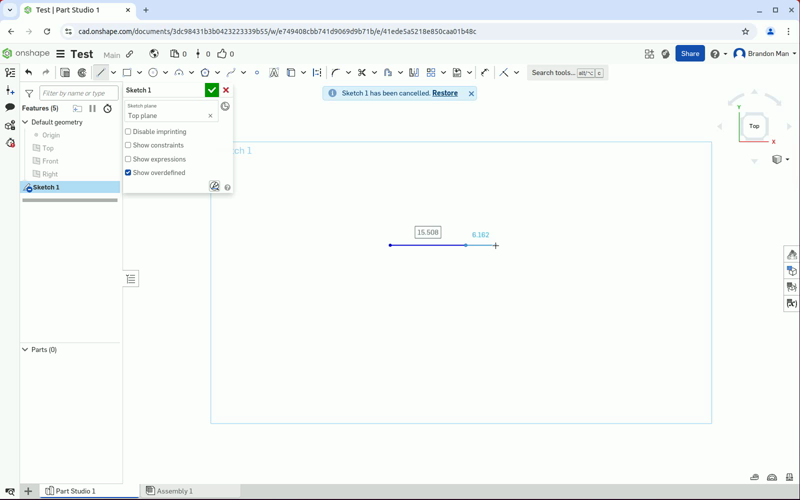
mouse_move(465, 219)
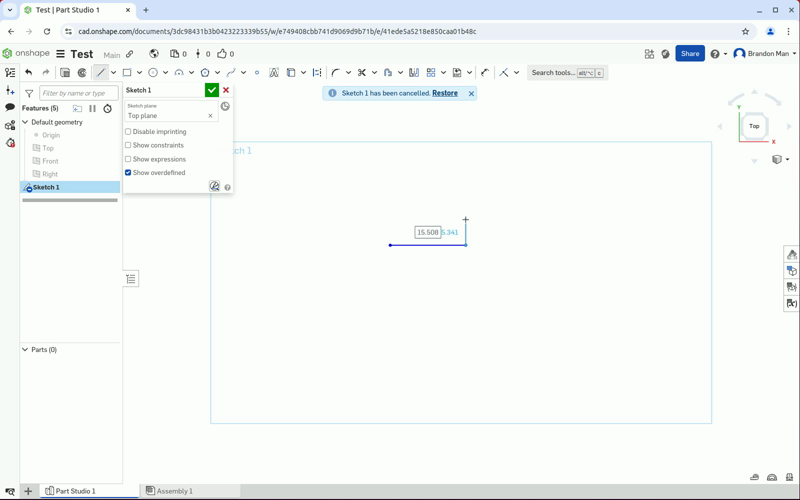
click(465, 219)
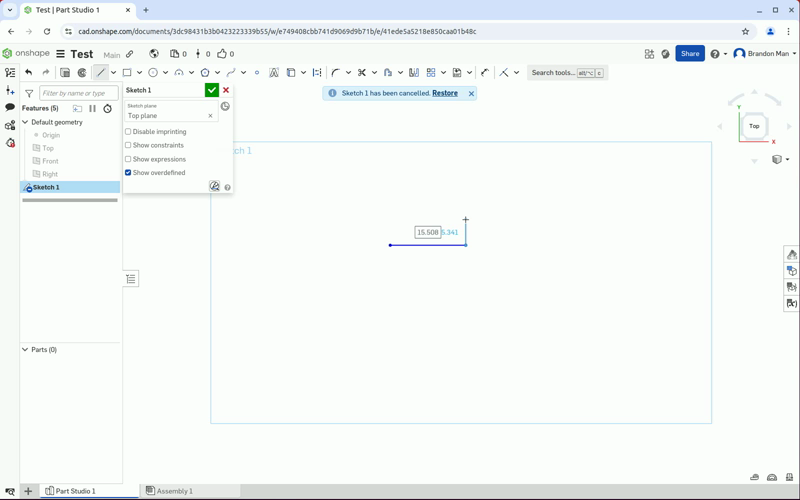
key_up(shift)
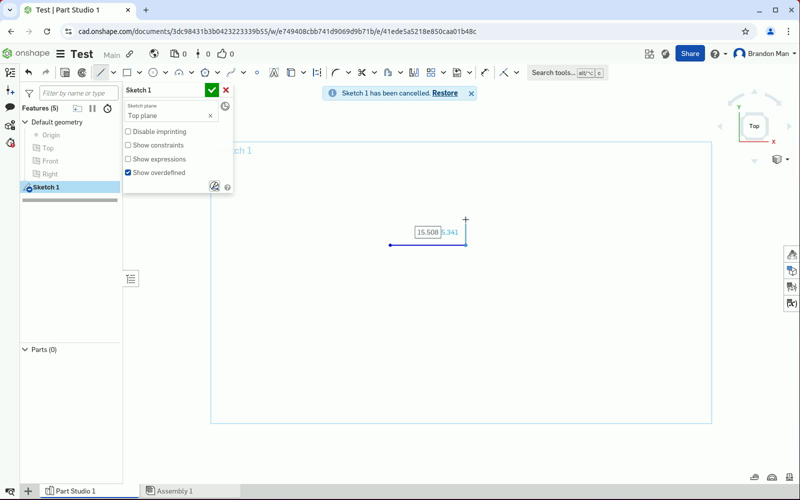
key_down(shift)
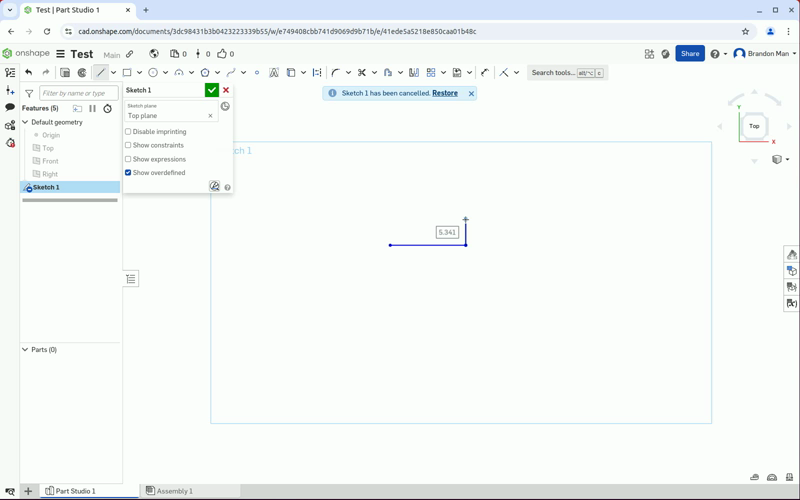
mouse_move(495, 219)
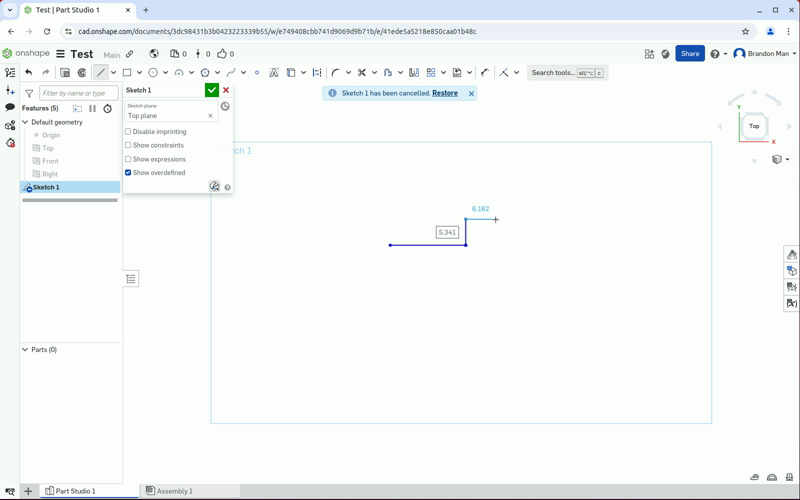
mouse_move(451, 219)
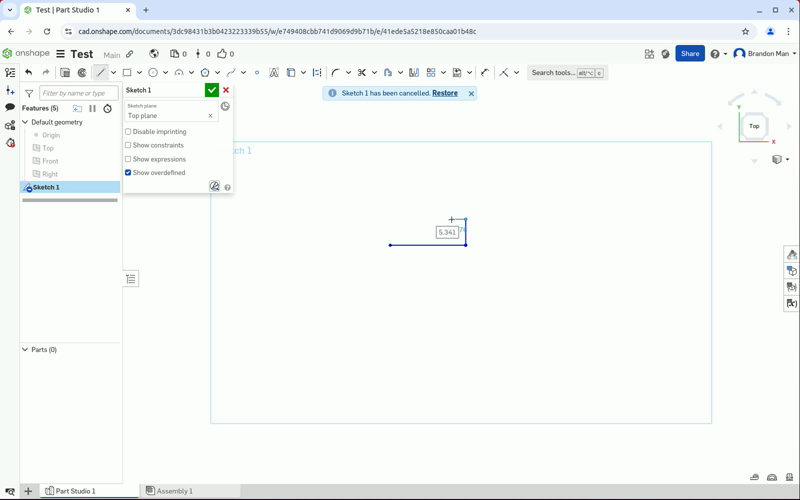
click(451, 219)
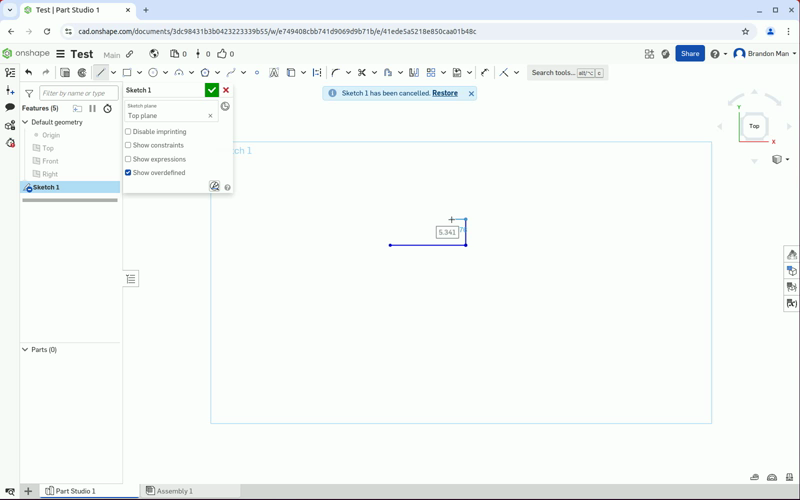
key_up(shift)
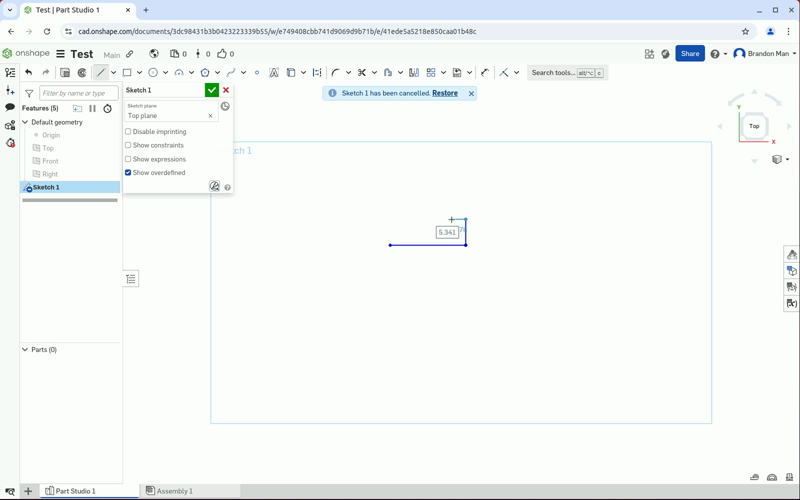
key_down(shift)
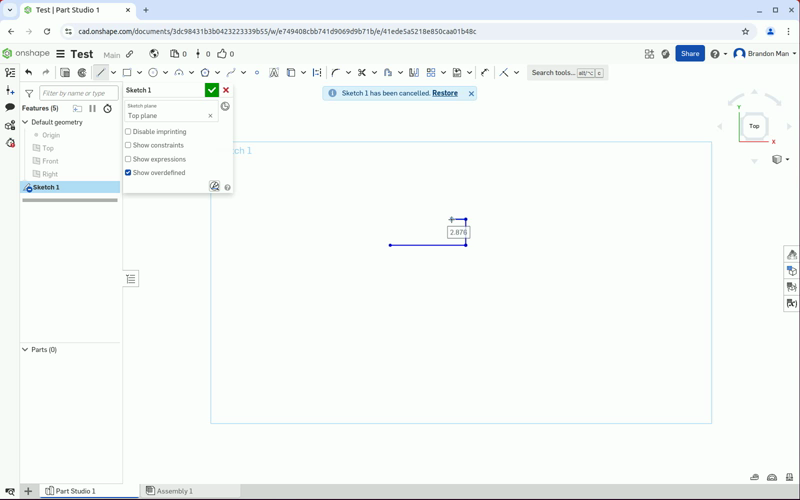
mouse_move(481, 219)
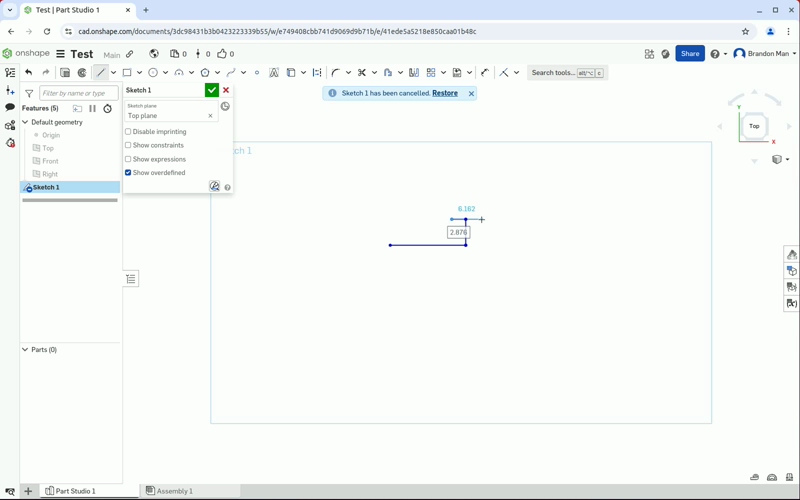
mouse_move(451, 196)
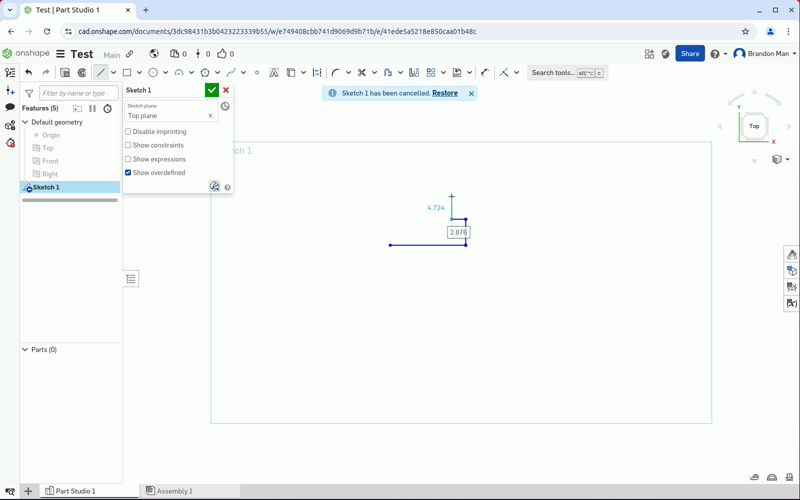
click(451, 196)
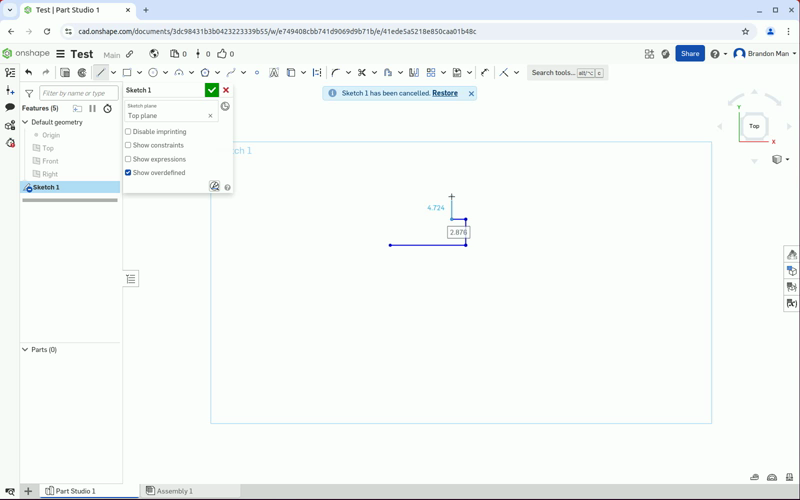
key_up(shift)
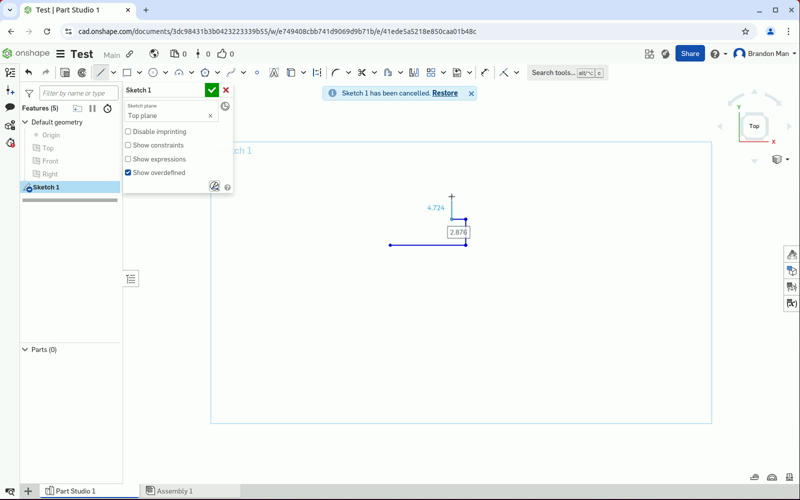
key_down(shift)
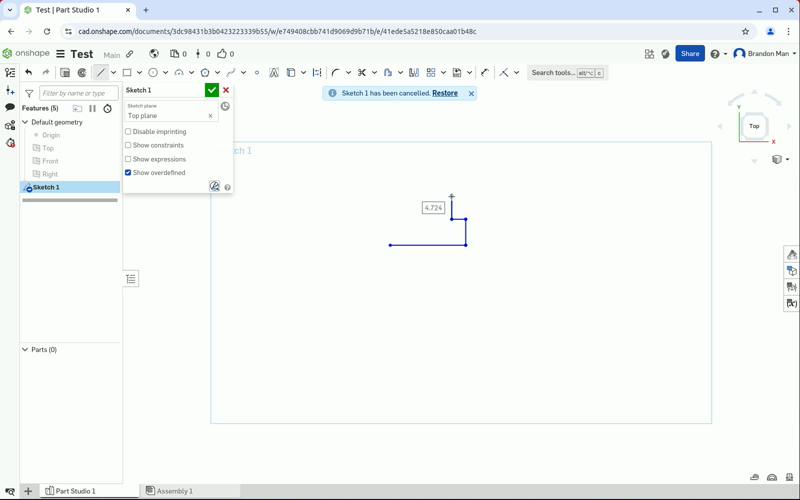
mouse_move(481, 196)
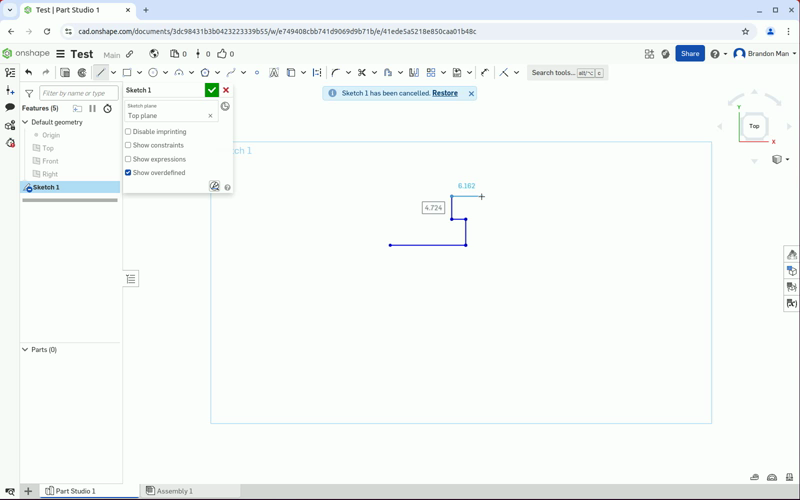
mouse_move(465, 196)
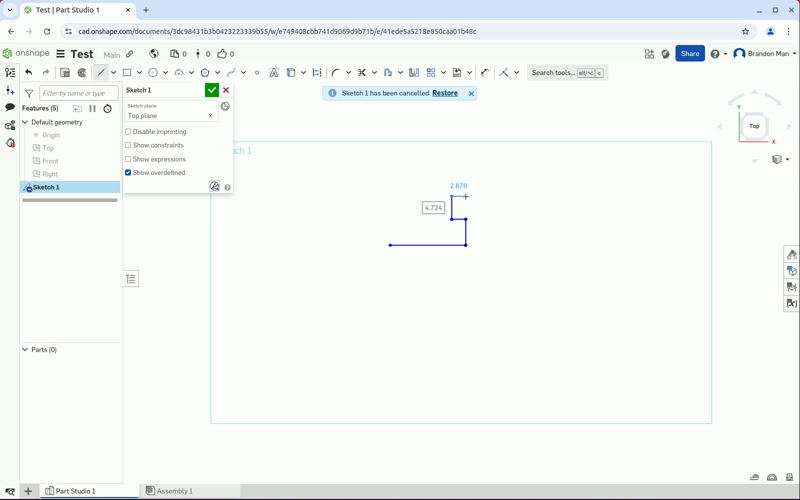
click(465, 196)
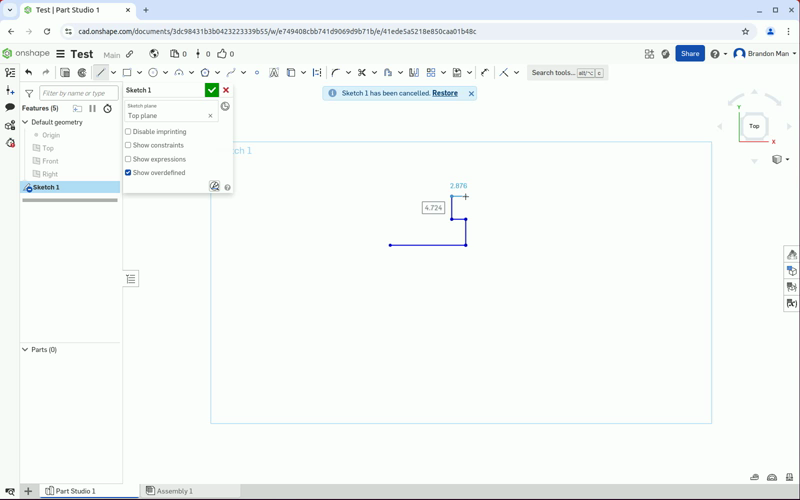
key_up(shift)
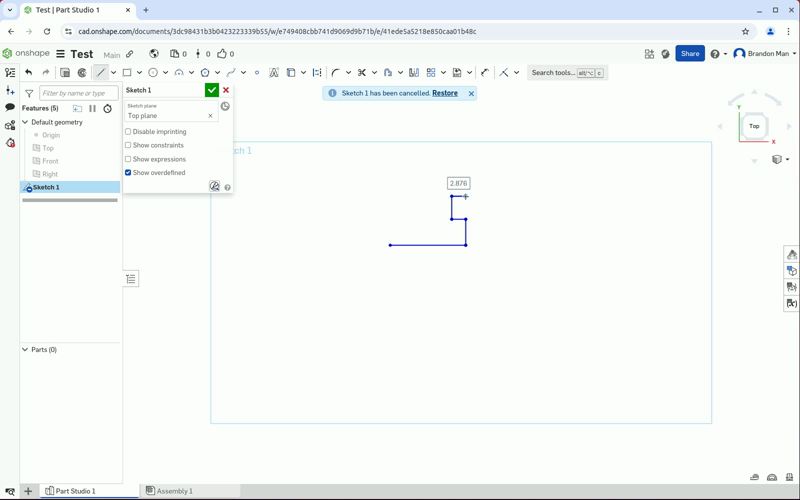
key_down(shift)
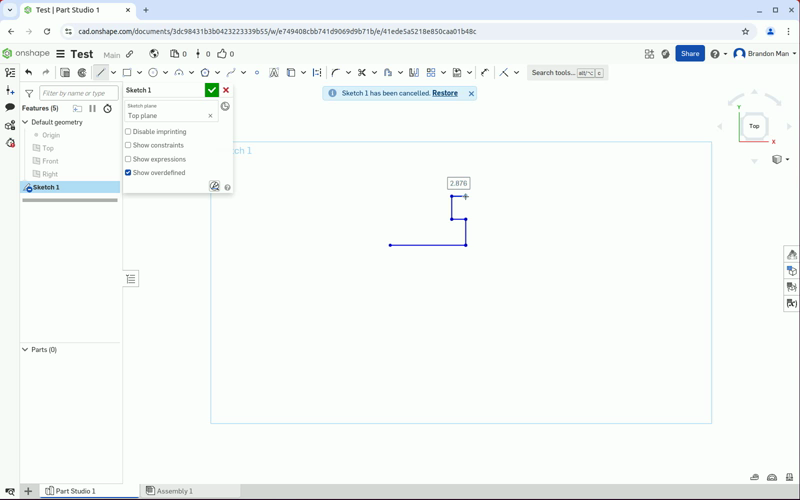
mouse_move(495, 196)
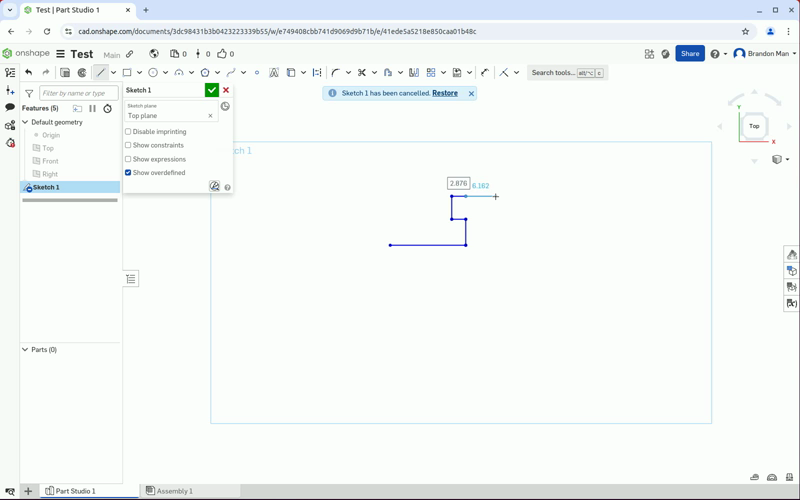
mouse_move(465, 170)
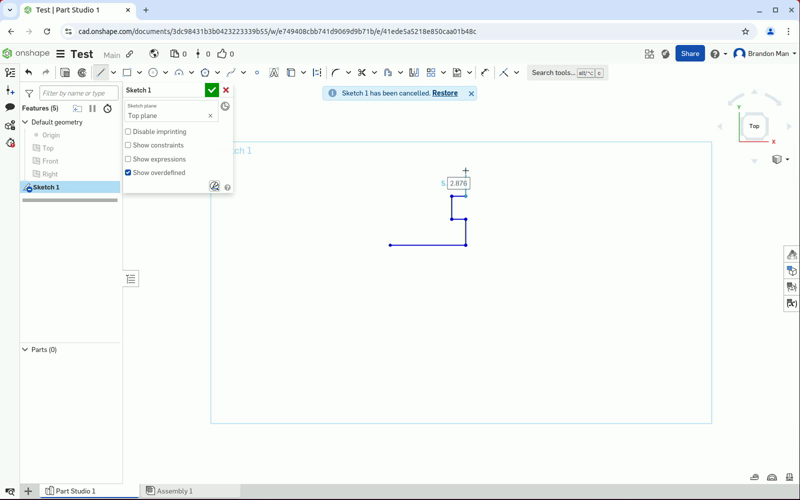
click(465, 170)
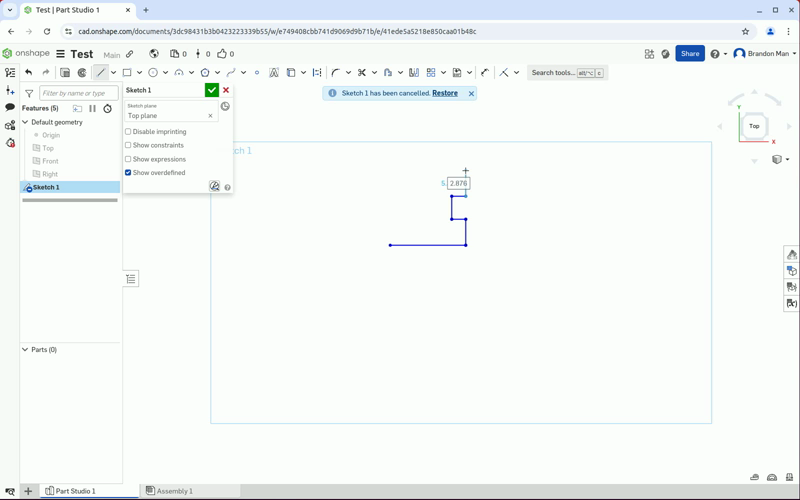
key_up(shift)
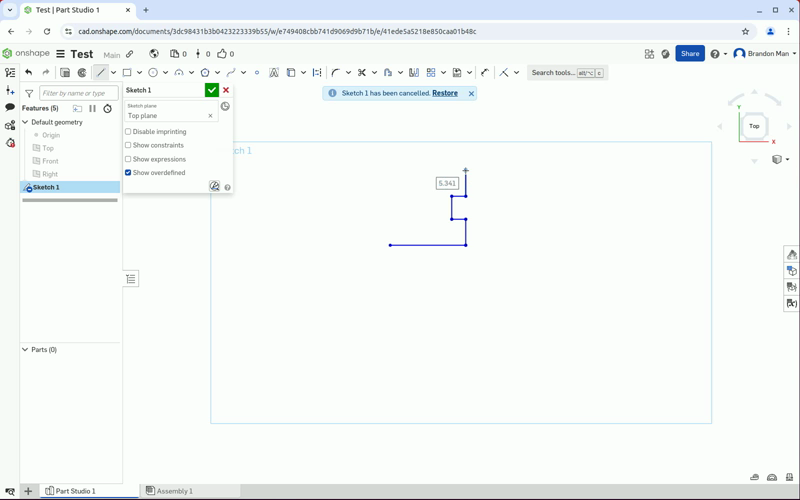
key_down(shift)
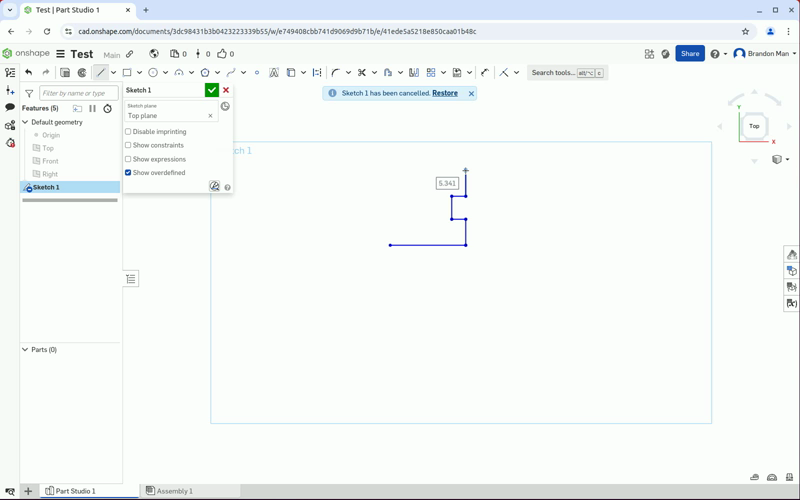
mouse_move(390, 170)
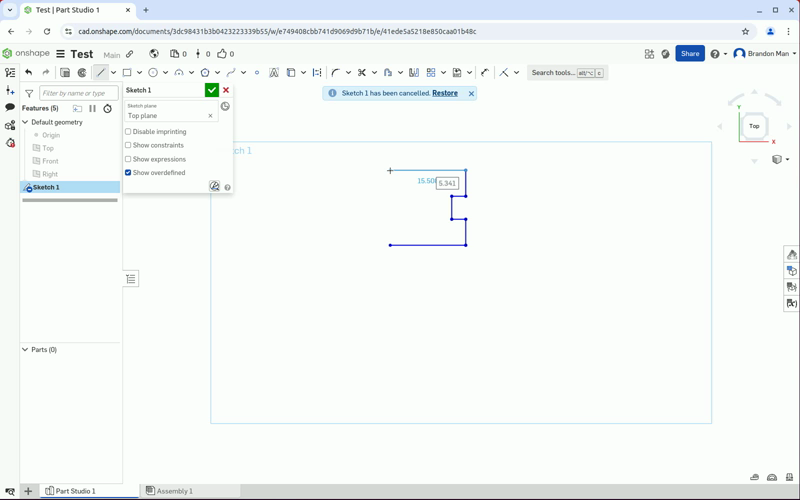
click(390, 170)
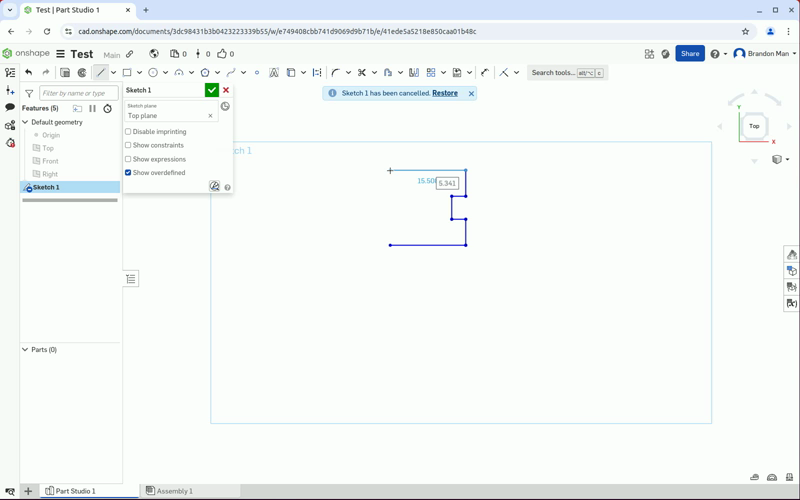
key_up(shift)
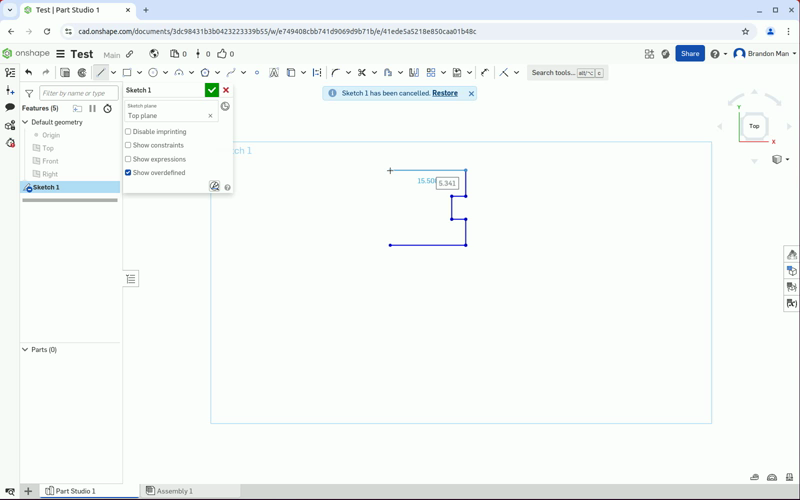
key_down(shift)
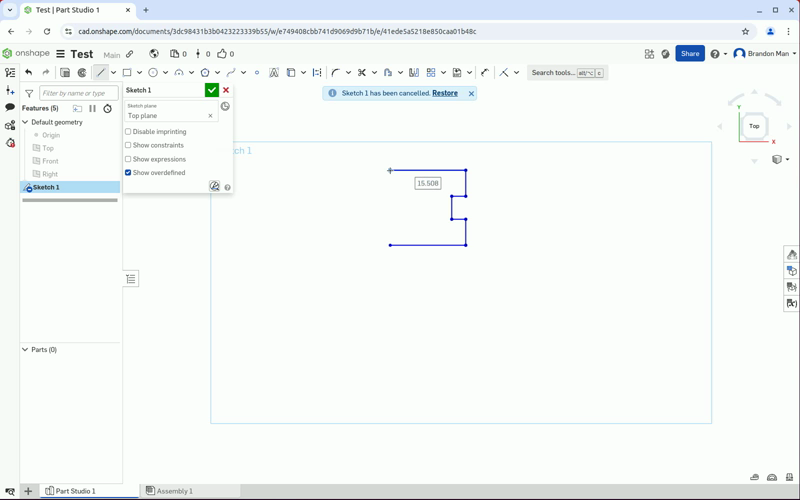
mouse_move(420, 170)
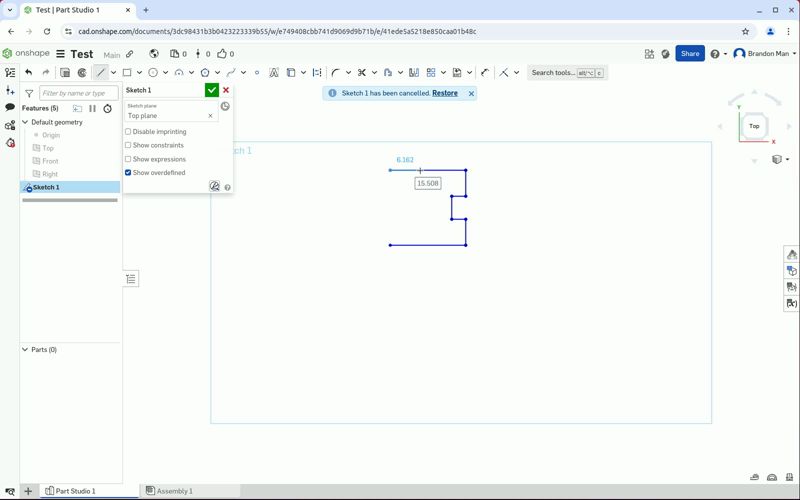
mouse_move(390, 196)
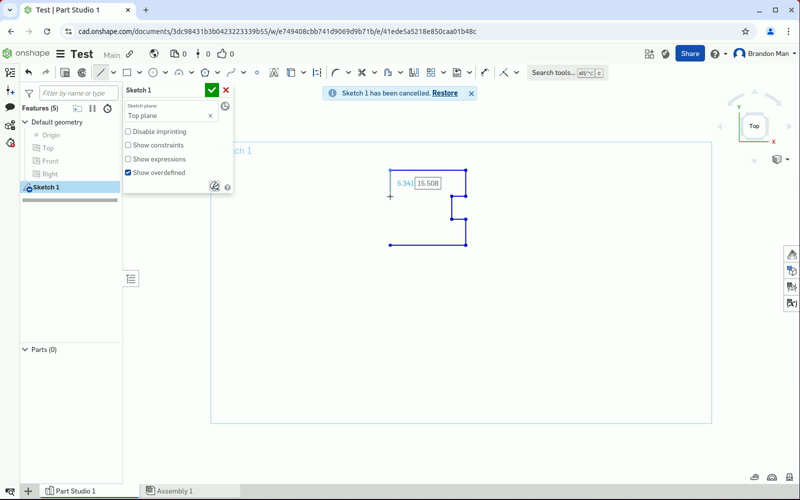
click(390, 196)
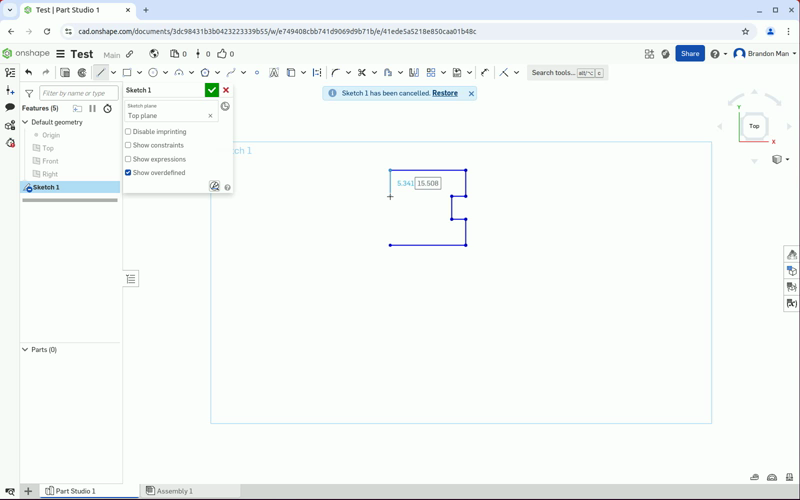
key_up(shift)
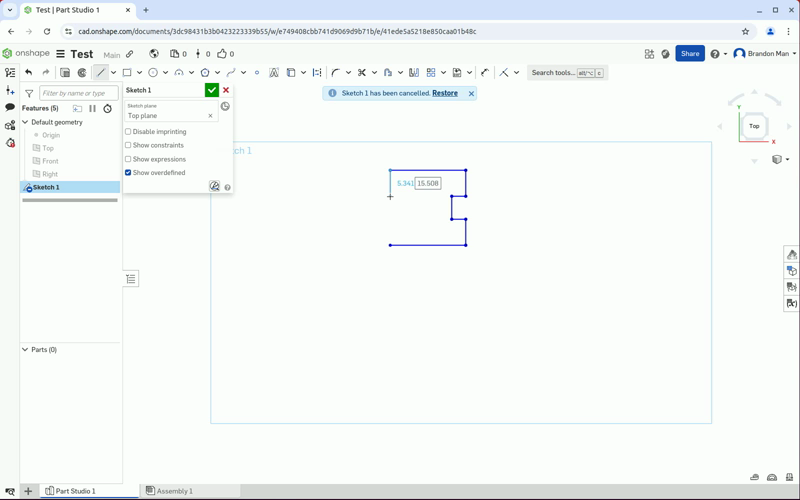
key_down(shift)
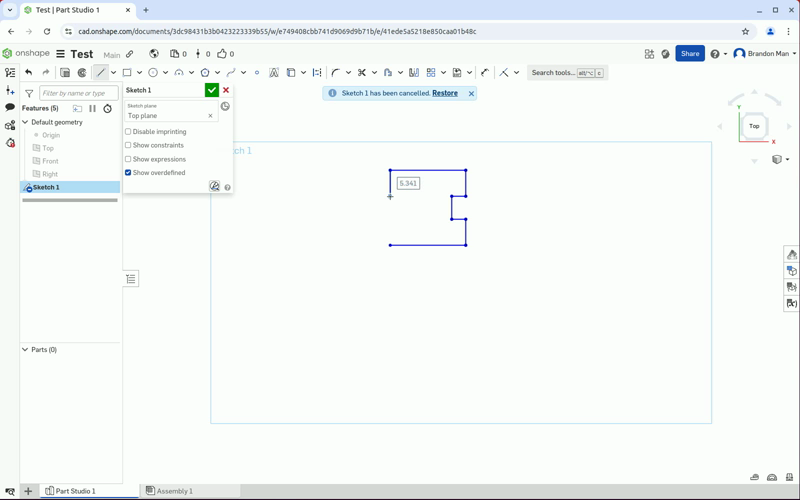
mouse_move(420, 196)
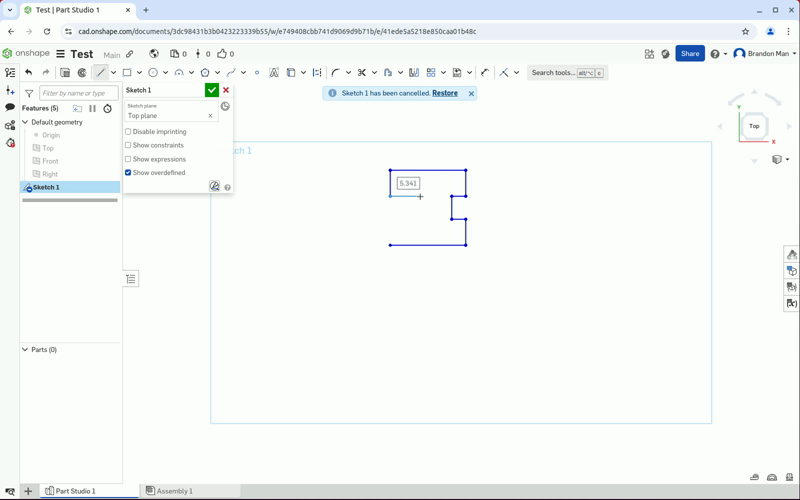
mouse_move(404, 196)
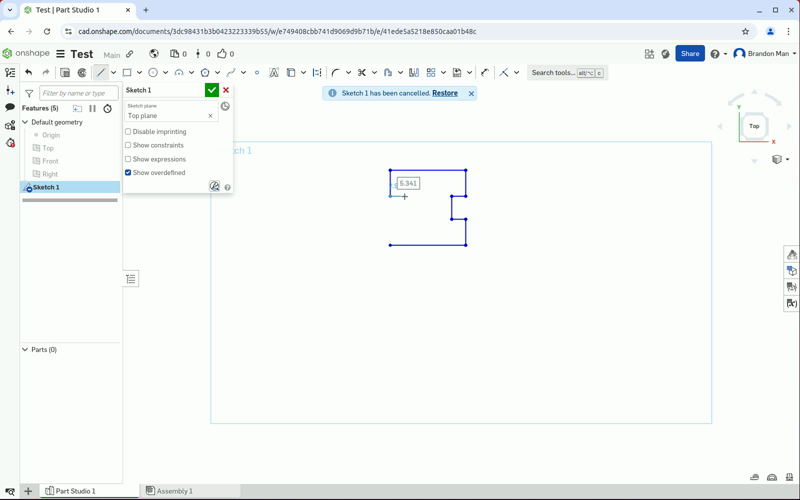
click(404, 196)
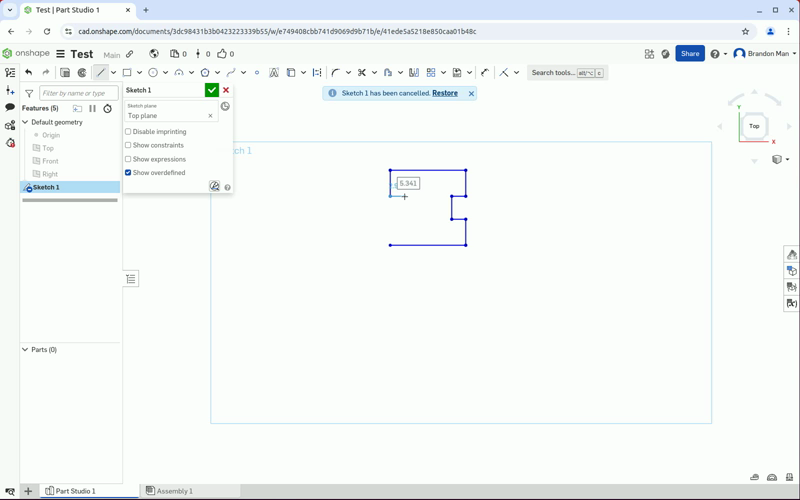
key_up(shift)
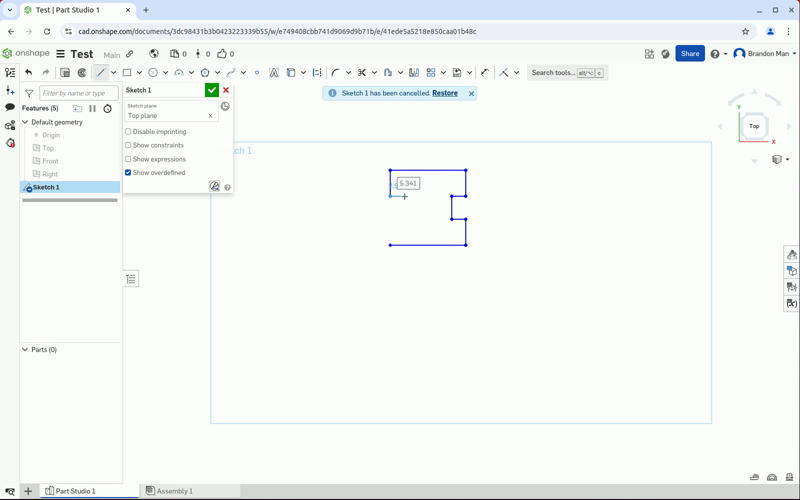
key_down(shift)
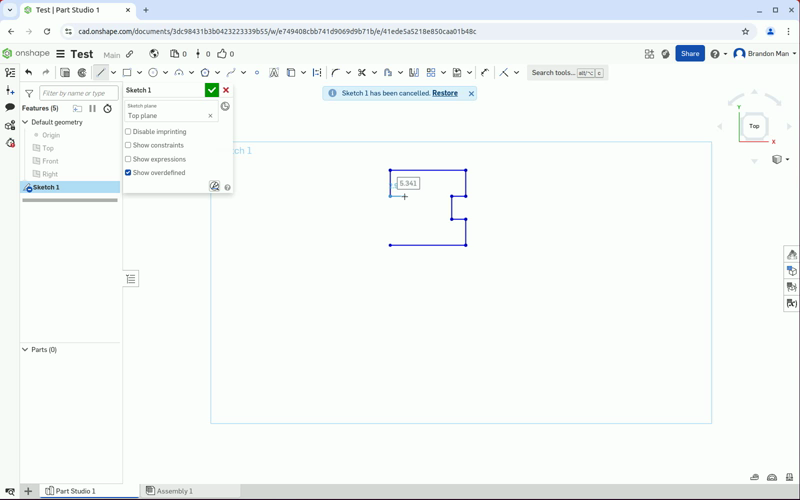
mouse_move(434, 196)
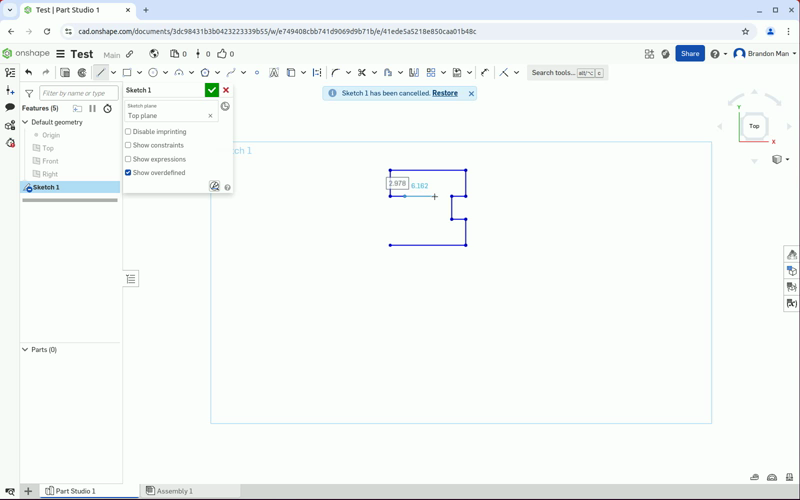
mouse_move(404, 219)
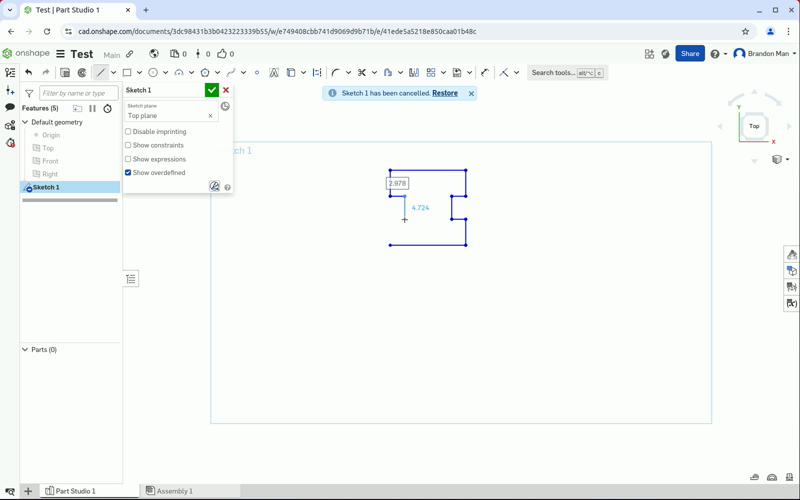
click(404, 219)
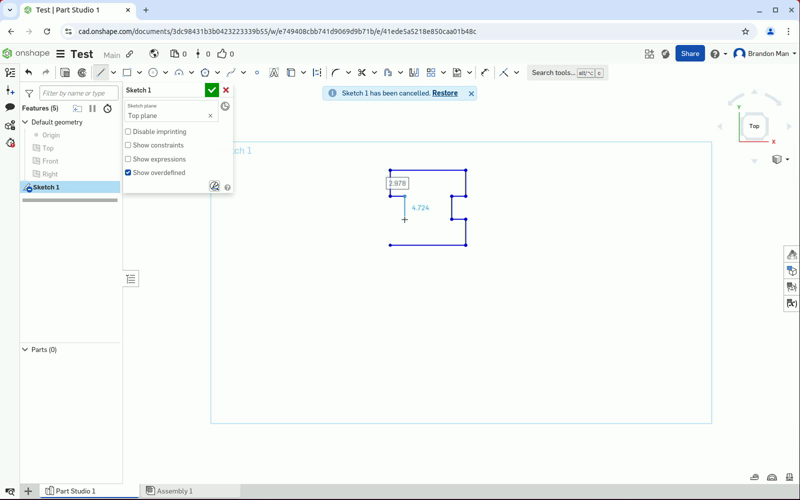
key_up(shift)
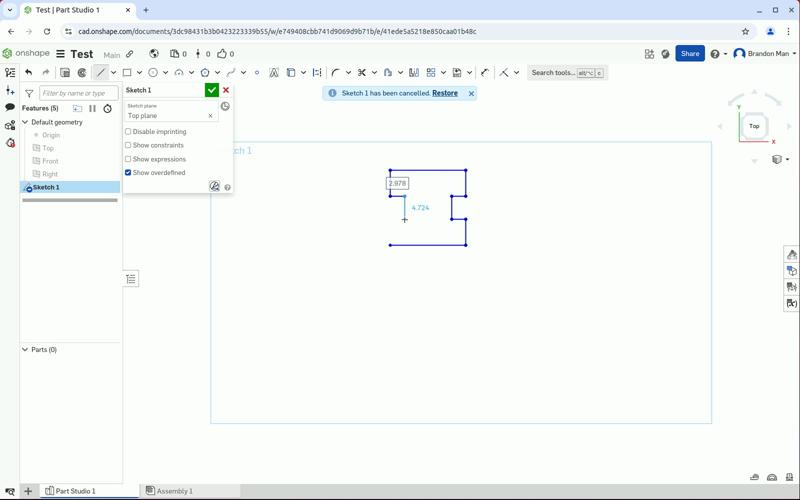
key_down(shift)
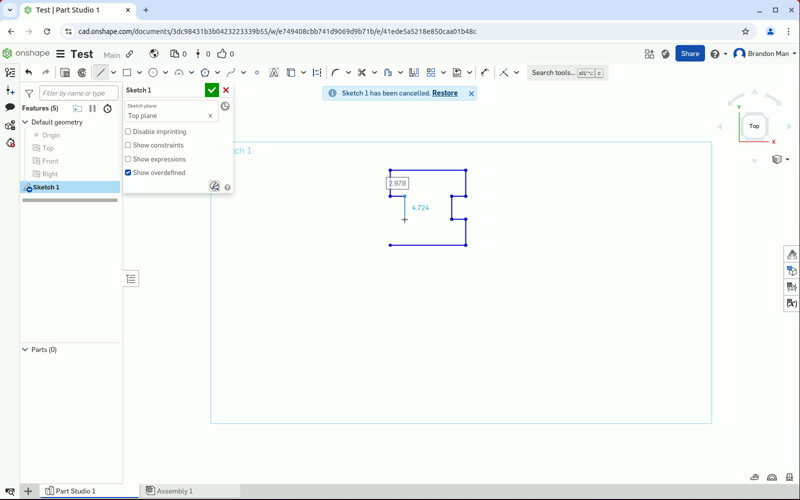
mouse_move(434, 219)
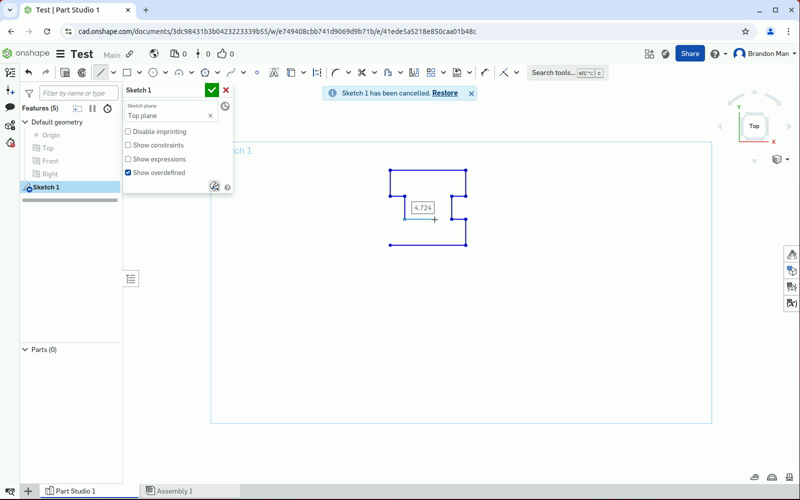
mouse_move(390, 219)
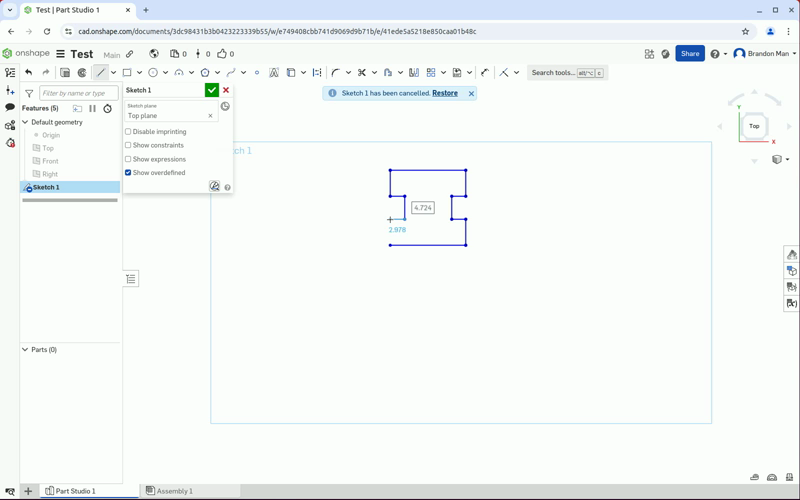
click(390, 219)
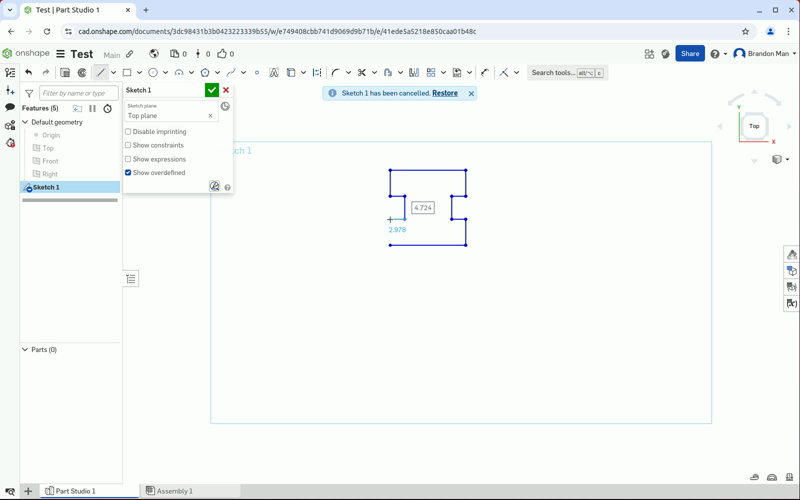
key_up(shift)
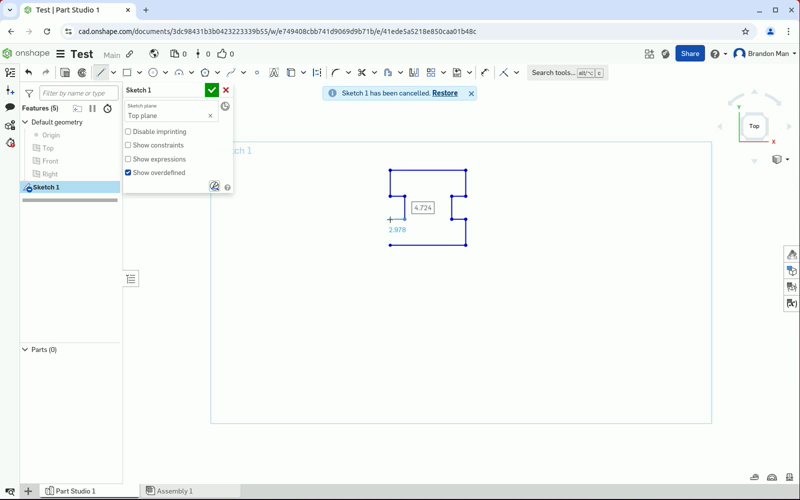
mouse_move(420, 219)
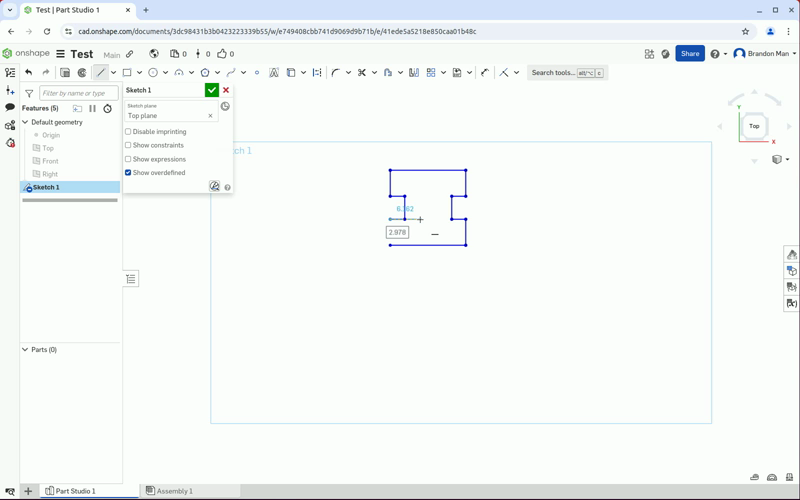
key_down(shift)
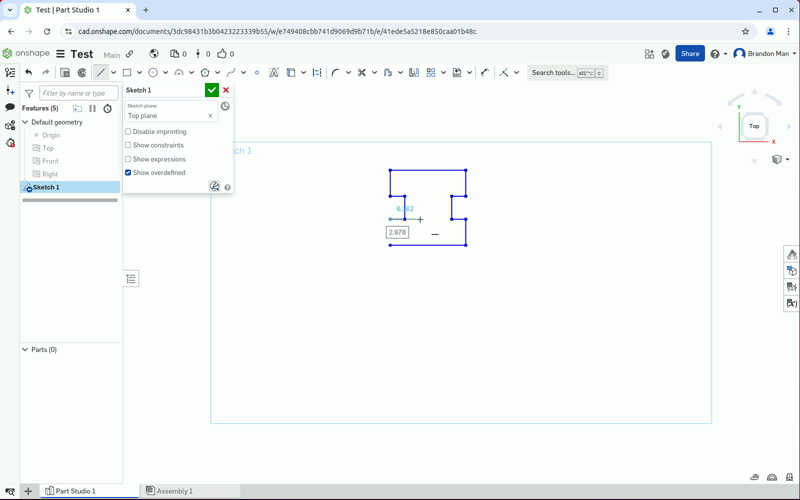
mouse_move(390, 245)
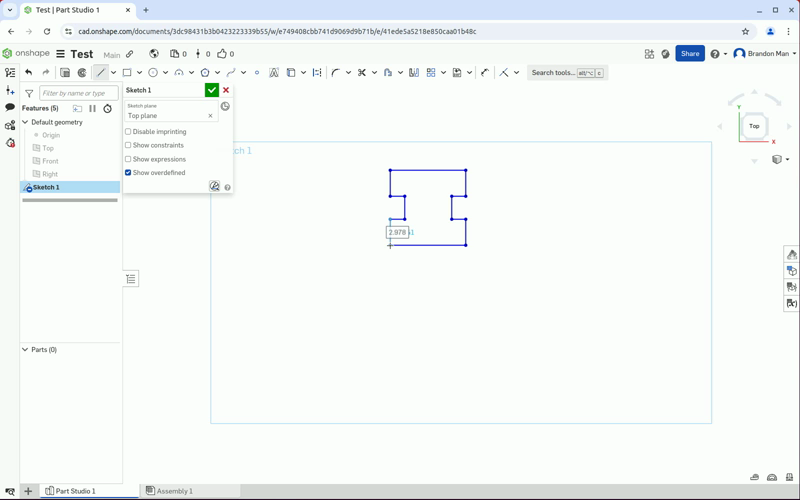
key_up(shift)
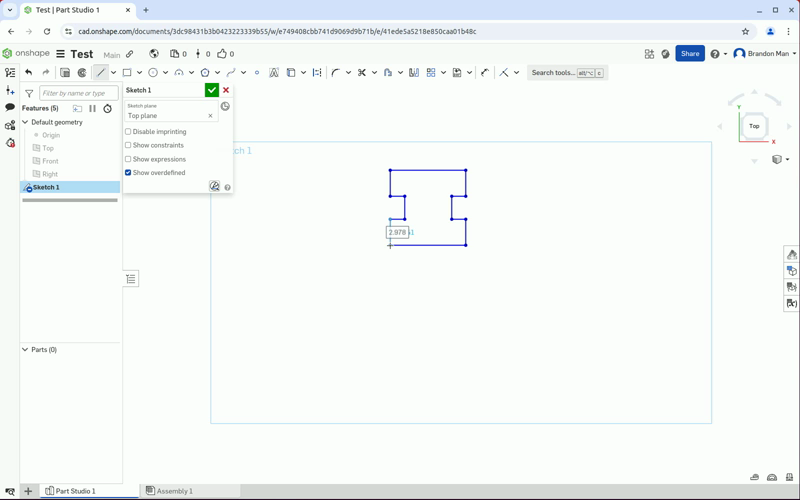
click(390, 245)
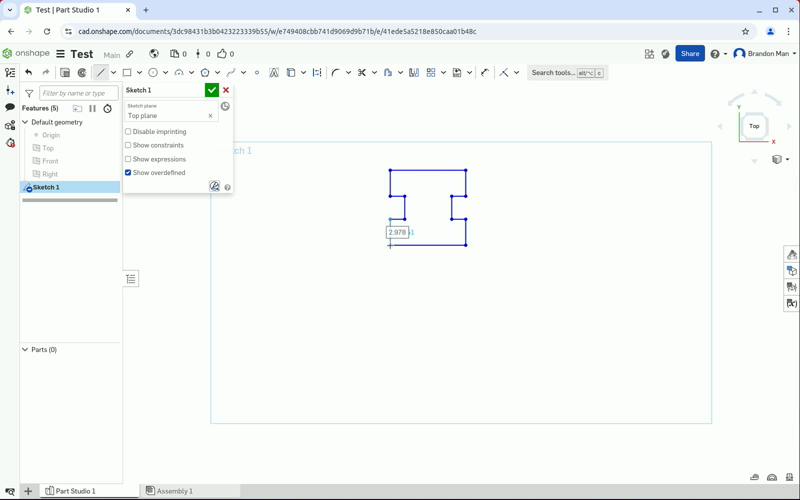
key(esc)
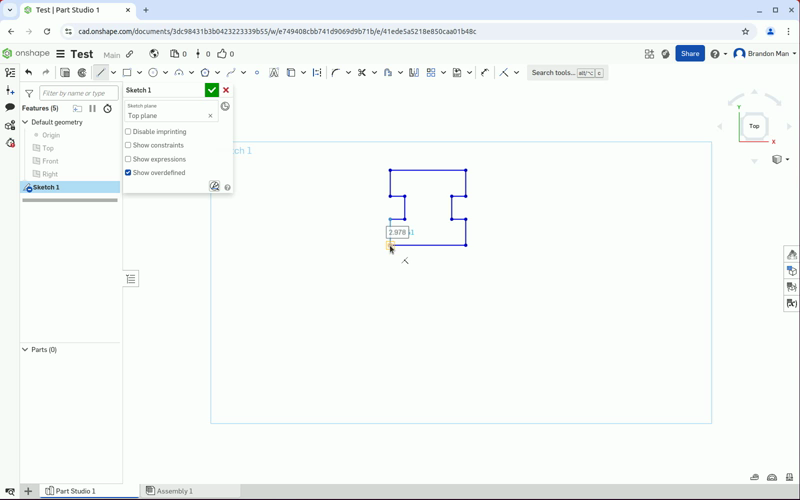
key(c)
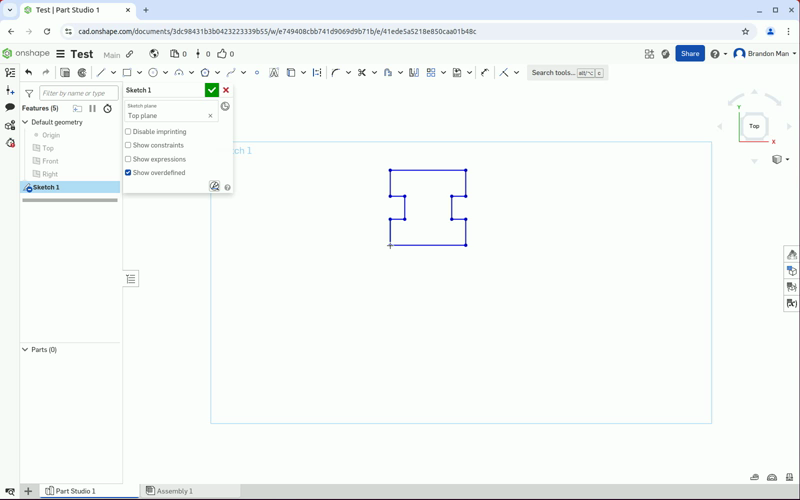
key_down(shift)
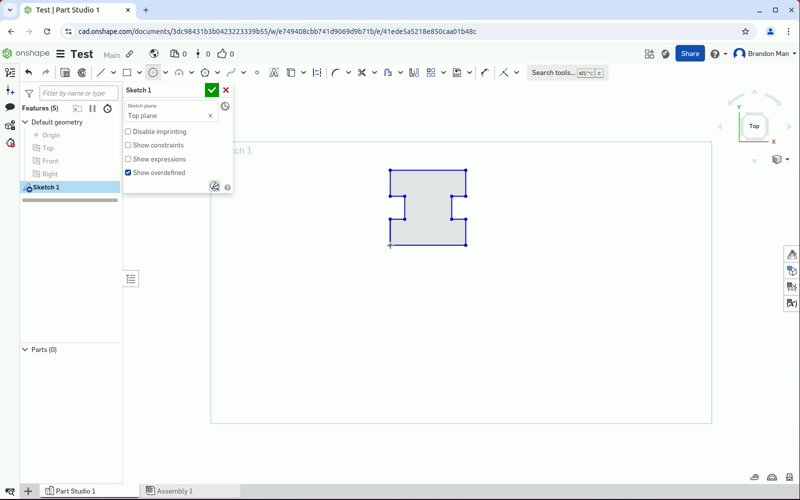
mouse_move(428, 207)
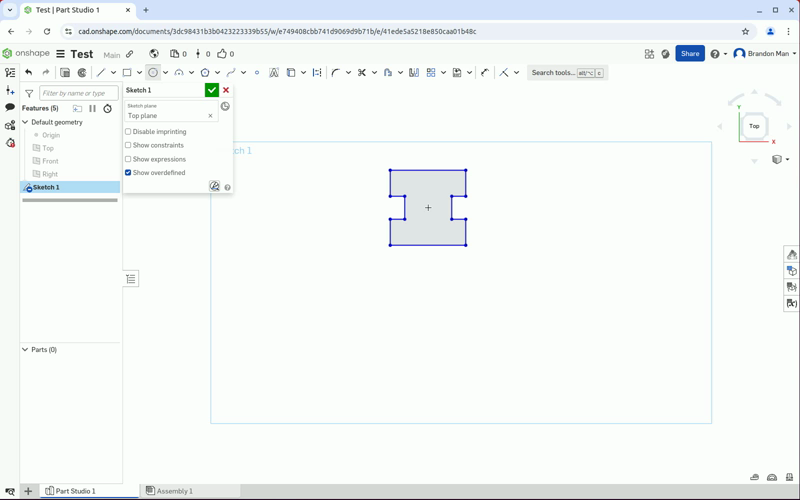
click(428, 207)
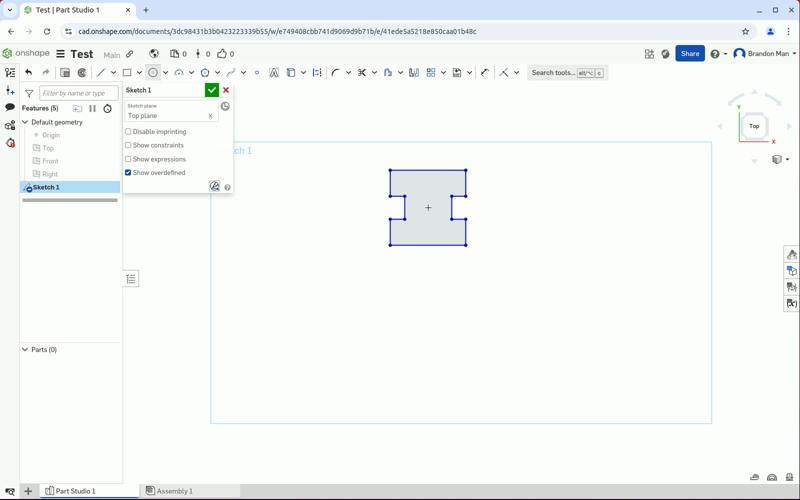
key_up(shift)
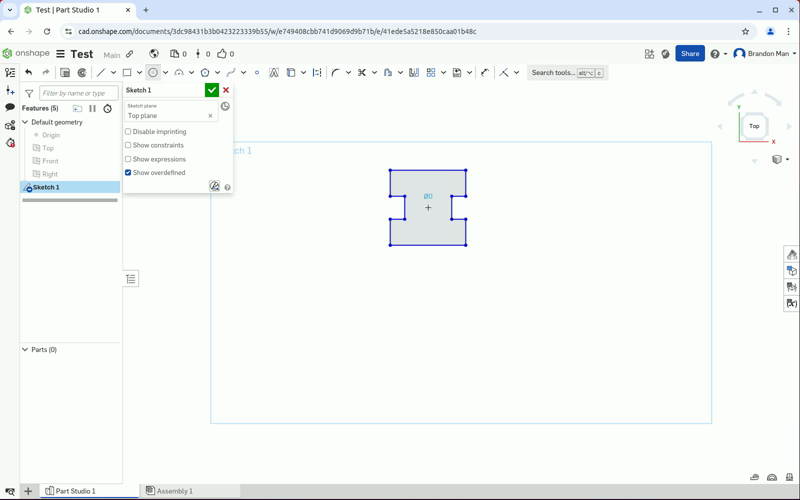
mouse_move(437, 207)
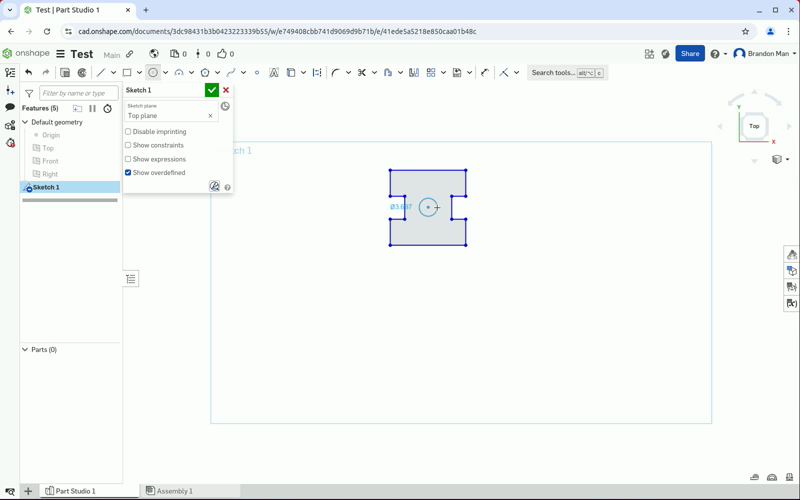
click(437, 207)
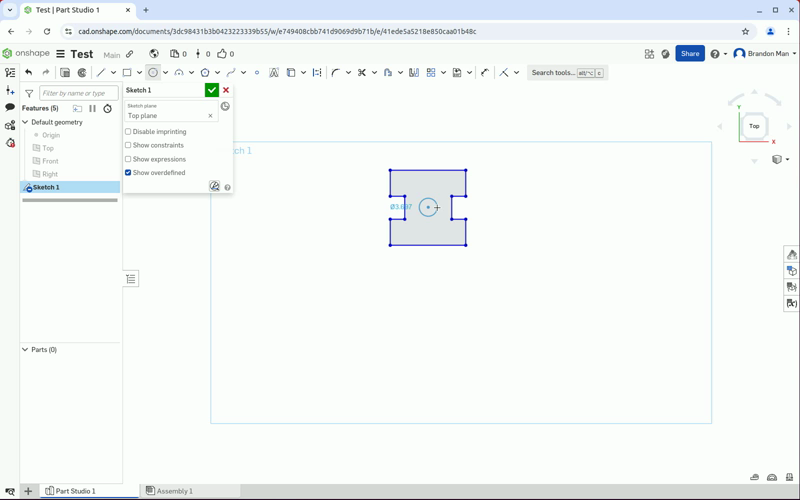
key(esc)
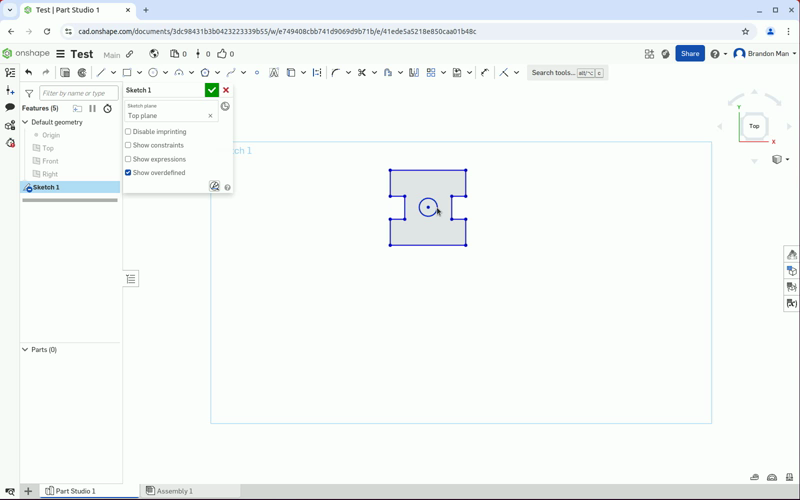
mouse_move(436, 183)
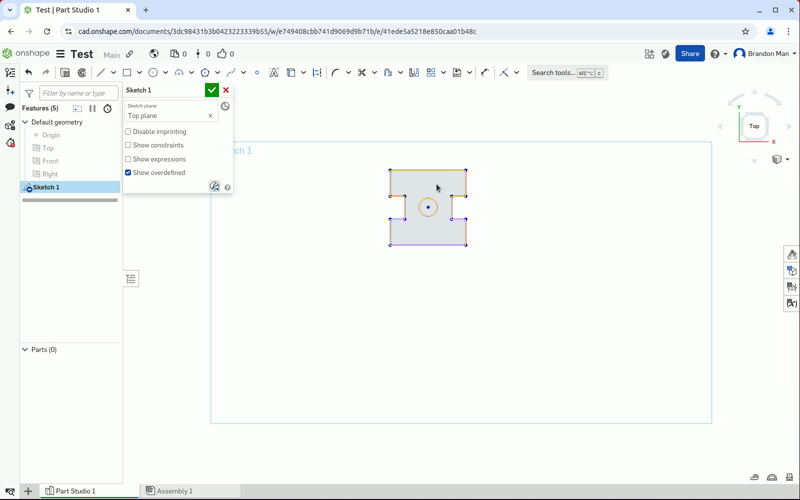
click(436, 183)
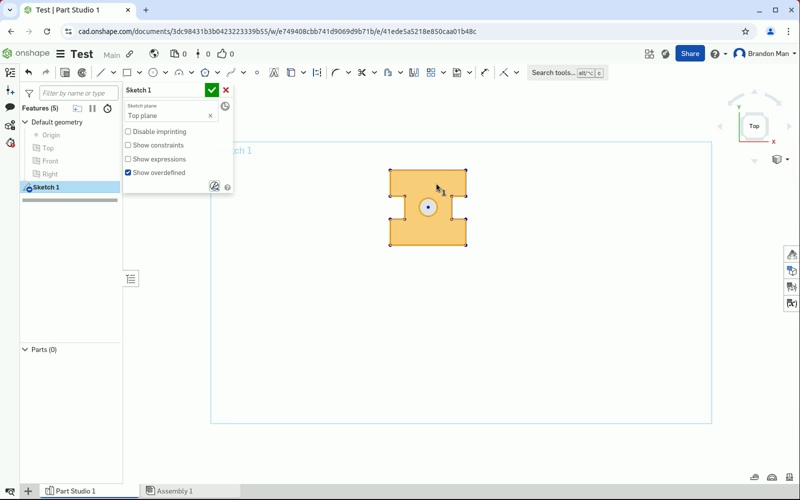
mouse_move(73, 352)
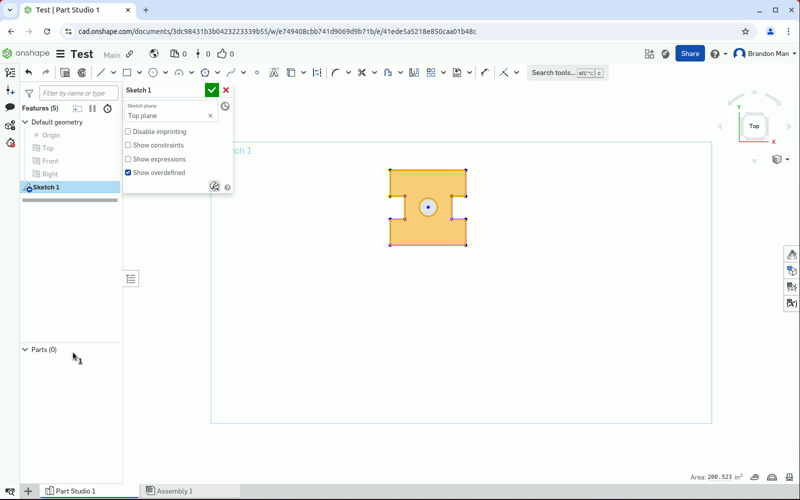
key(shift+y)
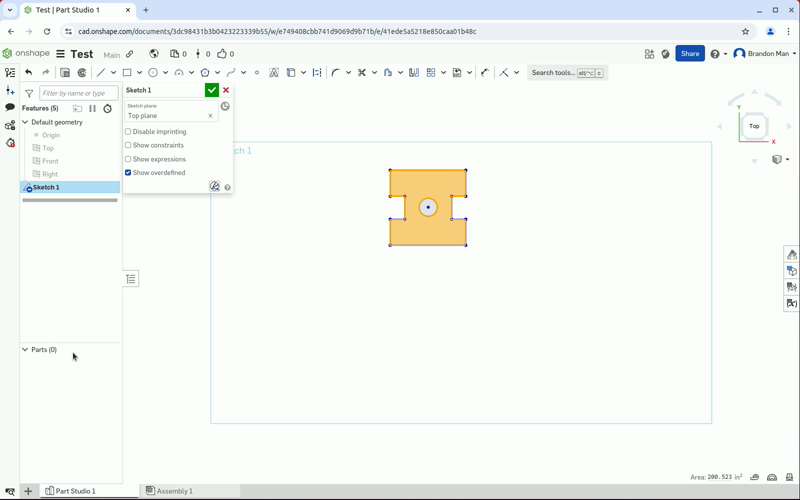
key(shift+e)
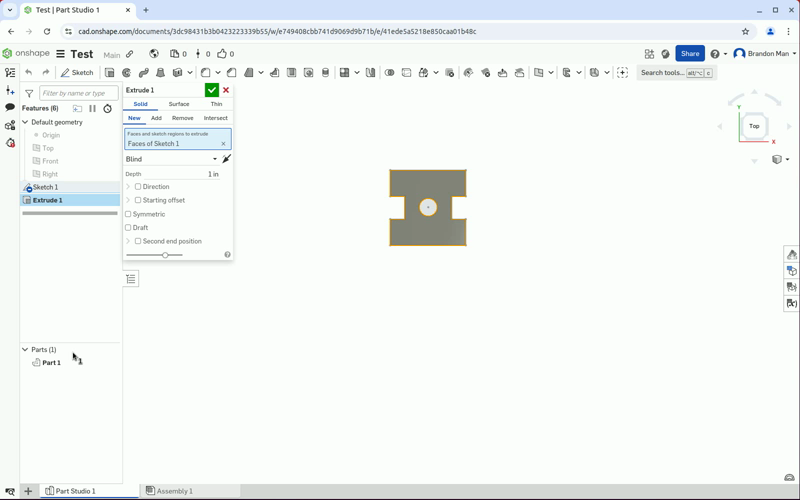
mouse_move(143, 106)
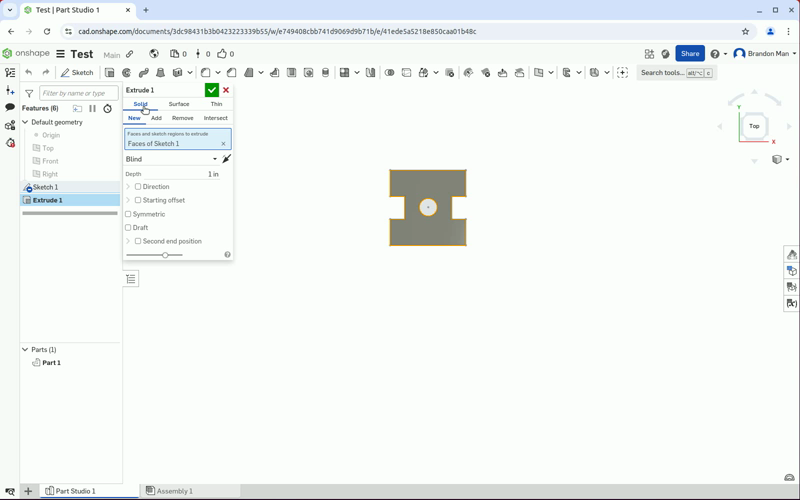
click(143, 106)
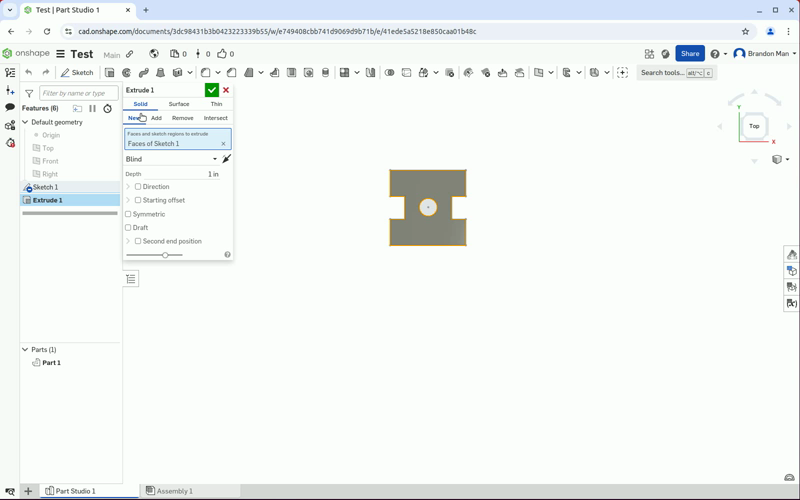
mouse_move(137, 120)
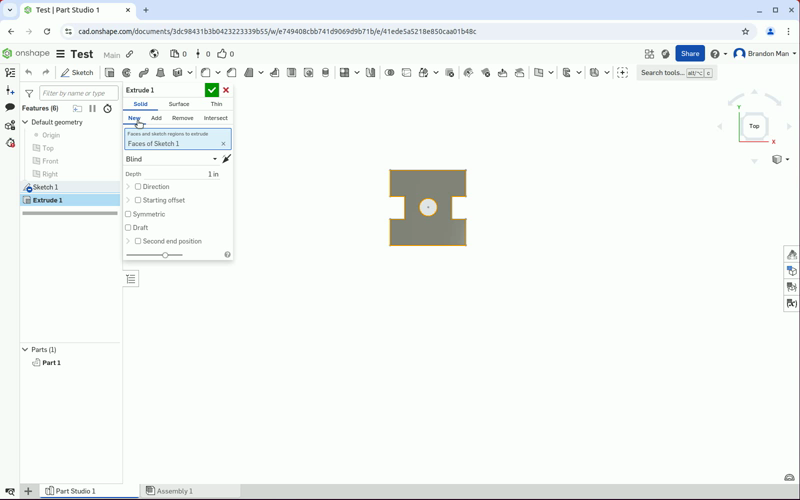
click(137, 120)
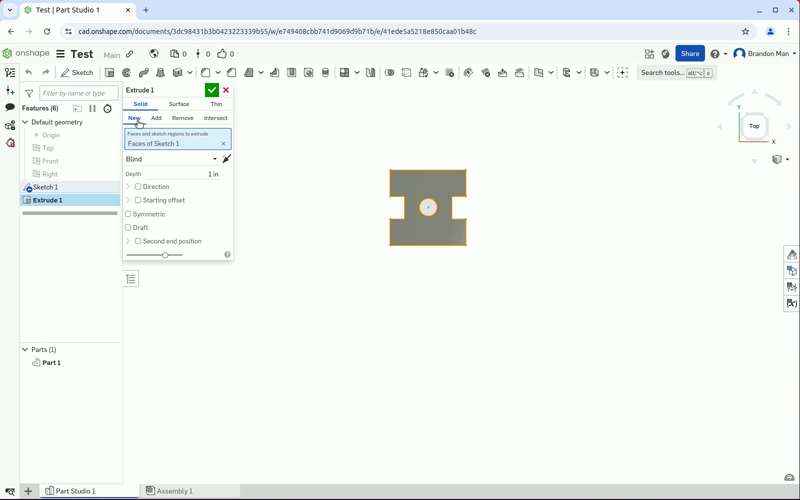
key(tab, 4)
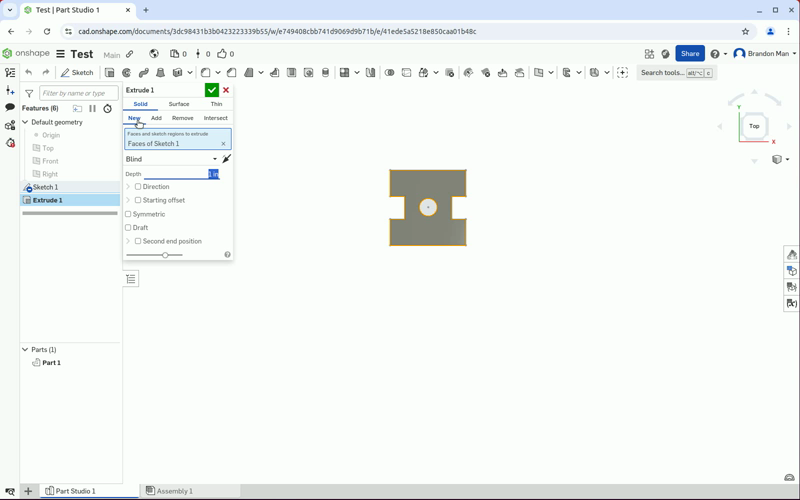
text(3.851)
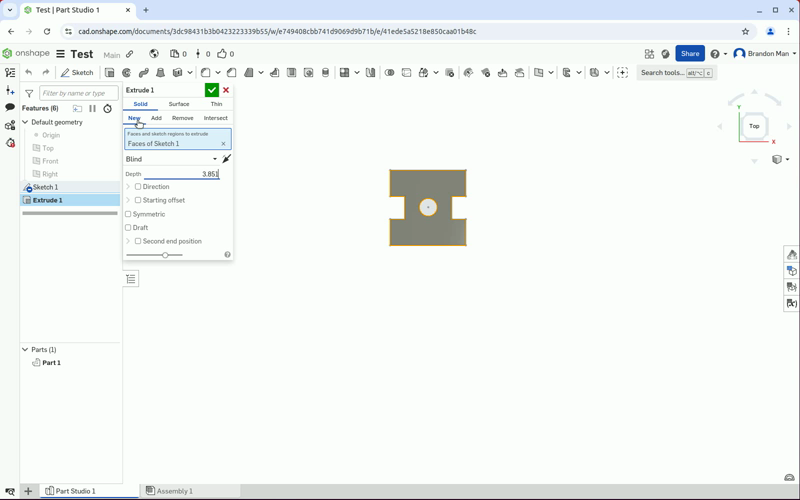
key(enter)
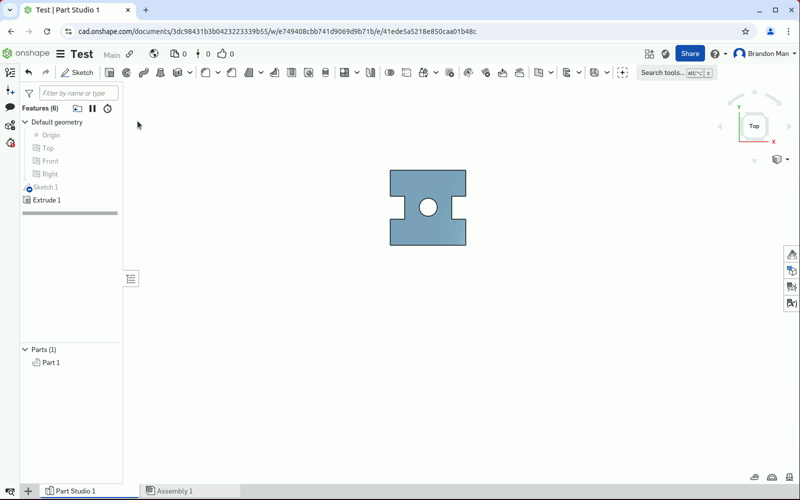
key(shift+h)
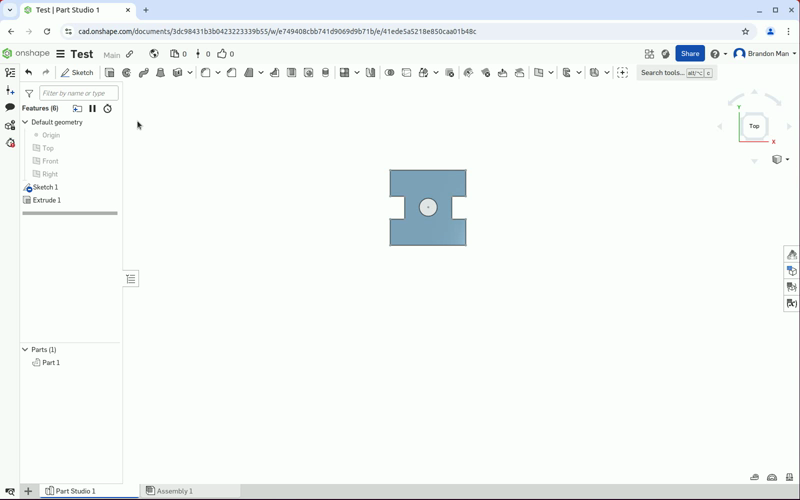
key(shift+h)
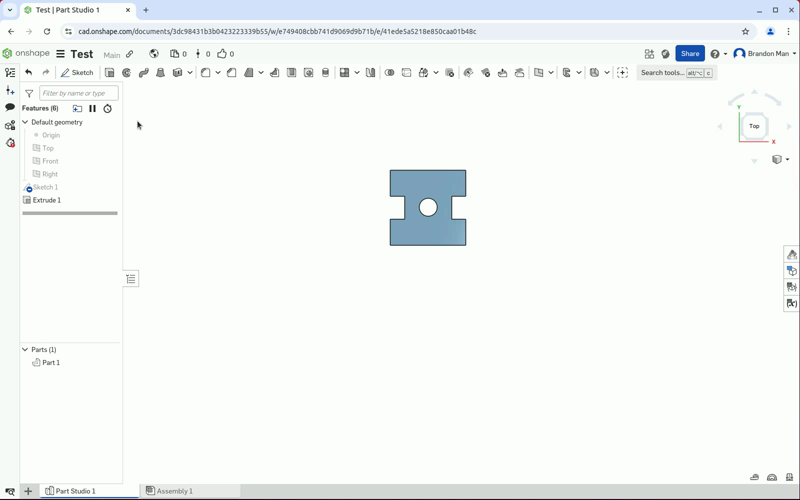
mouse_move(73, 189)
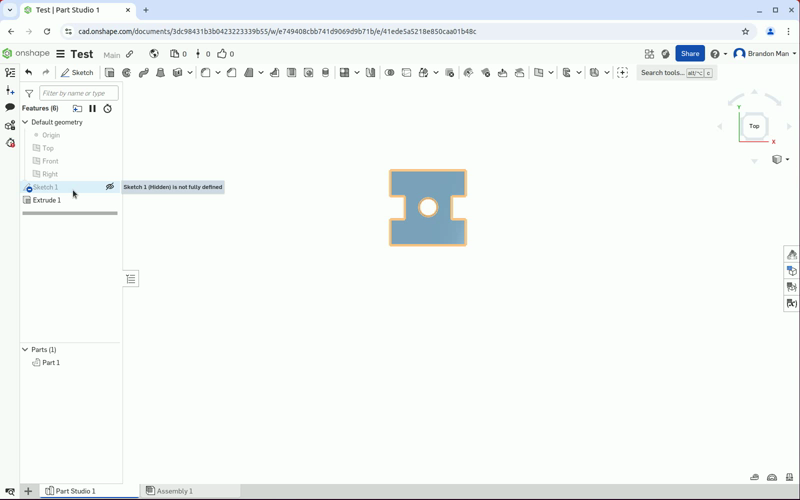
click(73, 189)
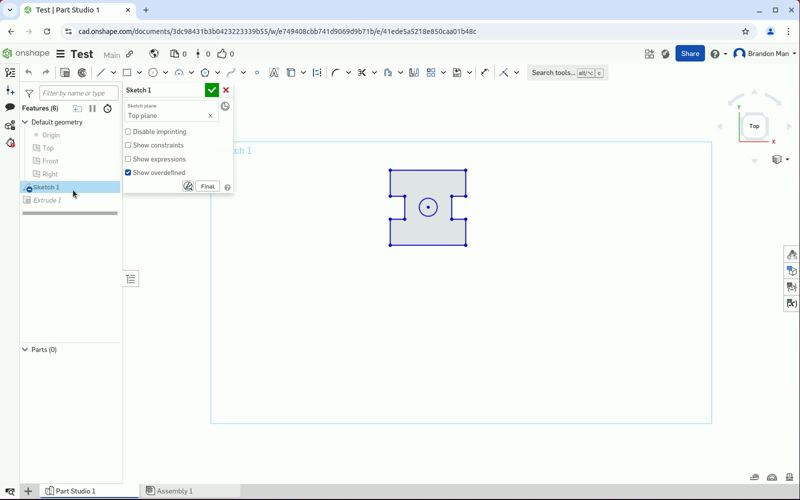
mouse_move(229, 92)
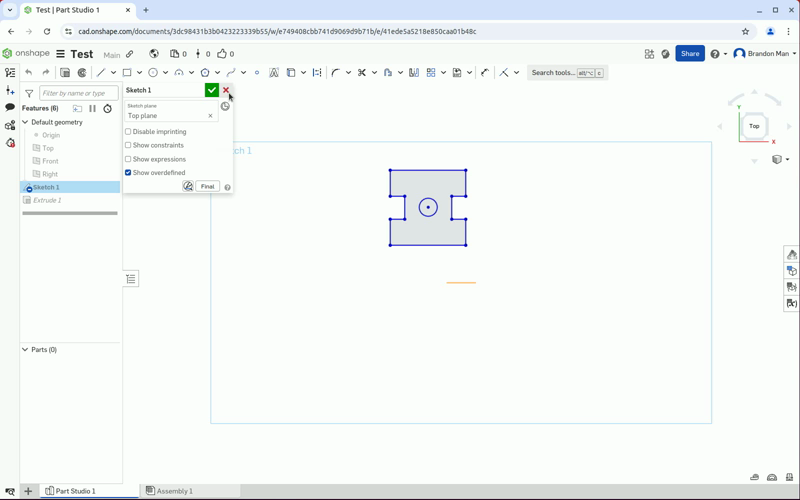
click(229, 92)
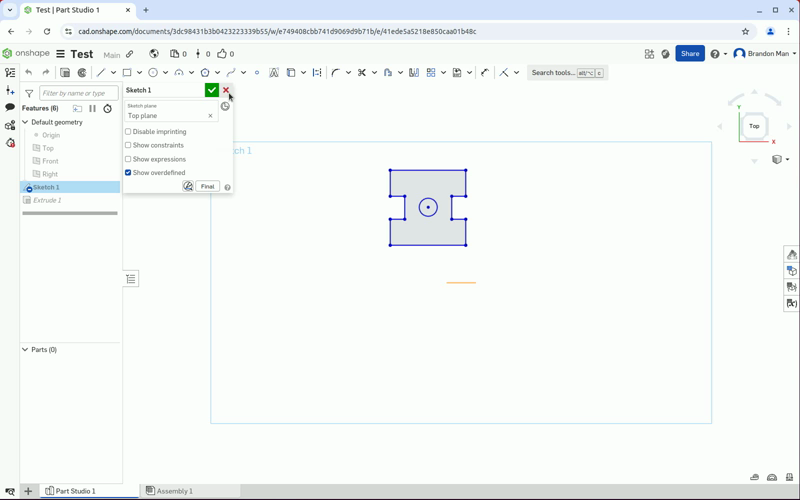
key(shift+s)
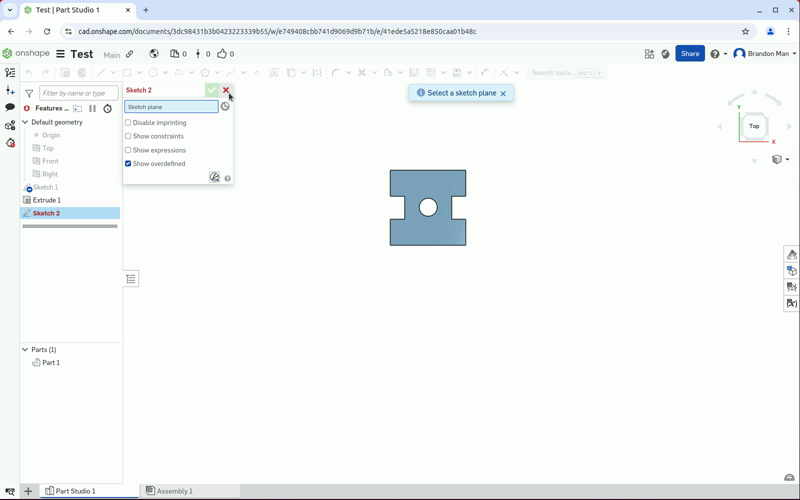
mouse_move(73, 150)
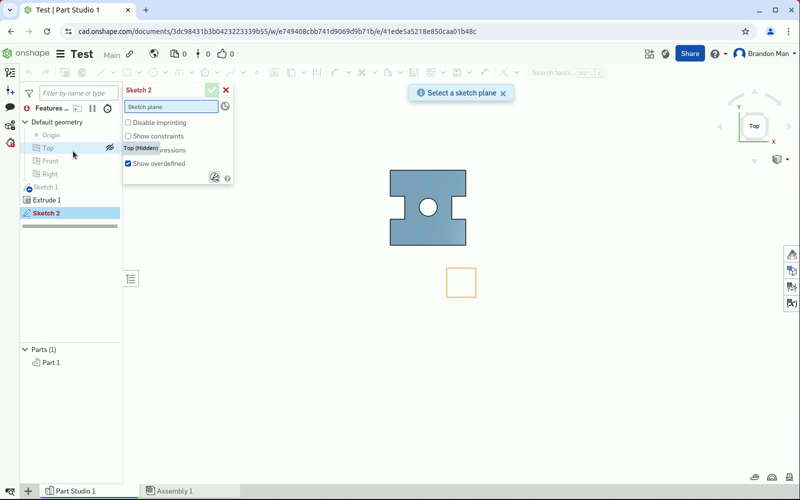
click(73, 150)
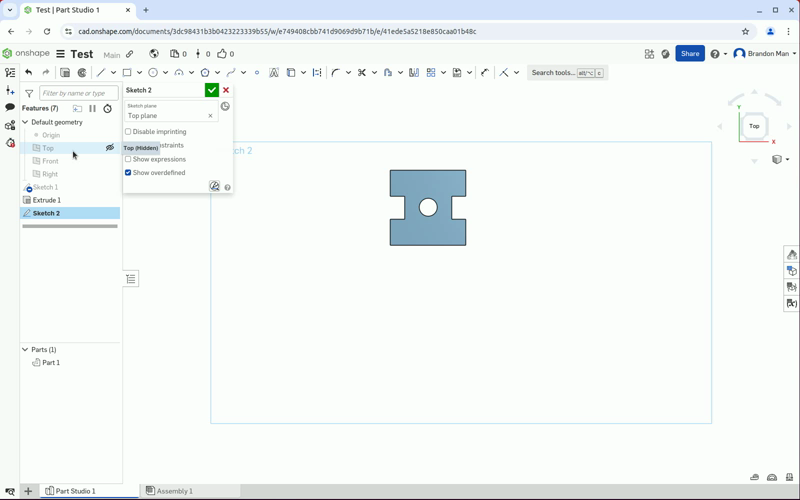
mouse_move(73, 352)
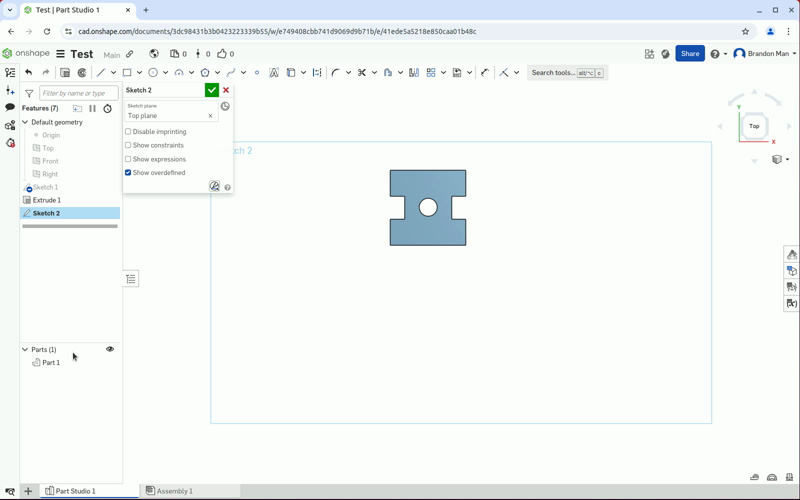
key(y)
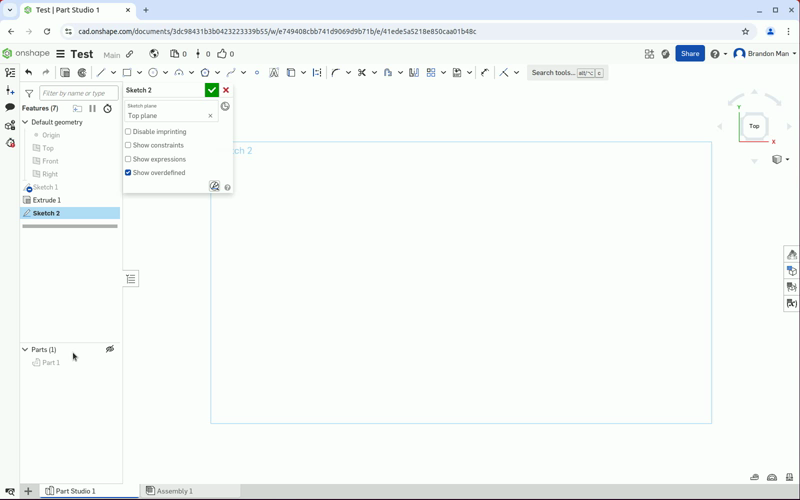
key(l)
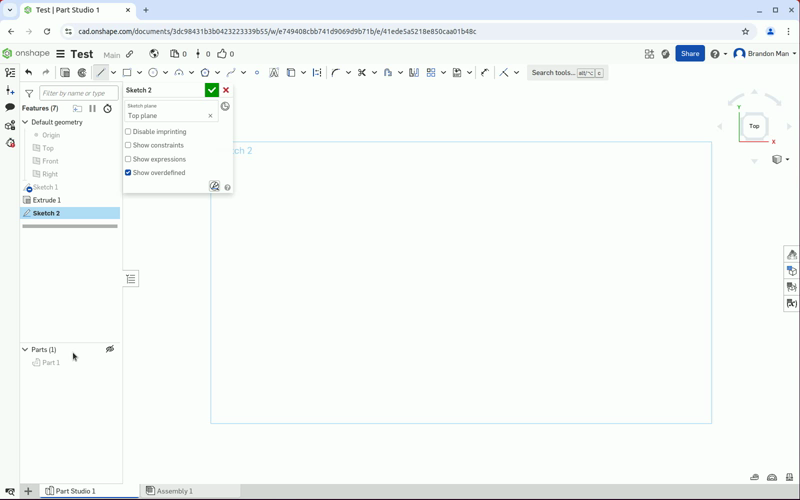
key_down(shift)
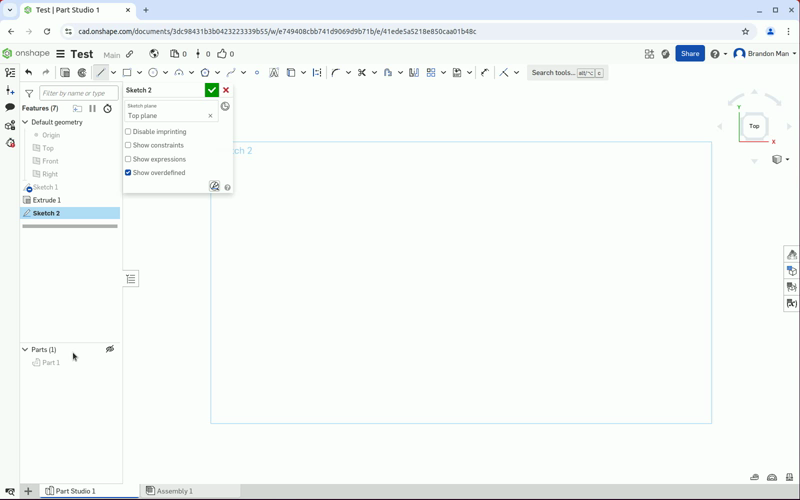
mouse_move(390, 282)
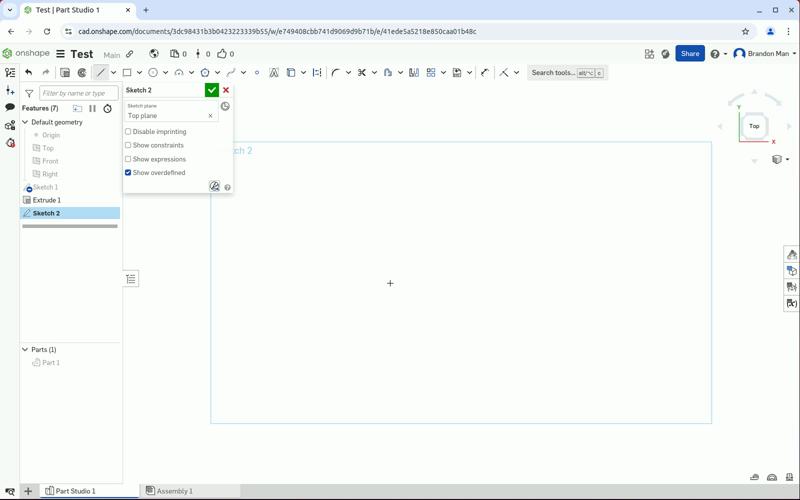
click(390, 282)
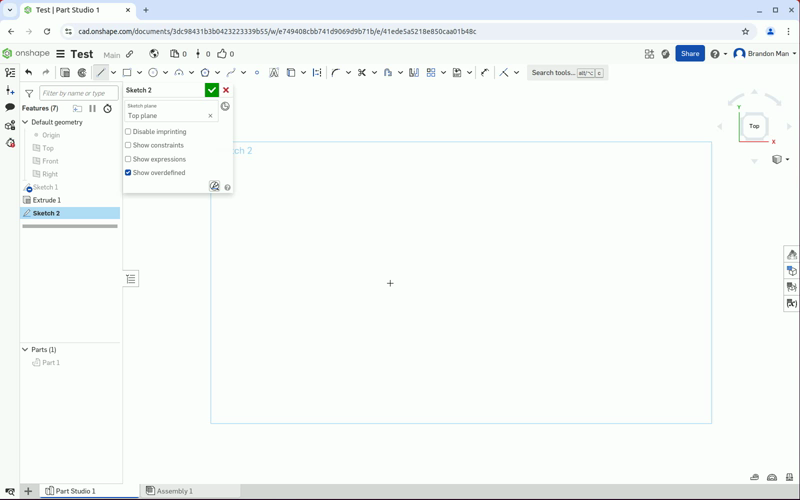
key_up(shift)
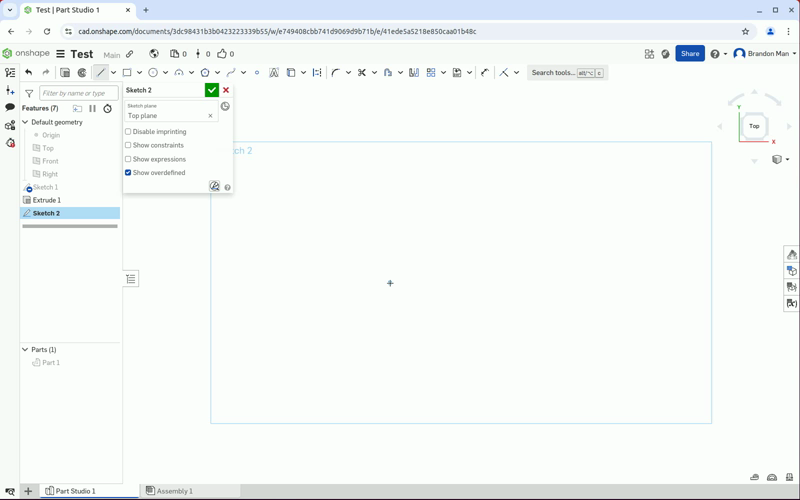
key_down(shift)
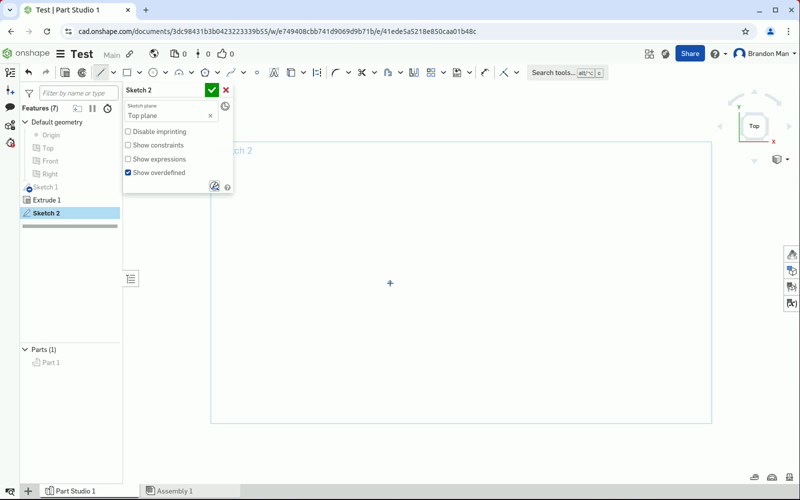
mouse_move(465, 282)
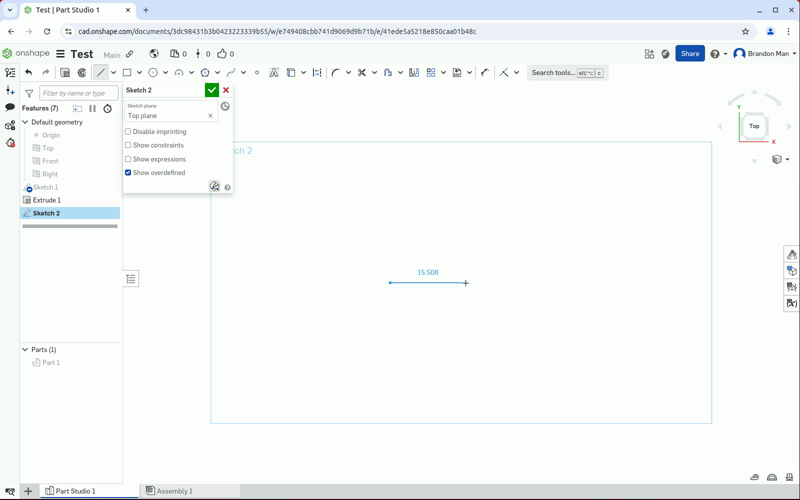
click(465, 282)
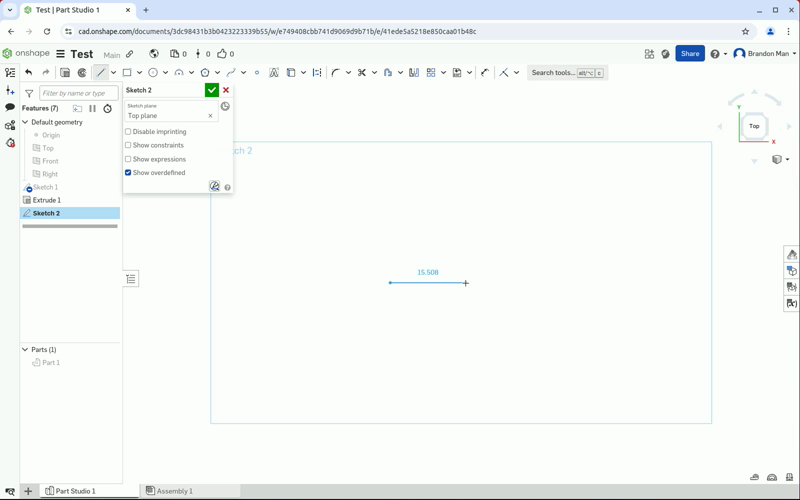
key_up(shift)
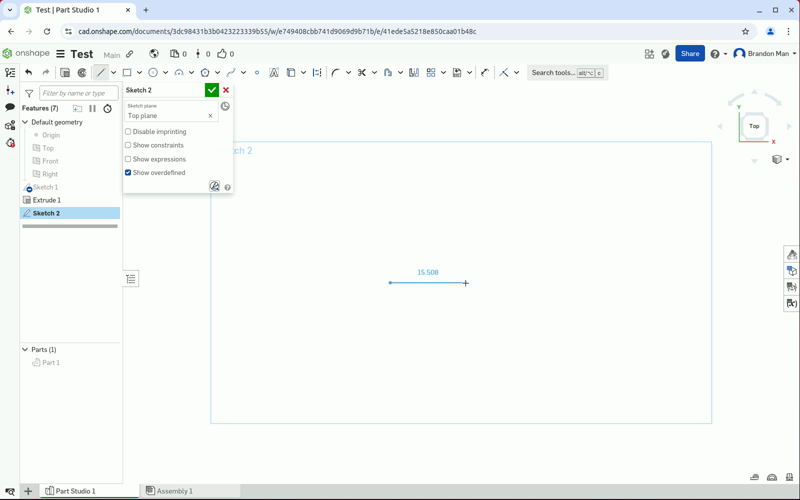
key_down(shift)
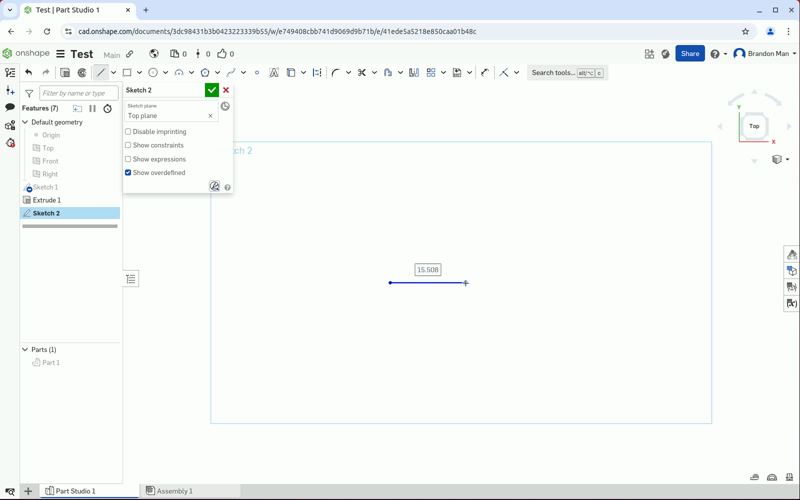
mouse_move(495, 282)
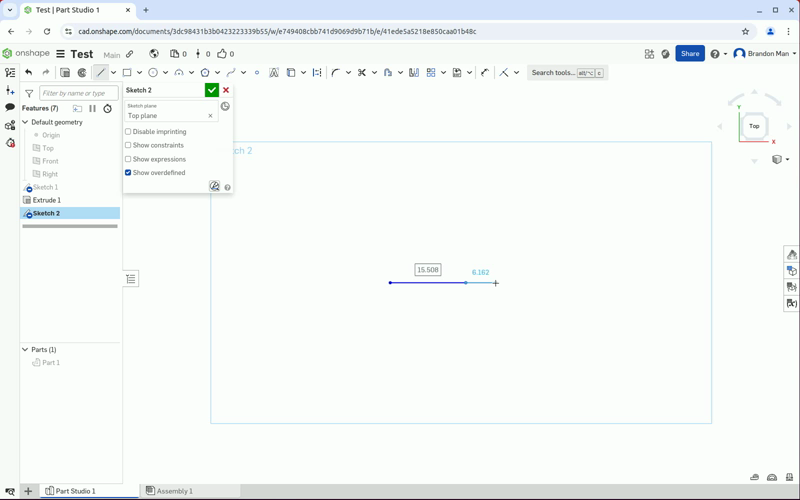
mouse_move(465, 244)
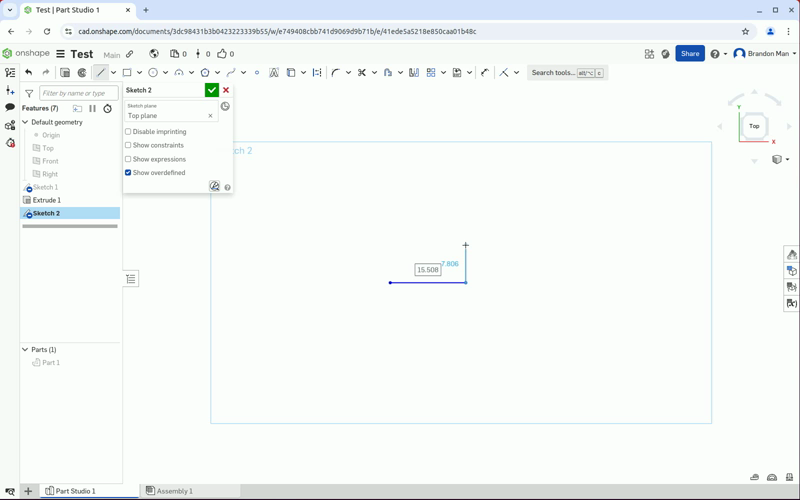
click(465, 244)
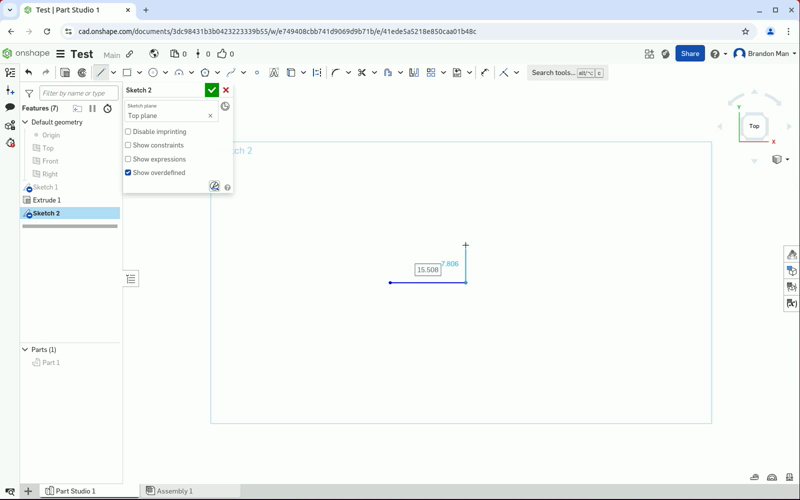
key_up(shift)
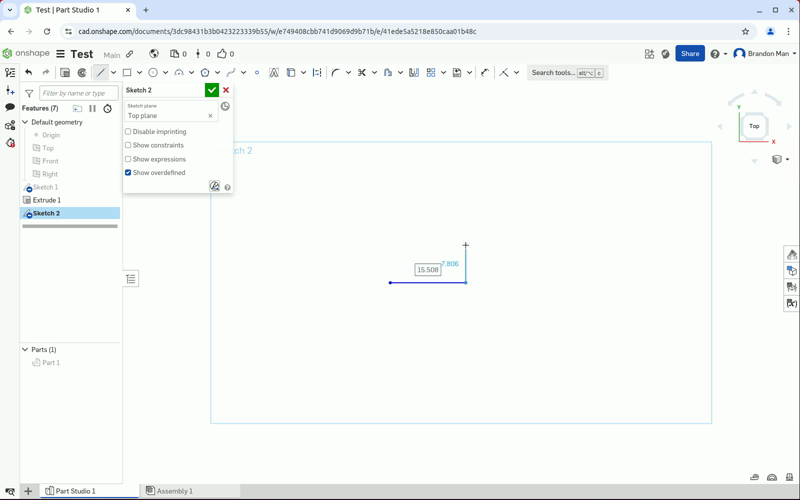
key_down(shift)
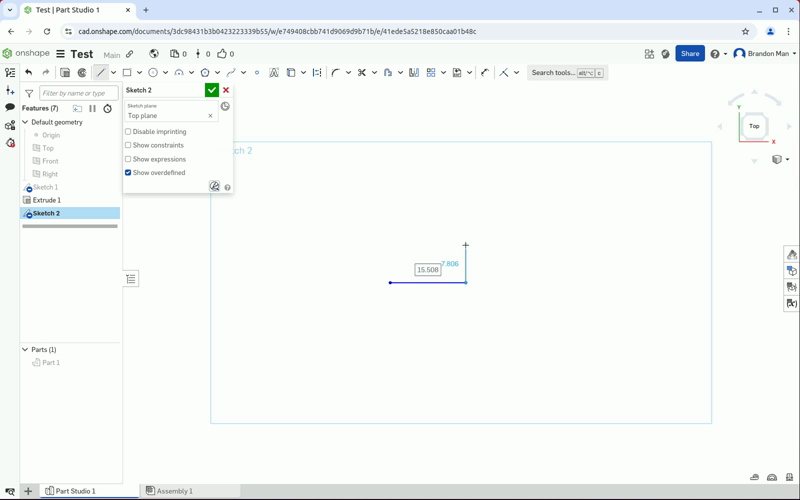
mouse_move(390, 244)
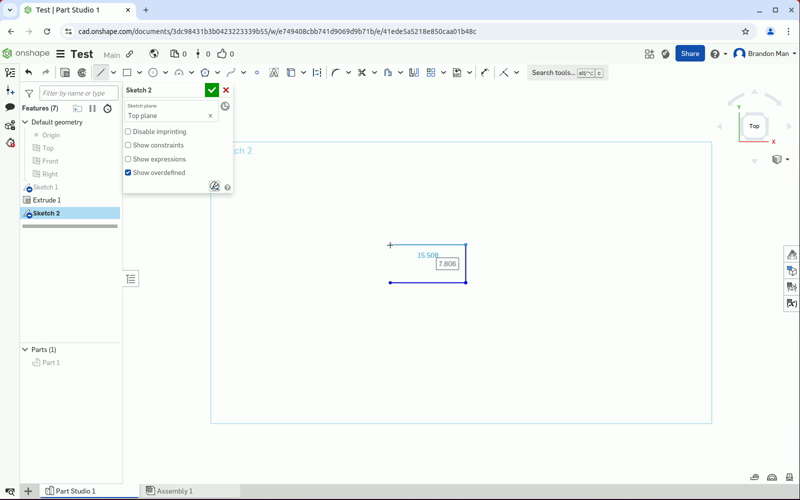
click(390, 244)
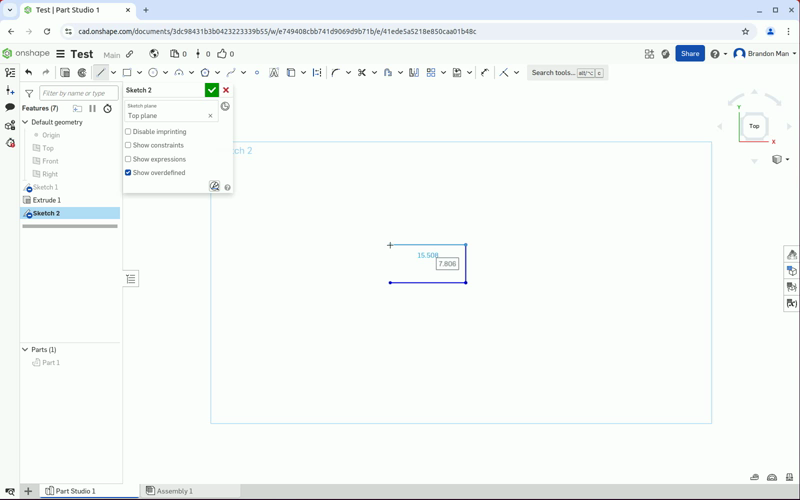
key_up(shift)
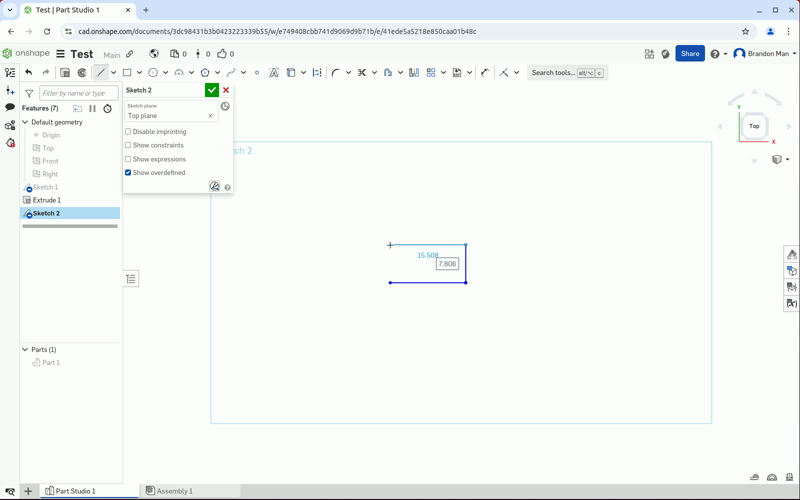
mouse_move(420, 244)
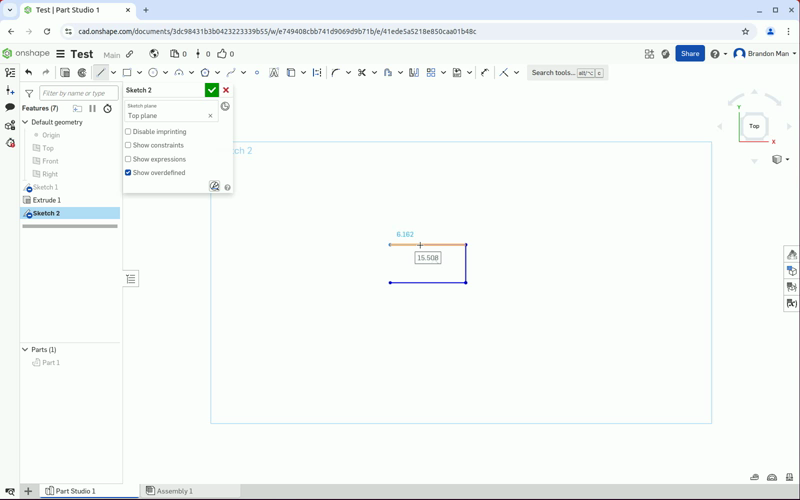
key_down(shift)
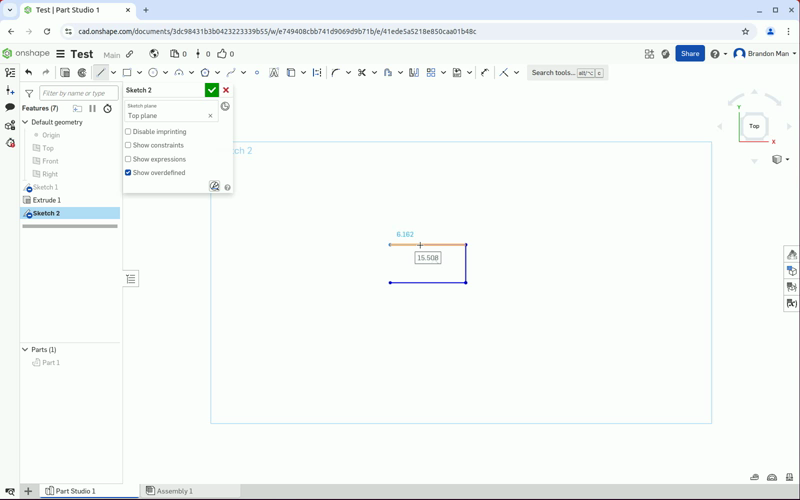
mouse_move(390, 282)
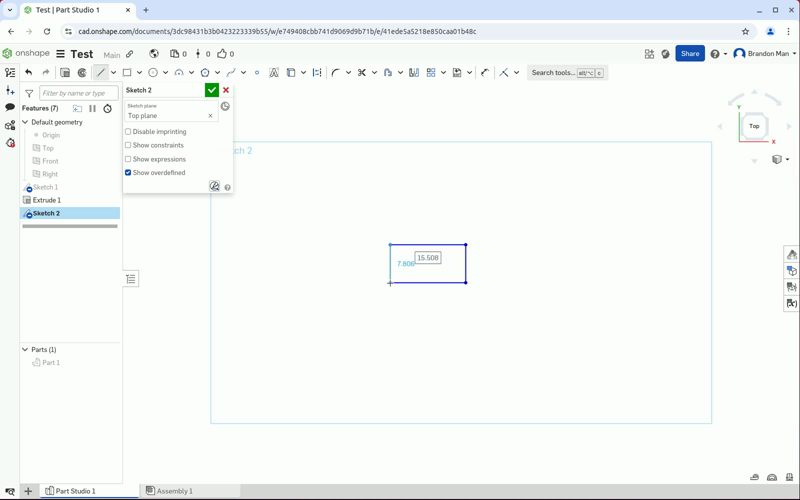
key_up(shift)
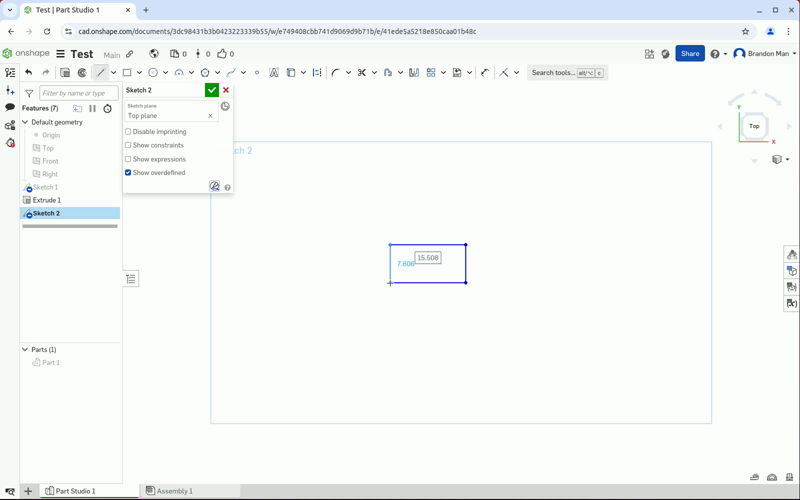
click(390, 282)
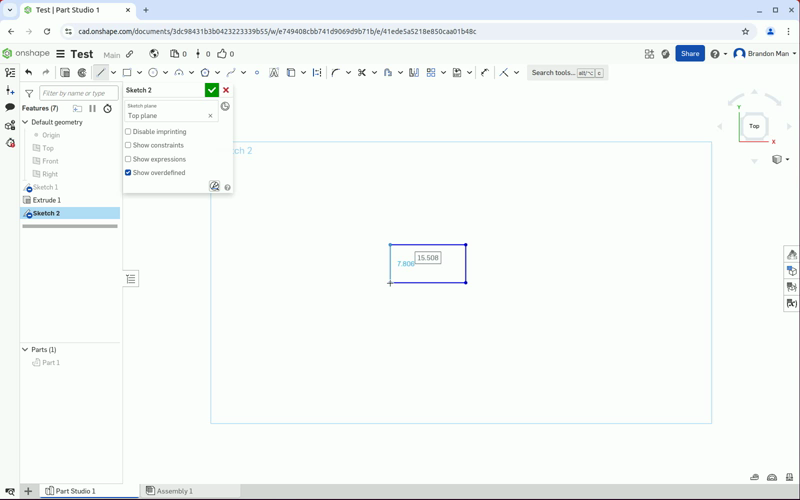
key(esc)
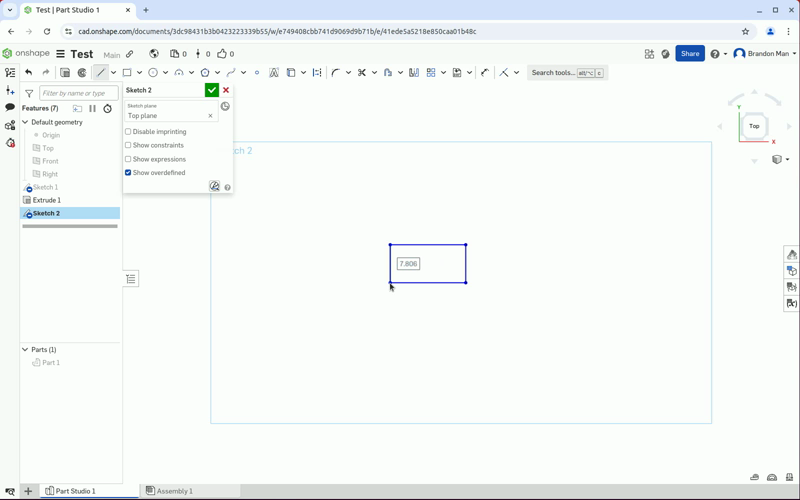
key(c)
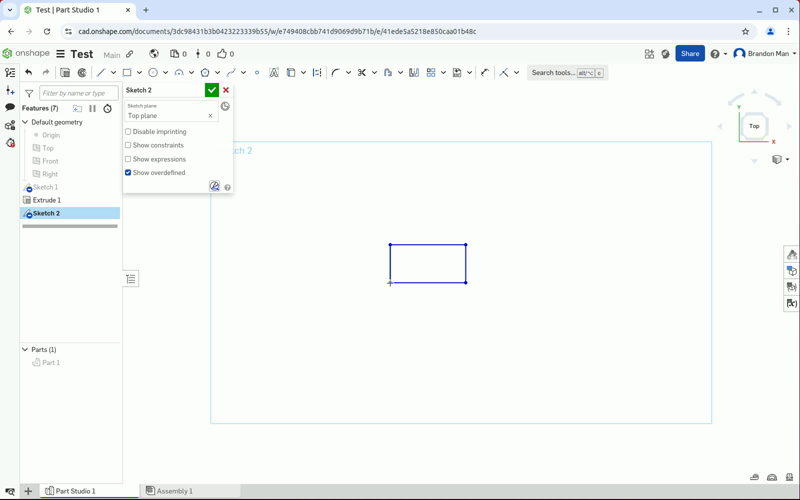
key_down(shift)
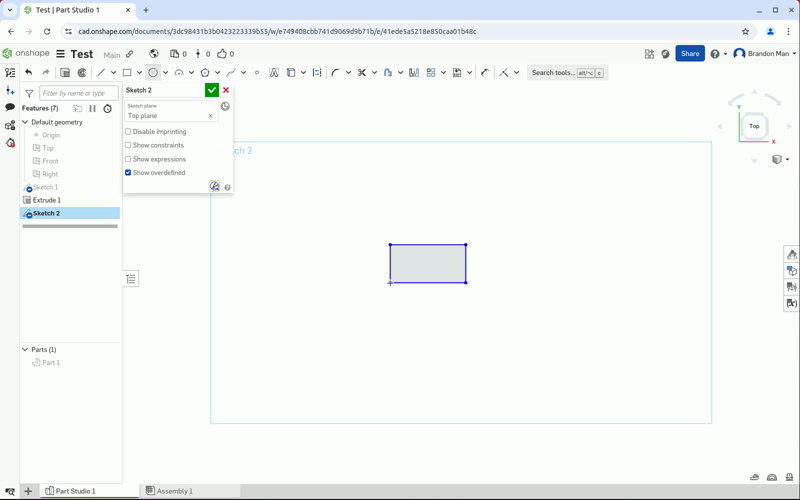
mouse_move(428, 264)
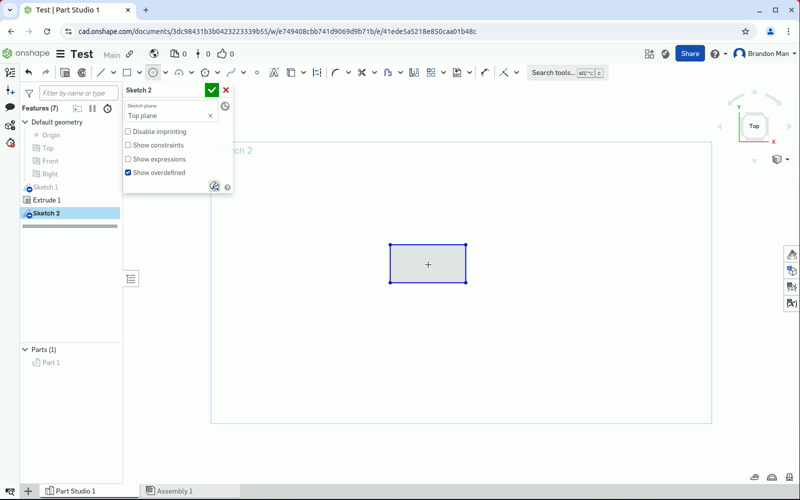
click(428, 264)
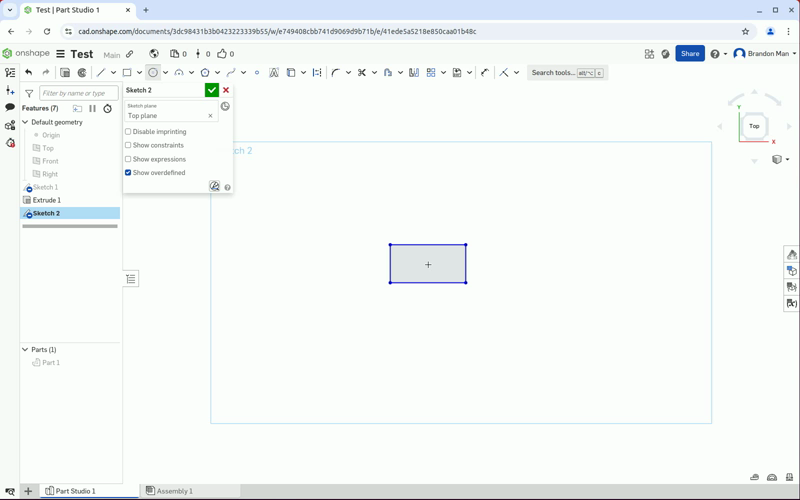
key_up(shift)
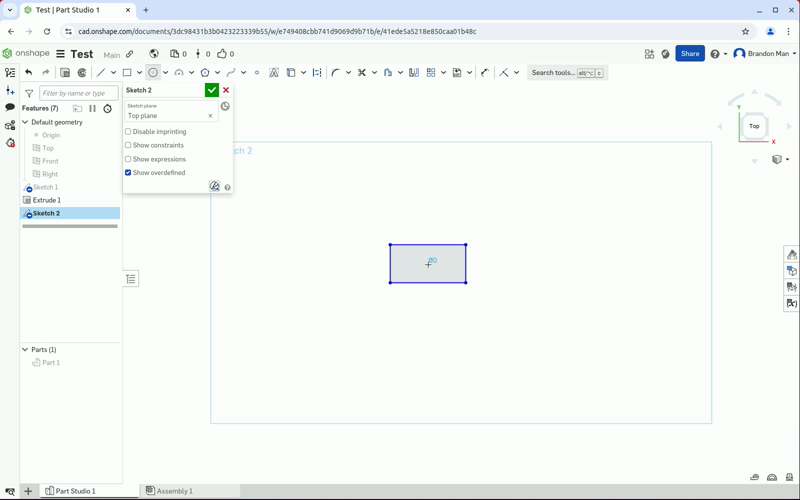
mouse_move(437, 264)
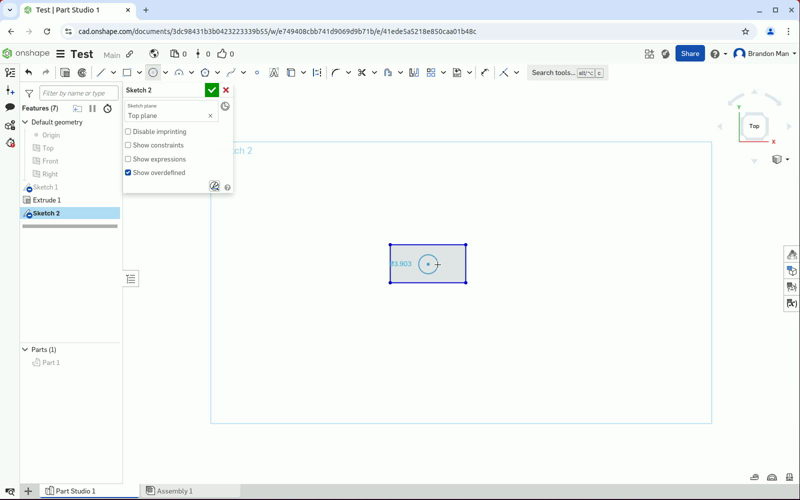
click(437, 264)
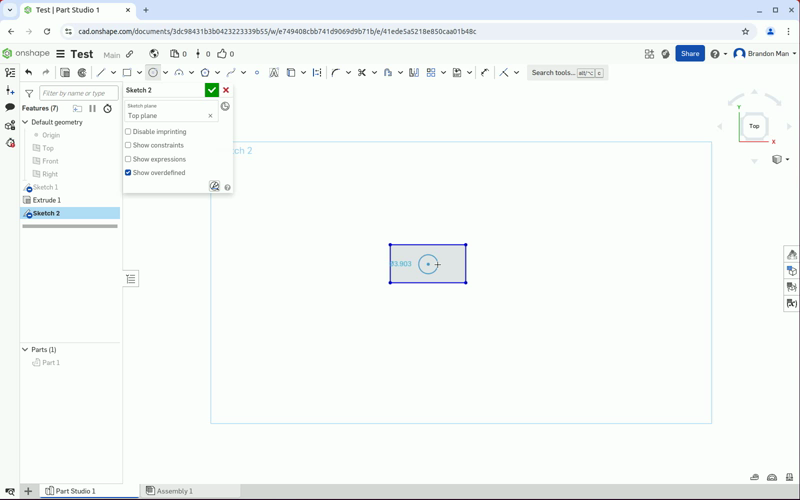
key(esc)
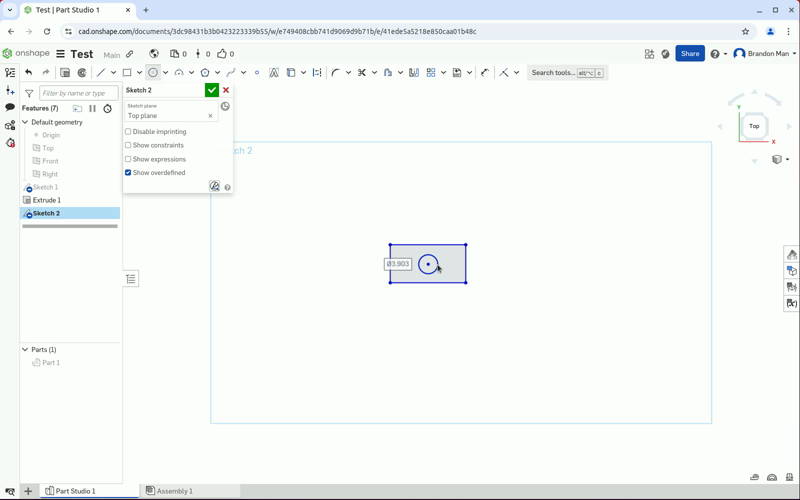
mouse_move(401, 270)
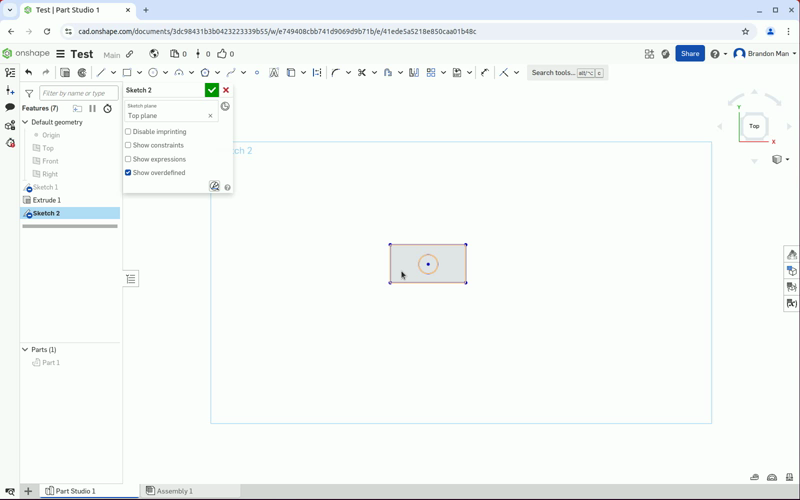
click(401, 270)
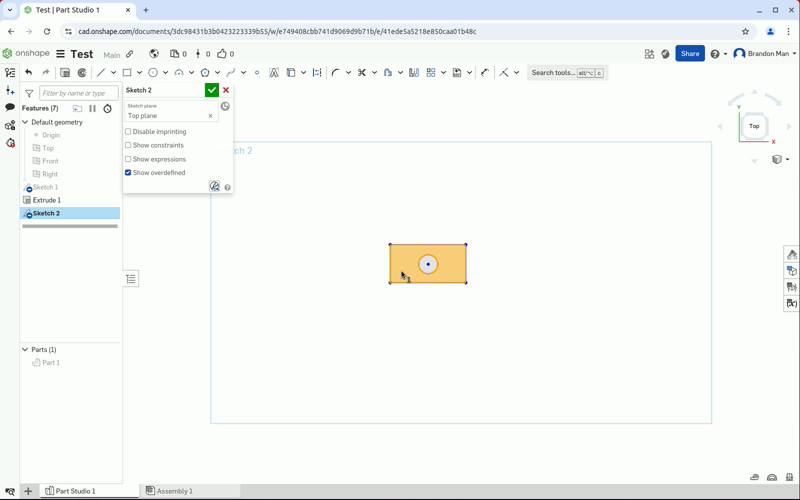
mouse_move(73, 352)
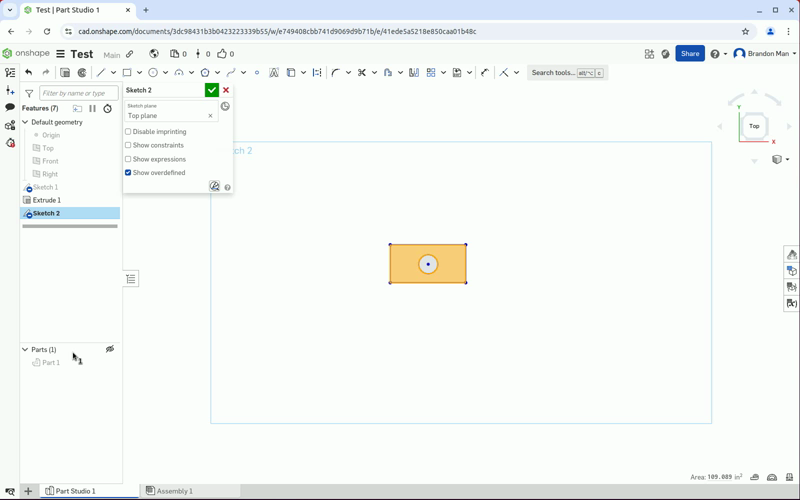
key(shift+y)
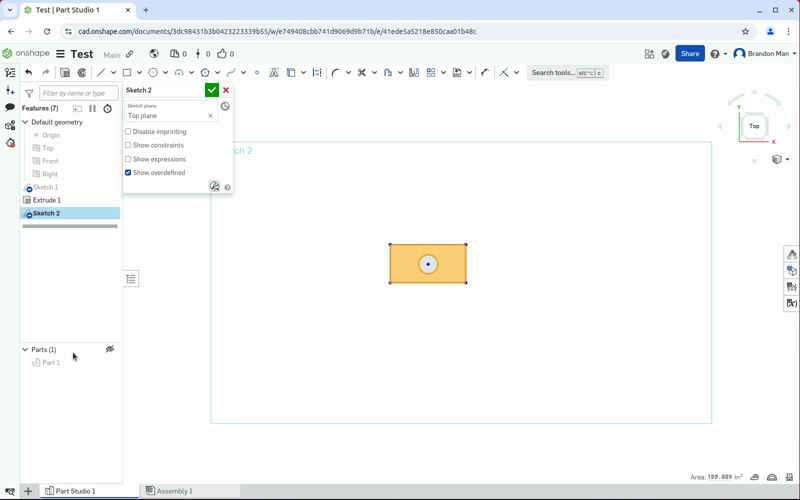
key(shift+e)
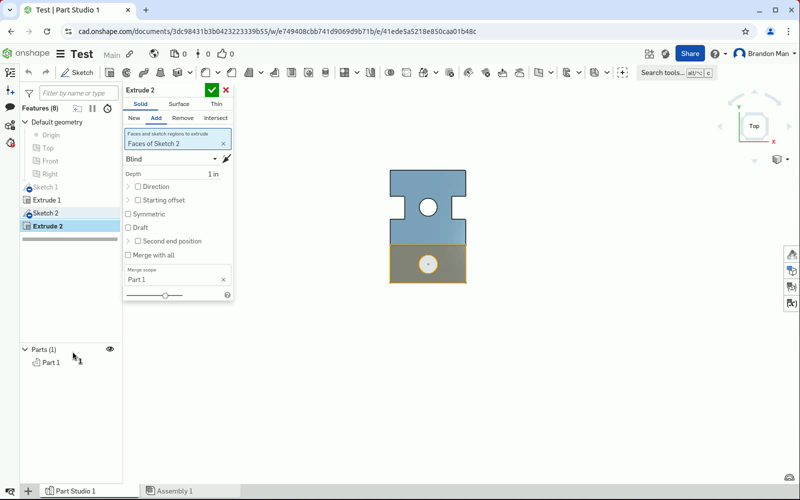
mouse_move(143, 106)
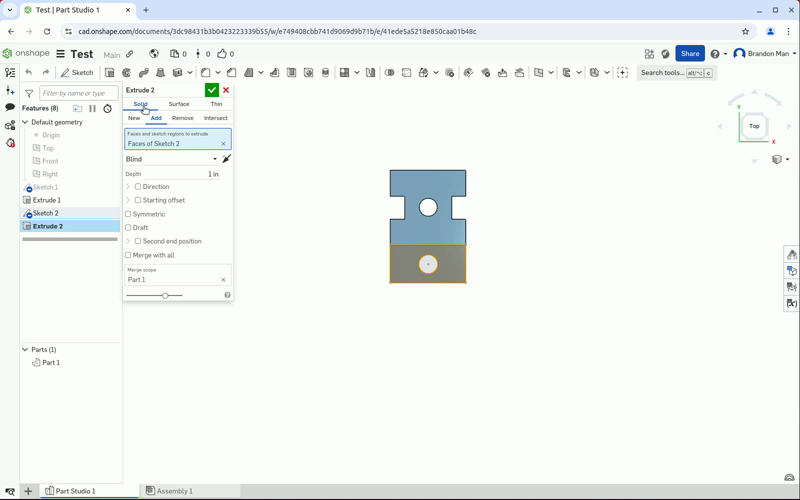
click(143, 106)
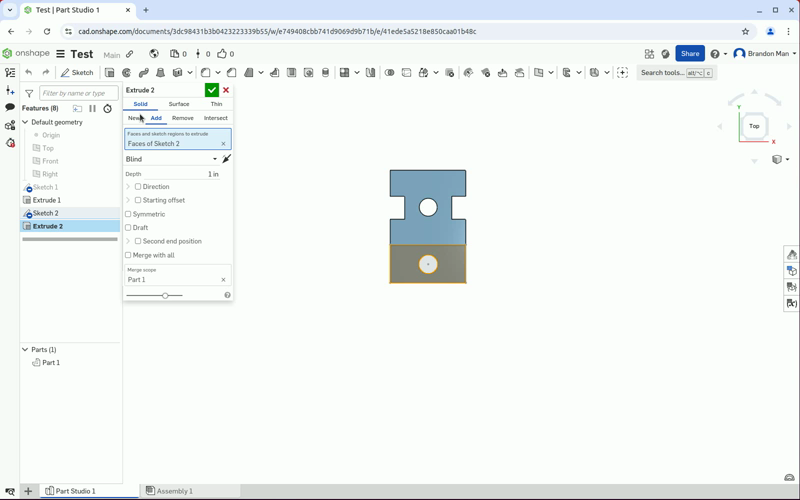
mouse_move(137, 120)
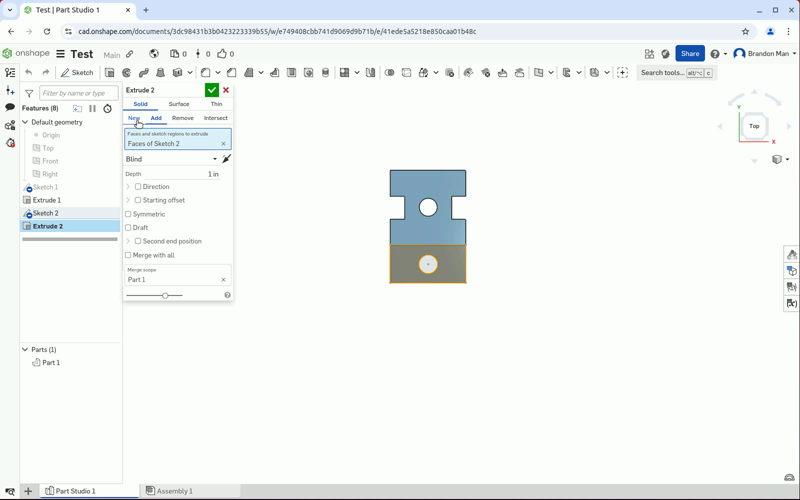
click(137, 120)
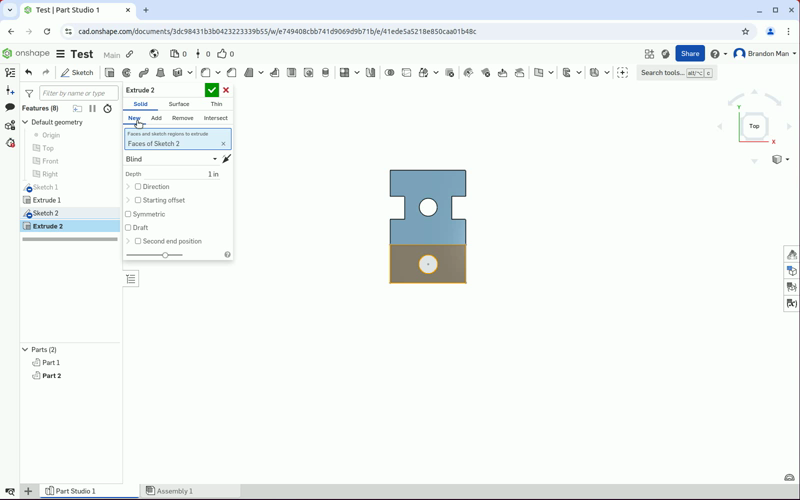
key(tab, 4)
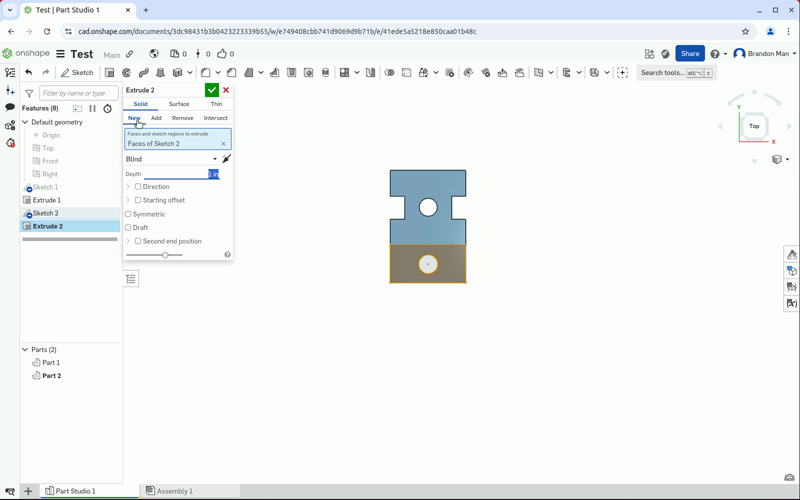
text(3.851)
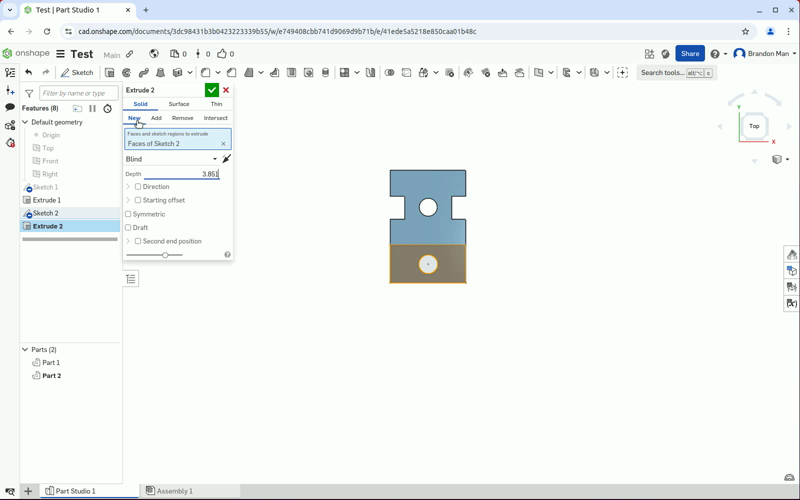
key(enter)
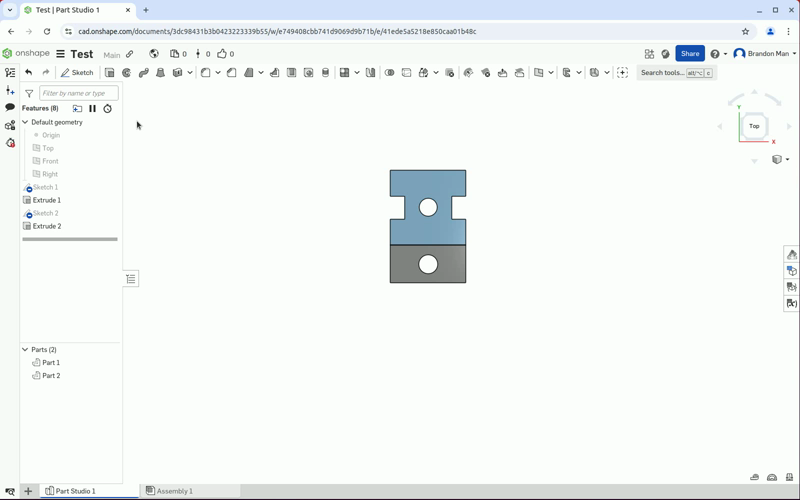
key(shift+h)
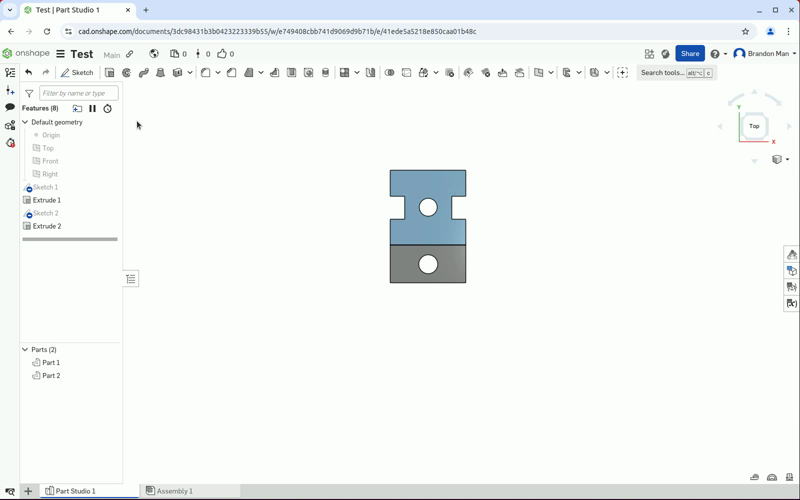
key(shift+h)
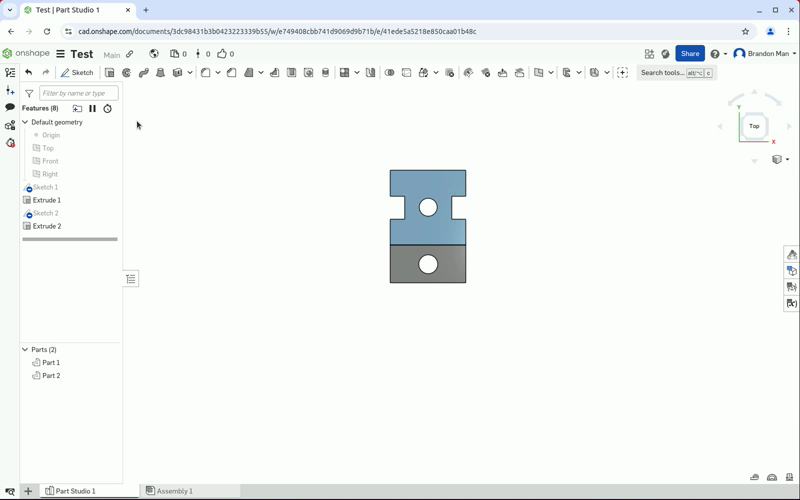
mouse_move(73, 189)
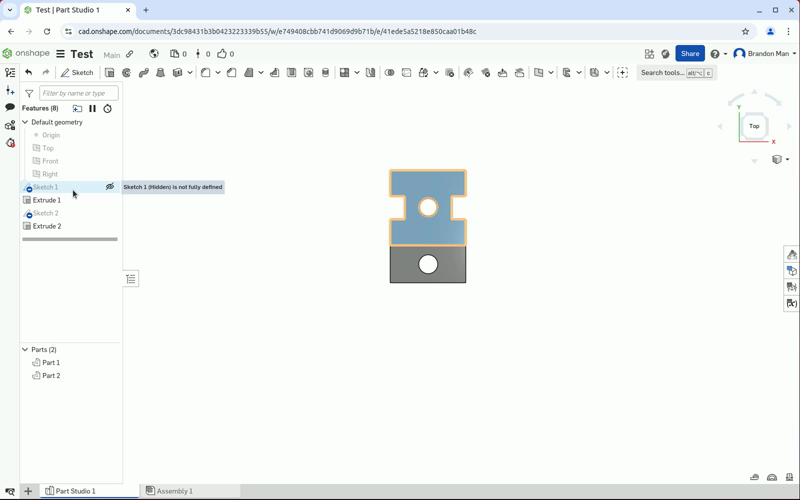
click(73, 189)
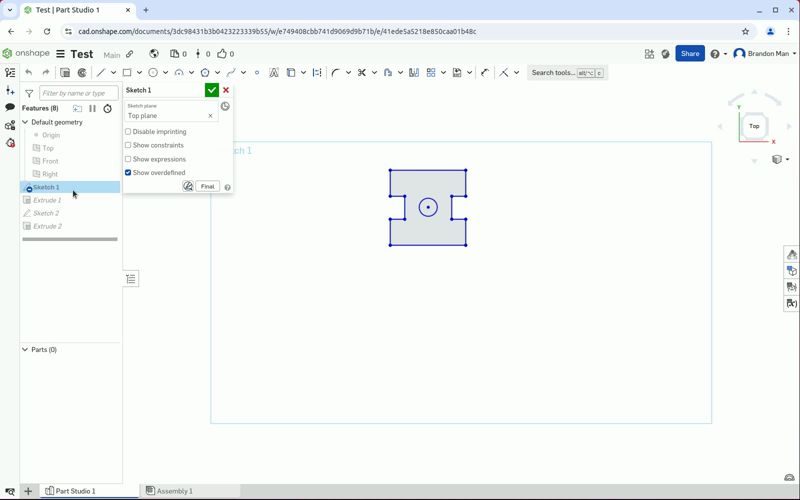
mouse_move(229, 92)
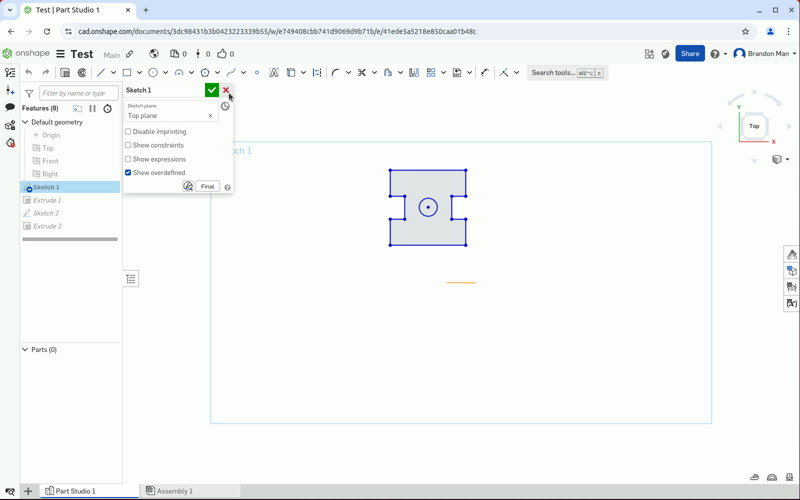
click(229, 92)
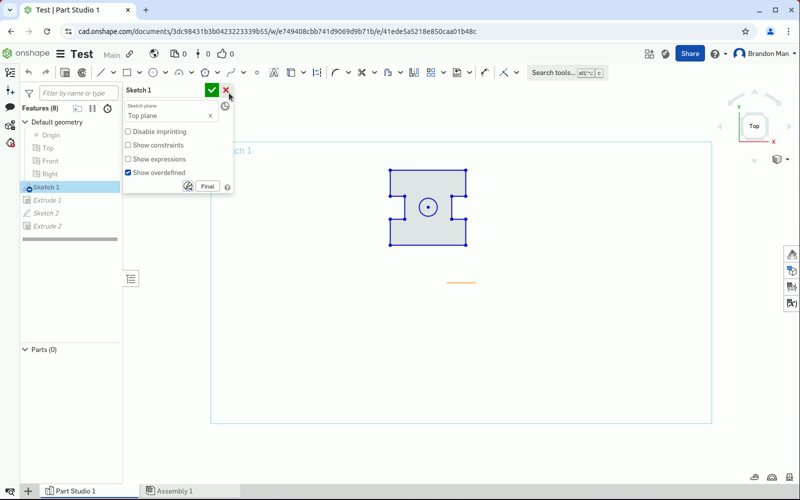
key(shift+s)
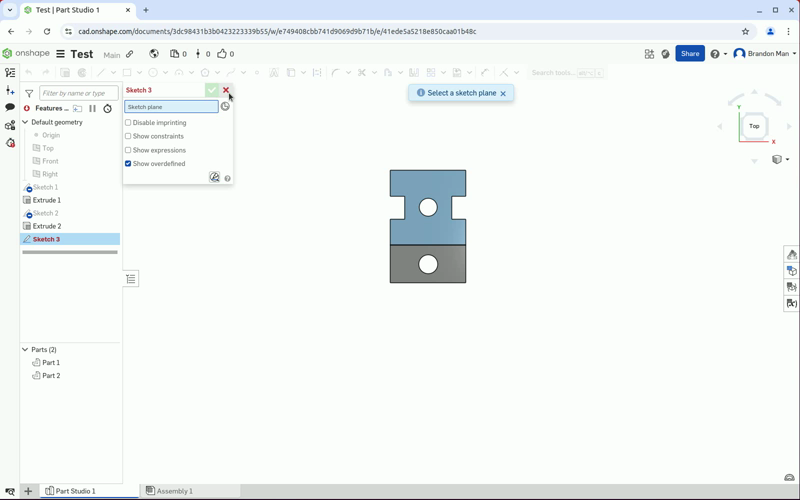
mouse_move(73, 150)
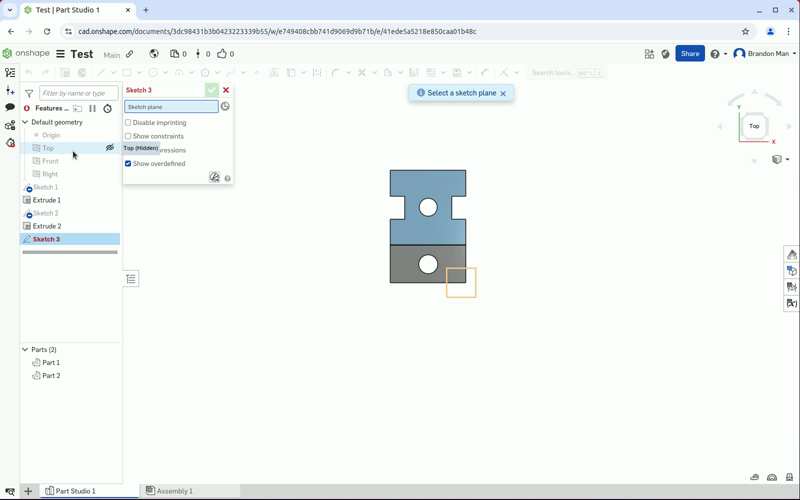
click(73, 150)
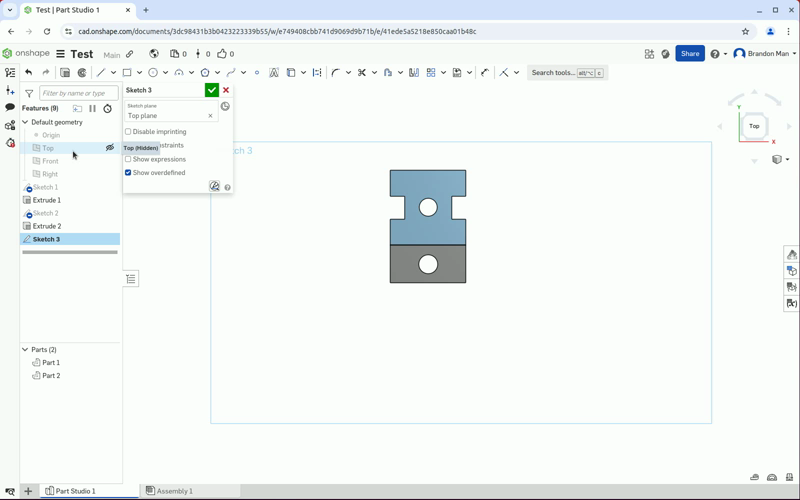
mouse_move(73, 352)
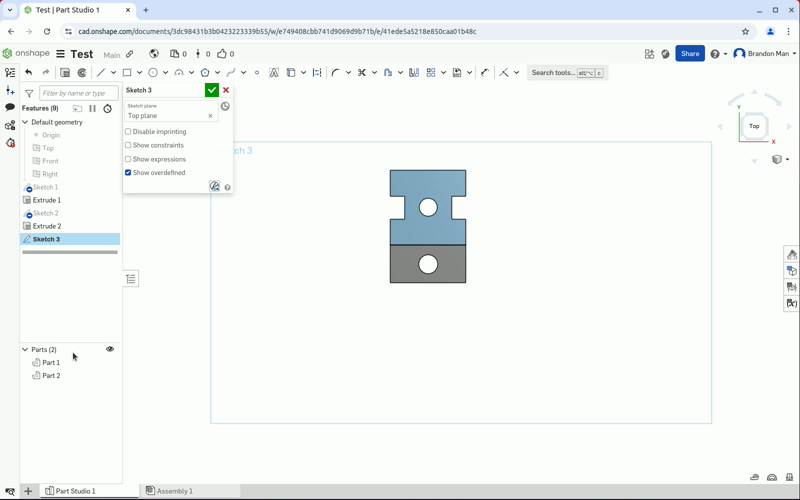
key(y)
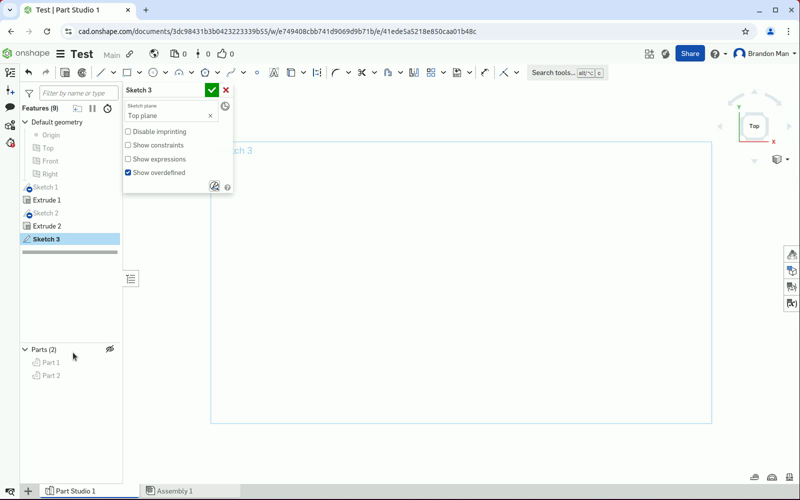
key(l)
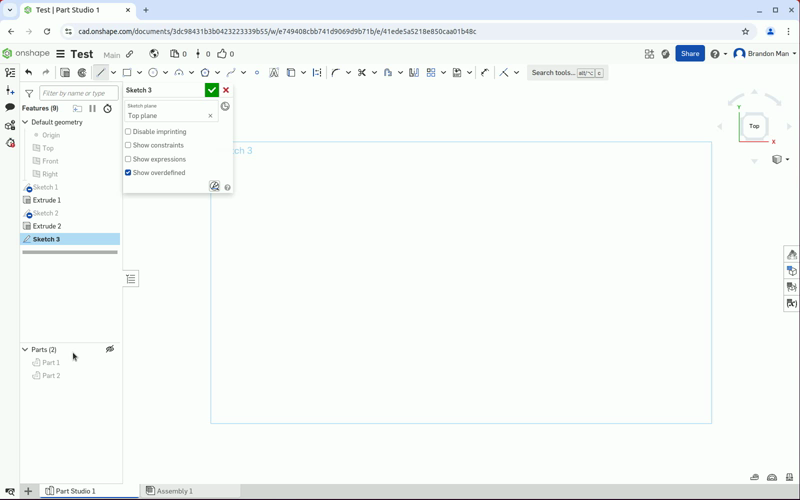
key_down(shift)
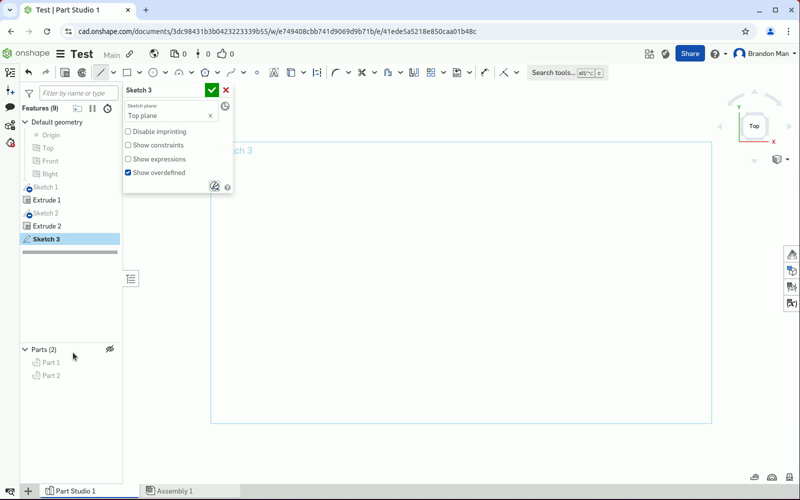
mouse_move(390, 218)
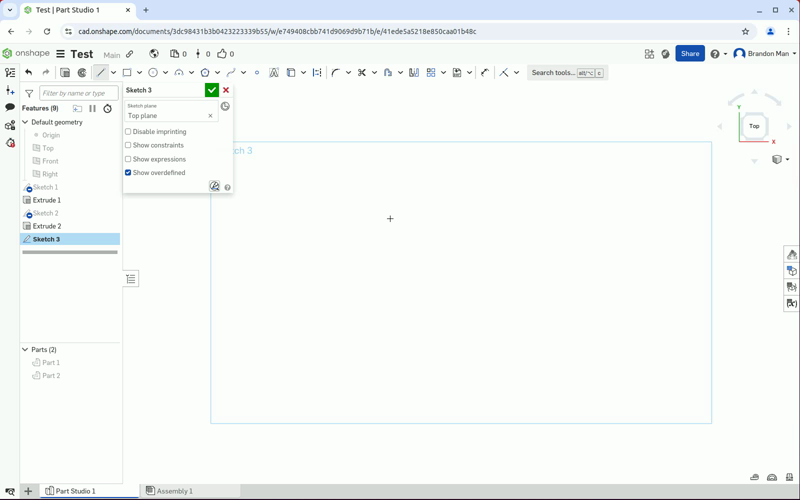
click(390, 218)
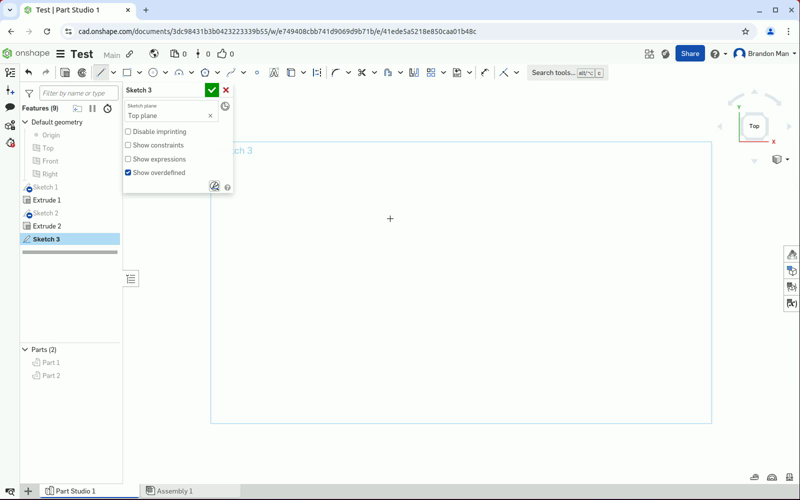
key_up(shift)
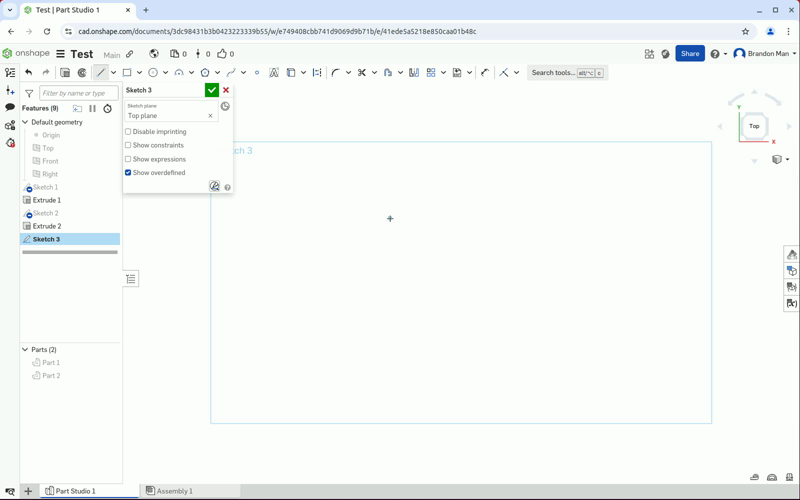
key_down(shift)
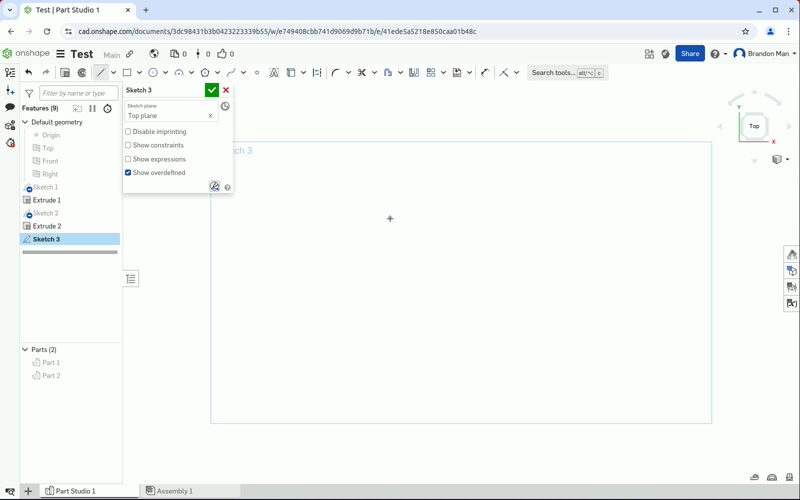
mouse_move(420, 218)
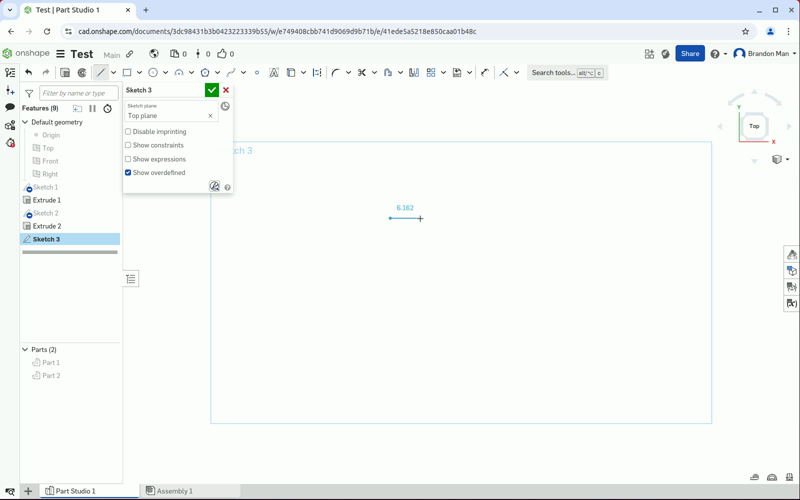
mouse_move(404, 218)
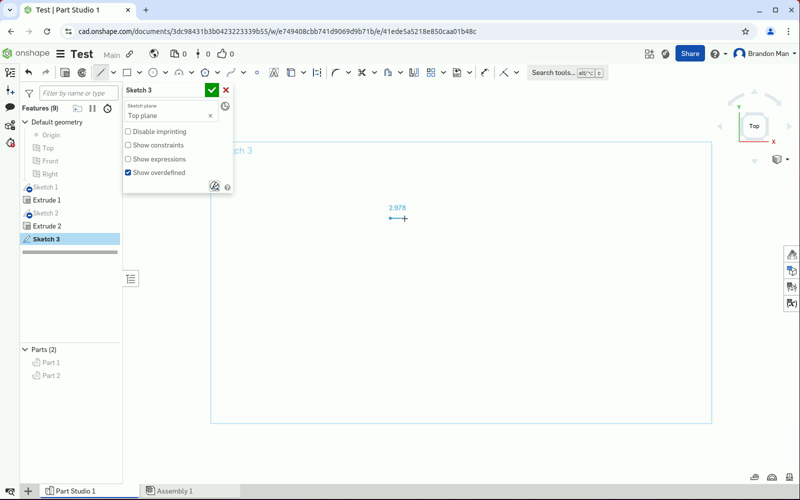
click(404, 218)
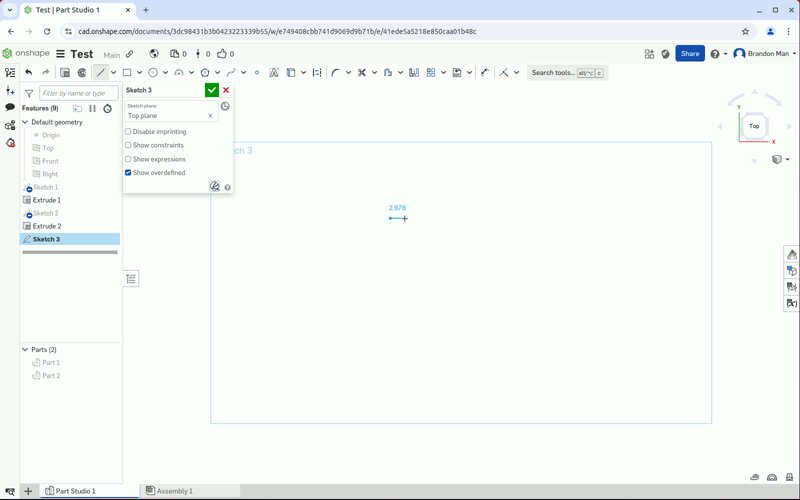
key_up(shift)
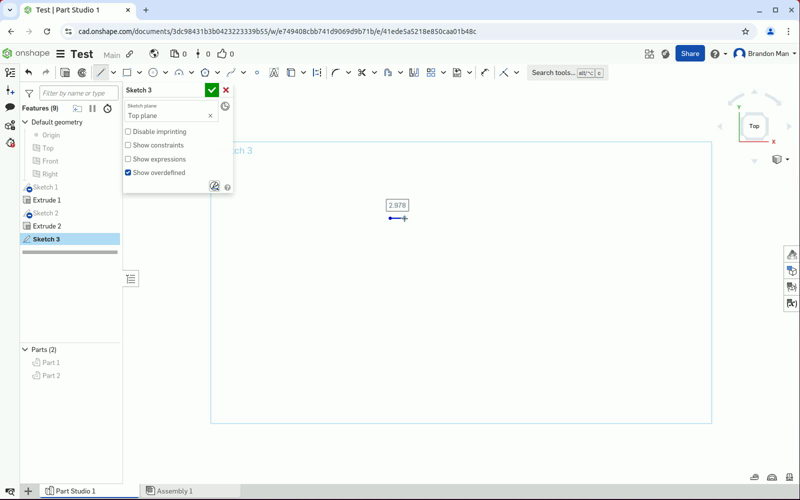
key_down(shift)
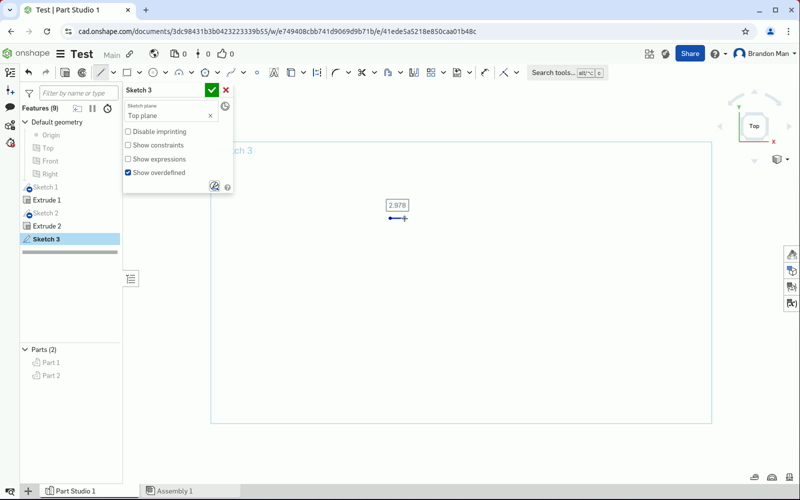
mouse_move(434, 218)
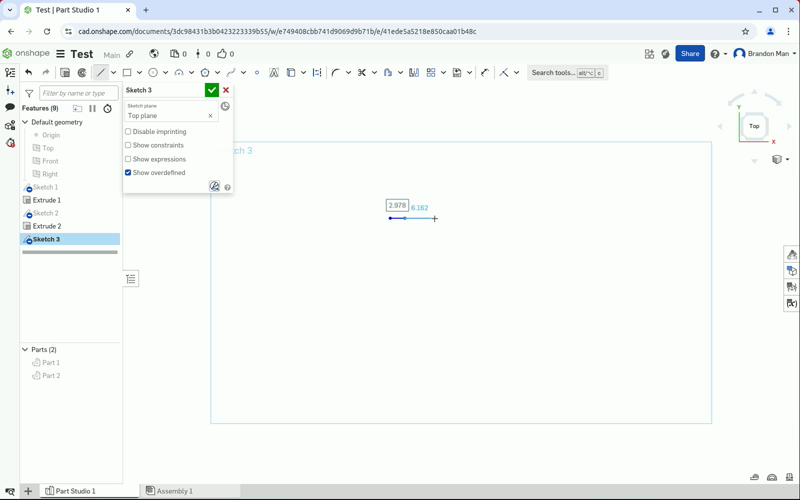
mouse_move(404, 195)
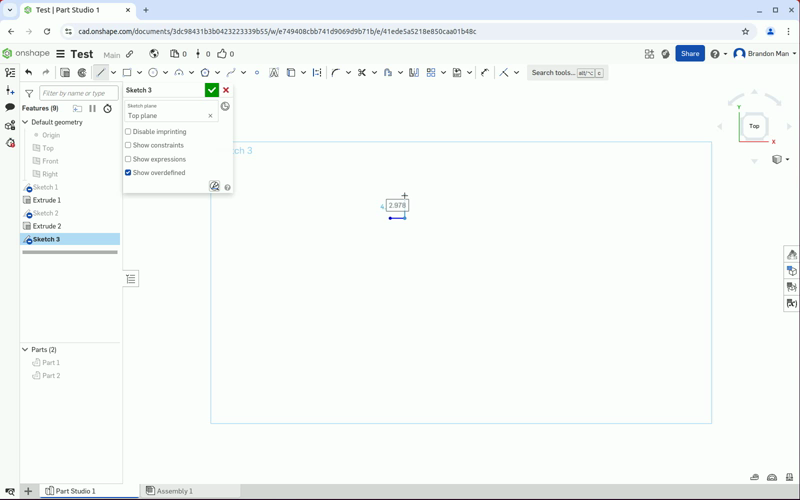
click(404, 195)
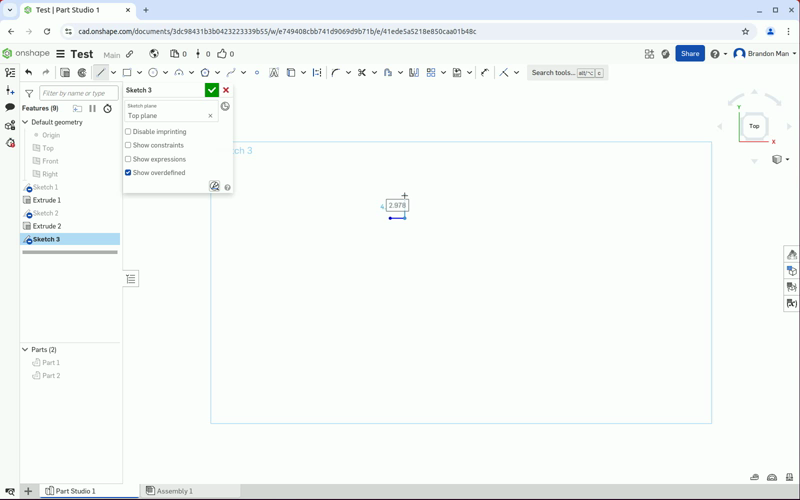
key_up(shift)
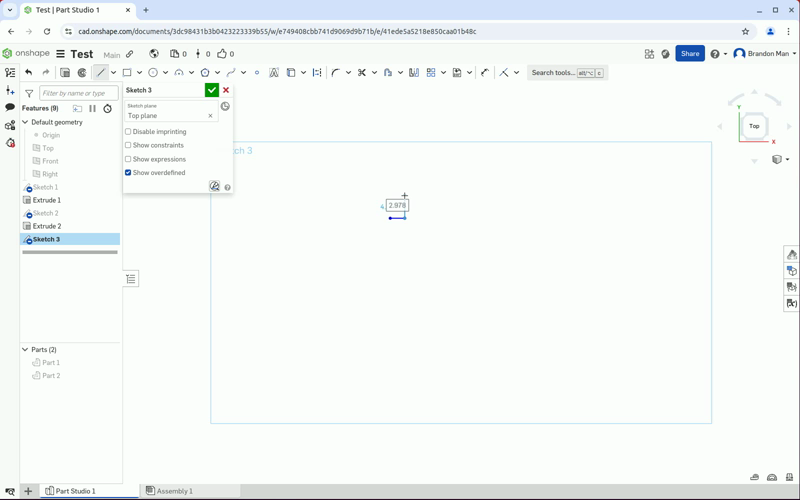
key_down(shift)
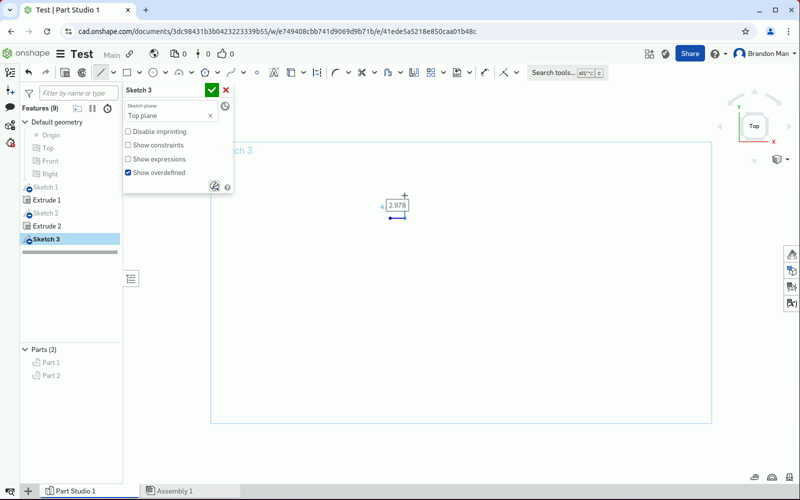
mouse_move(434, 195)
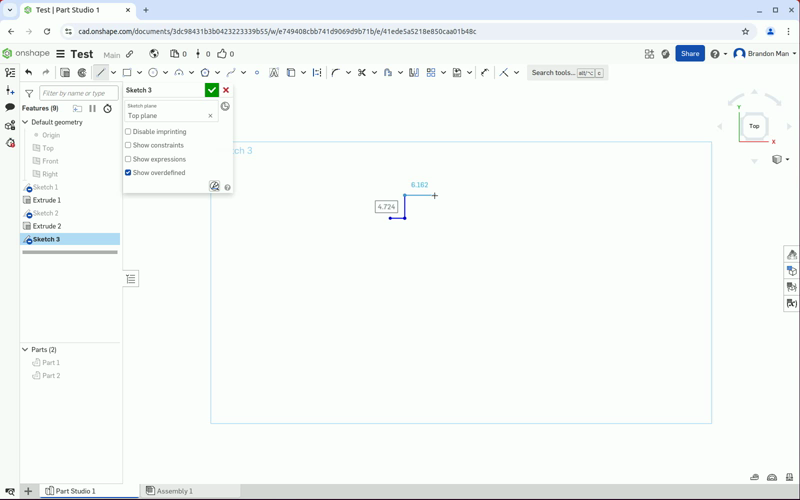
mouse_move(390, 195)
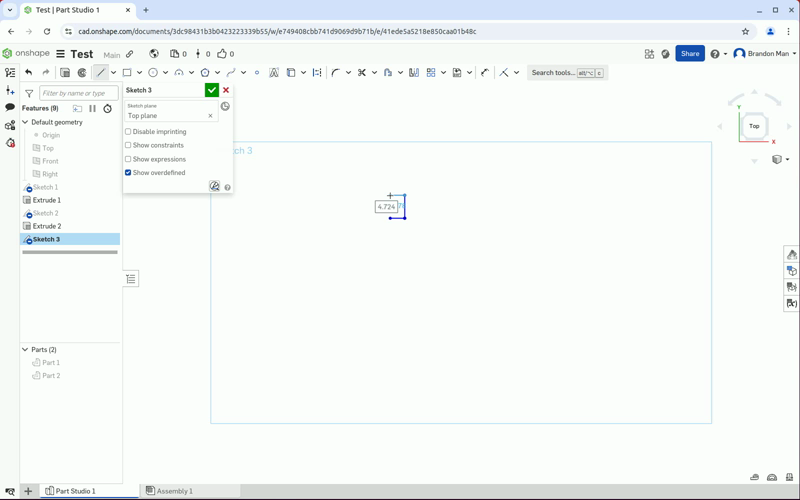
click(390, 195)
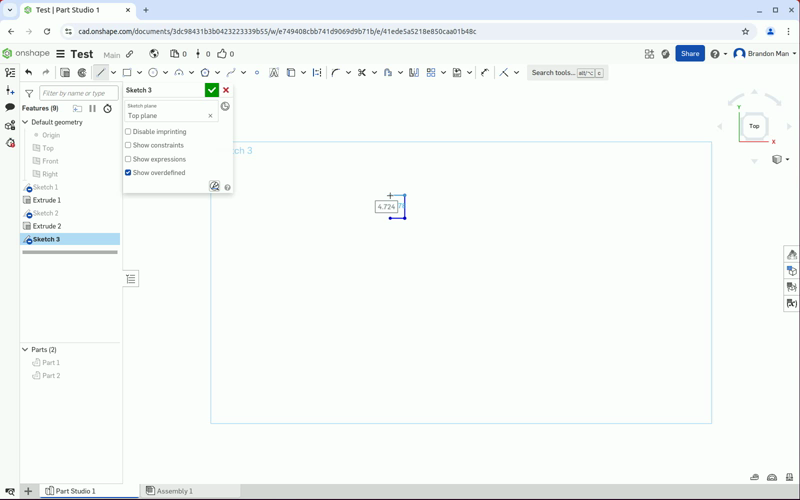
key_up(shift)
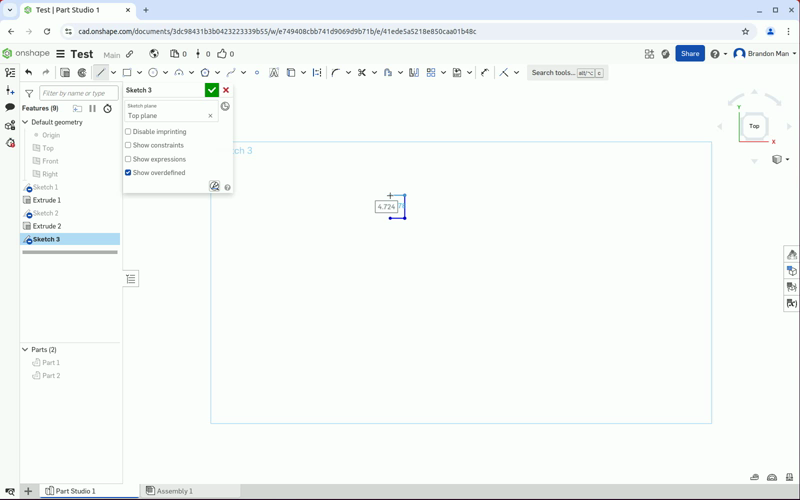
mouse_move(420, 195)
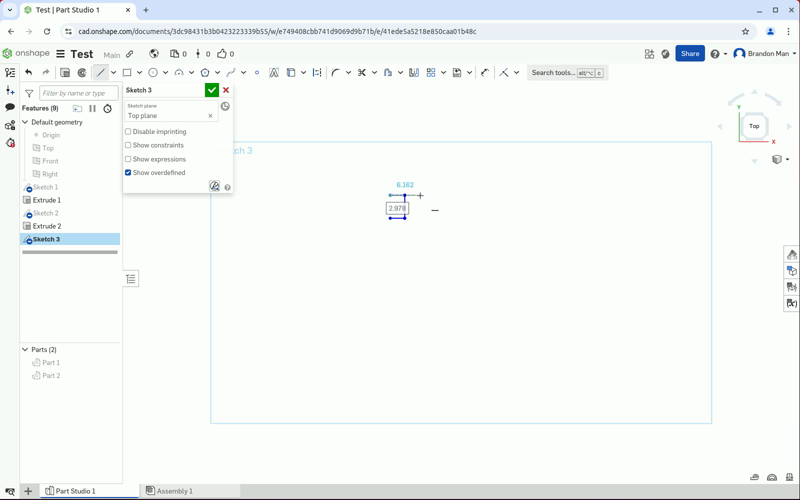
key_down(shift)
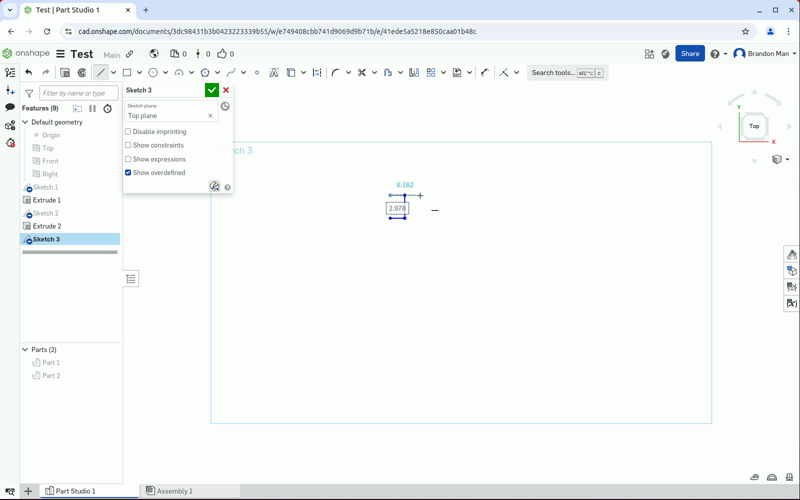
mouse_move(390, 218)
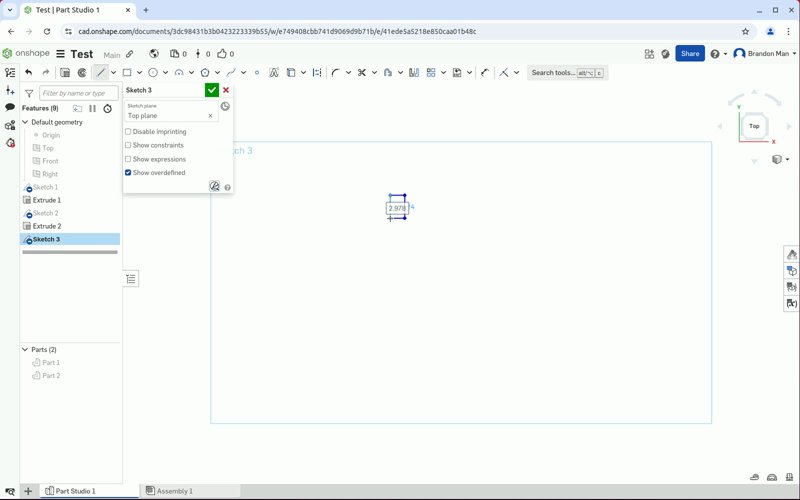
key_up(shift)
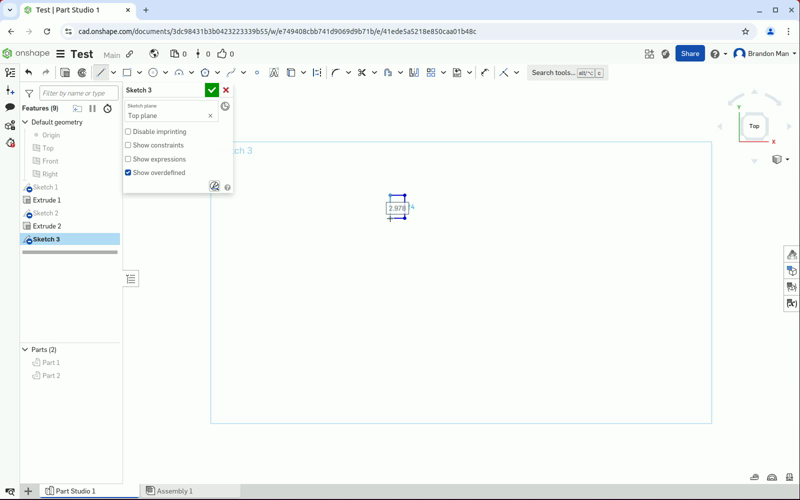
click(390, 218)
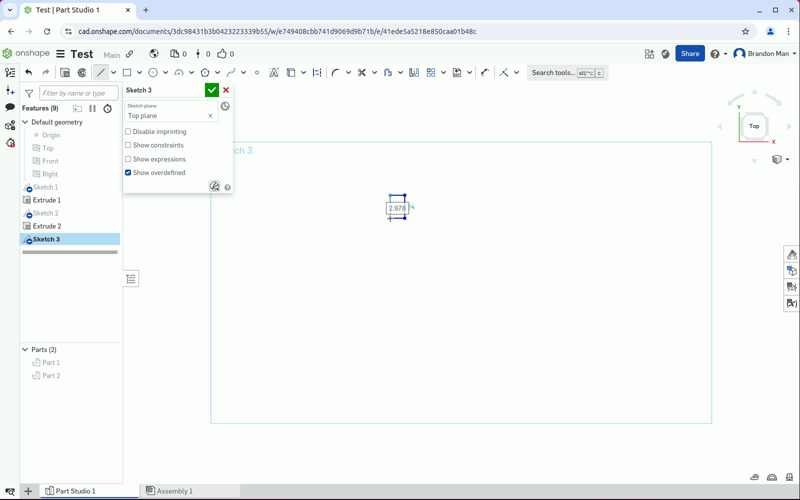
key(esc)
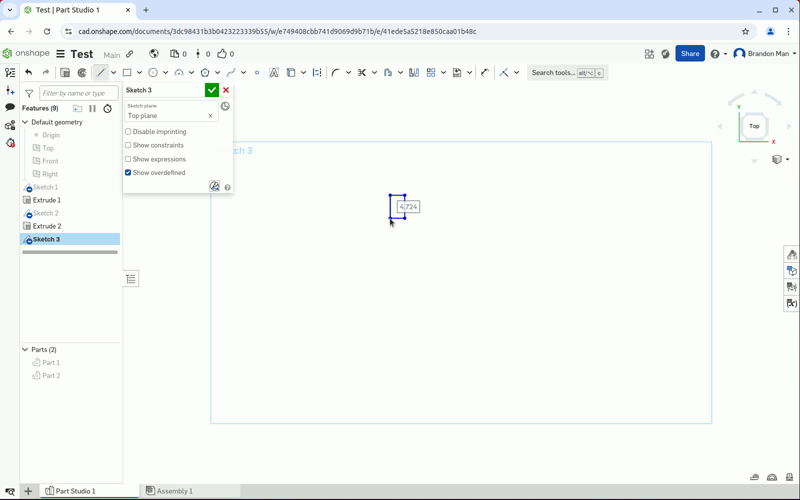
mouse_move(391, 210)
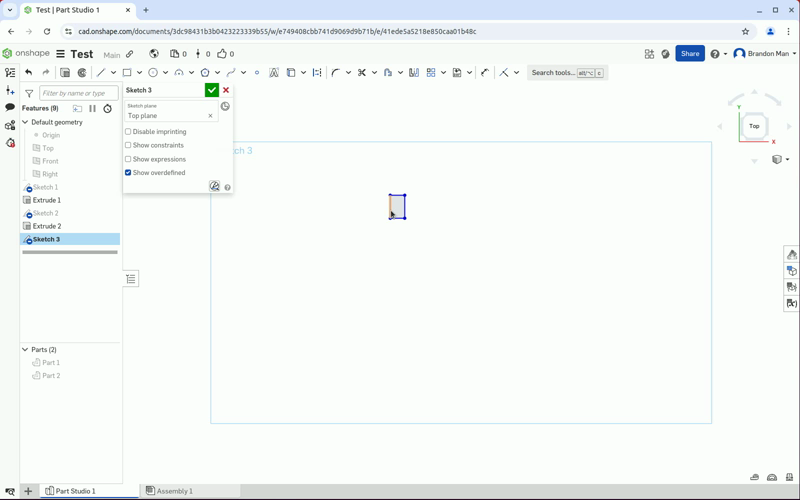
scroll(6)
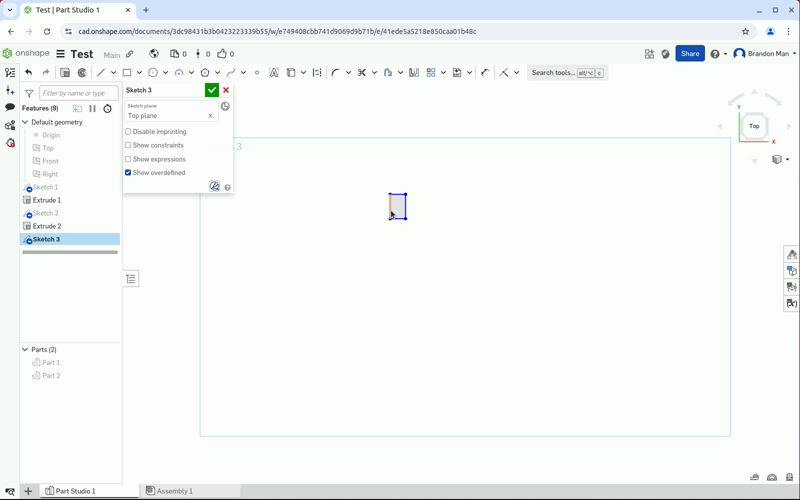
scroll(6)
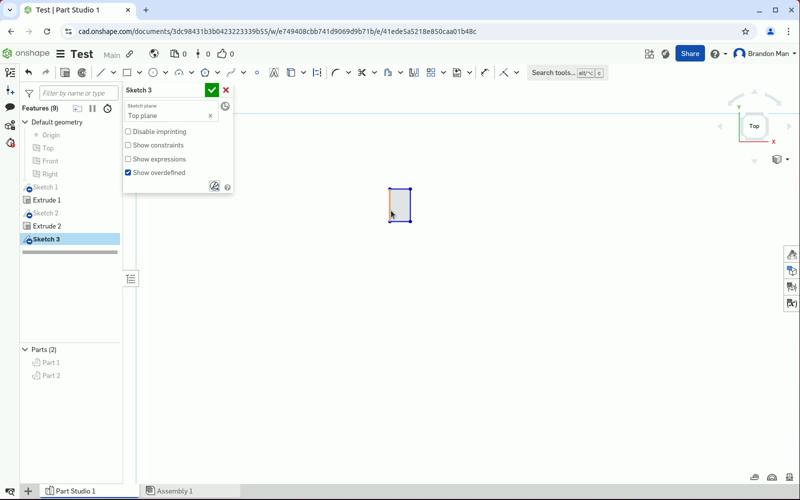
scroll(6)
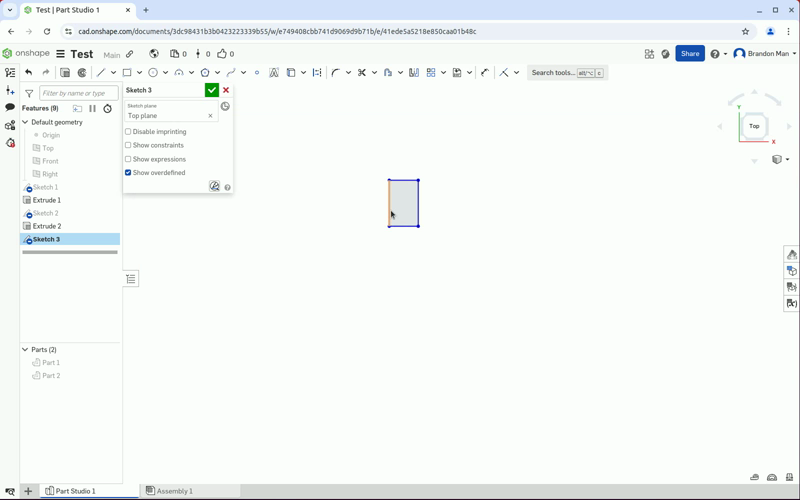
scroll(6)
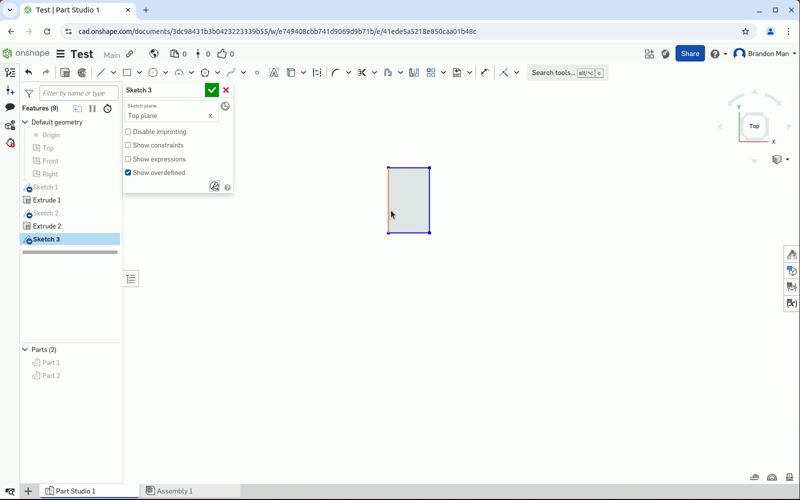
scroll(6)
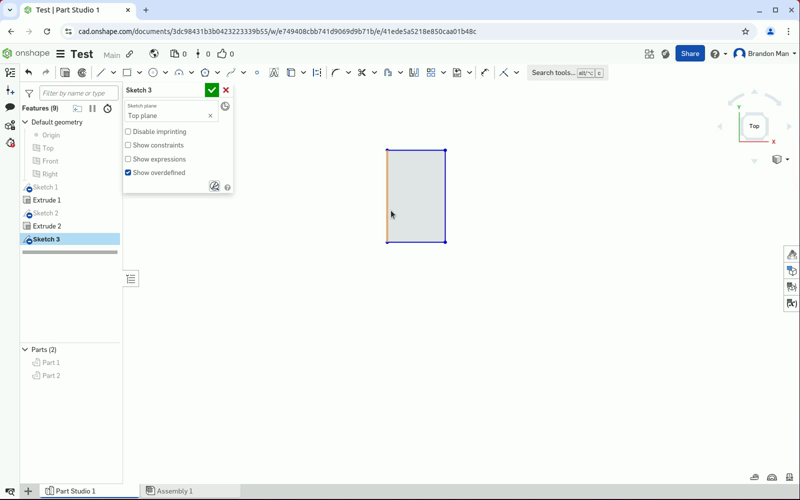
scroll(6)
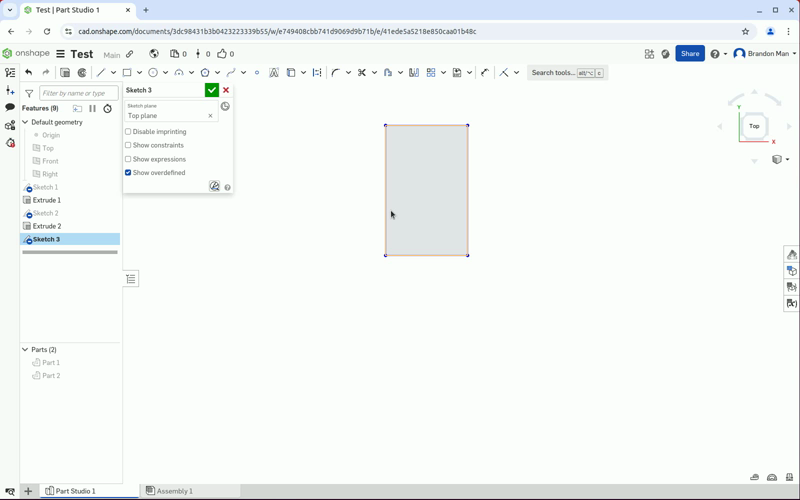
scroll(6)
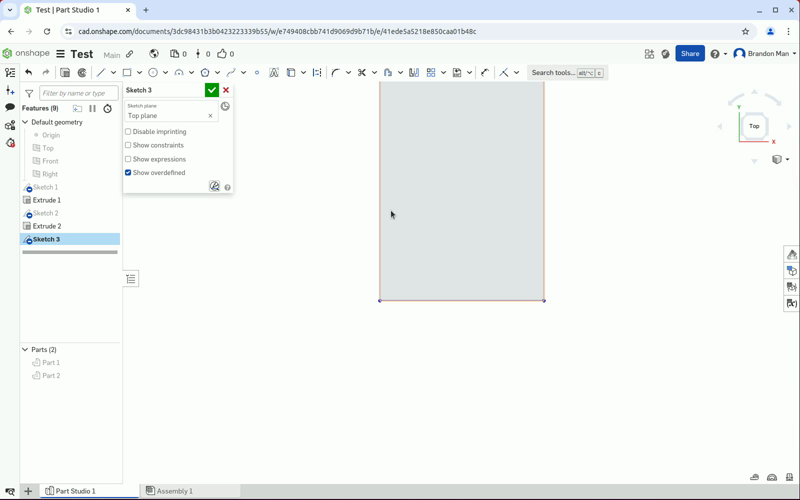
click(391, 210)
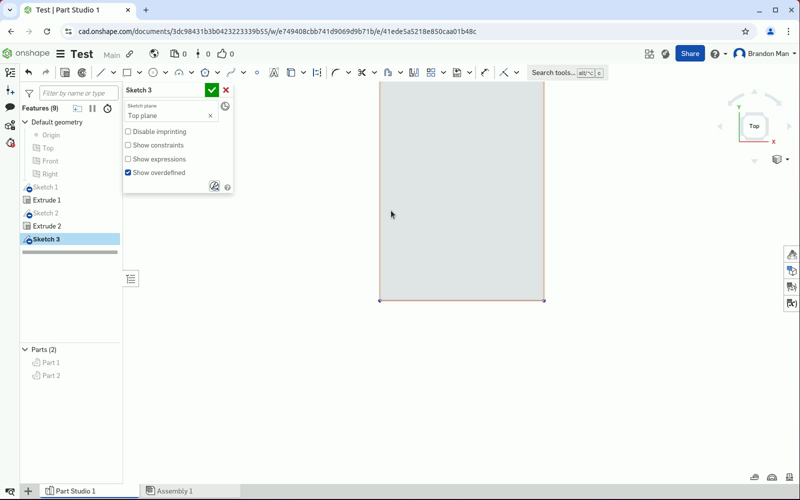
scroll(-6)
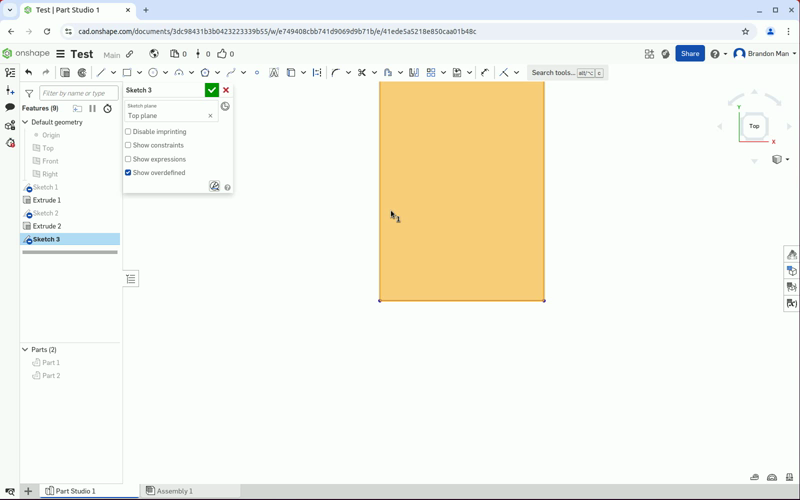
scroll(-6)
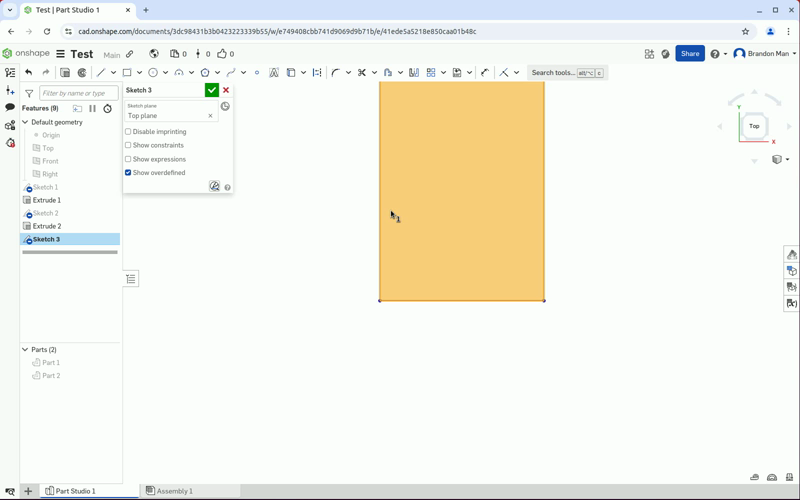
scroll(-6)
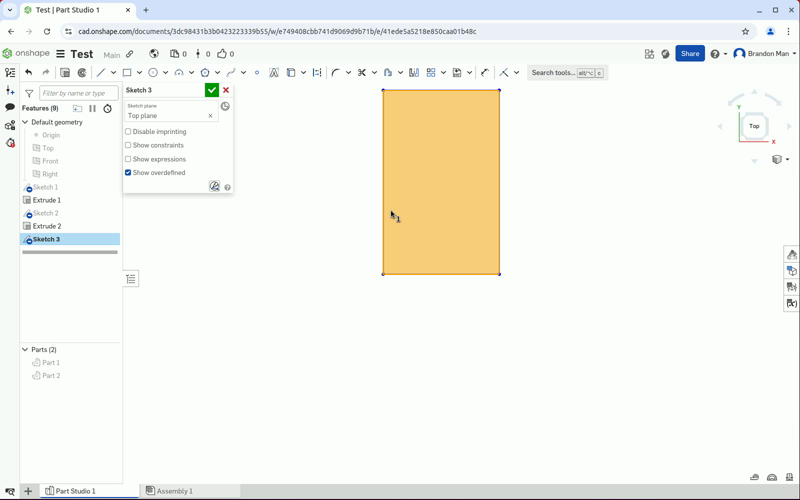
scroll(-6)
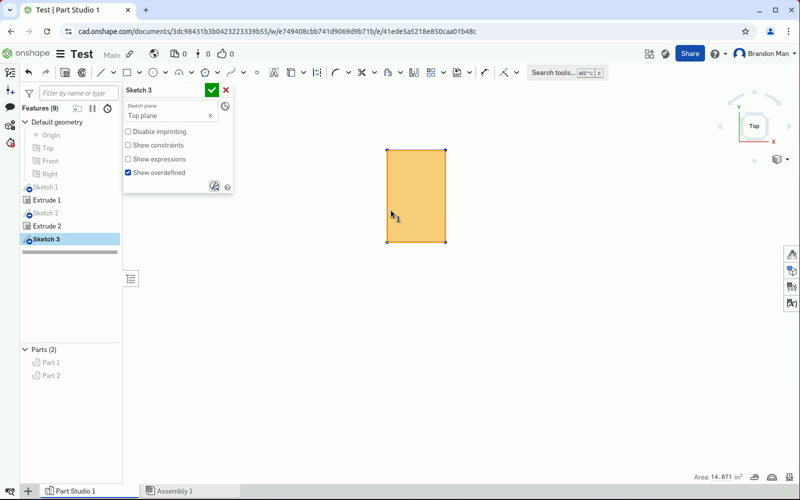
scroll(-6)
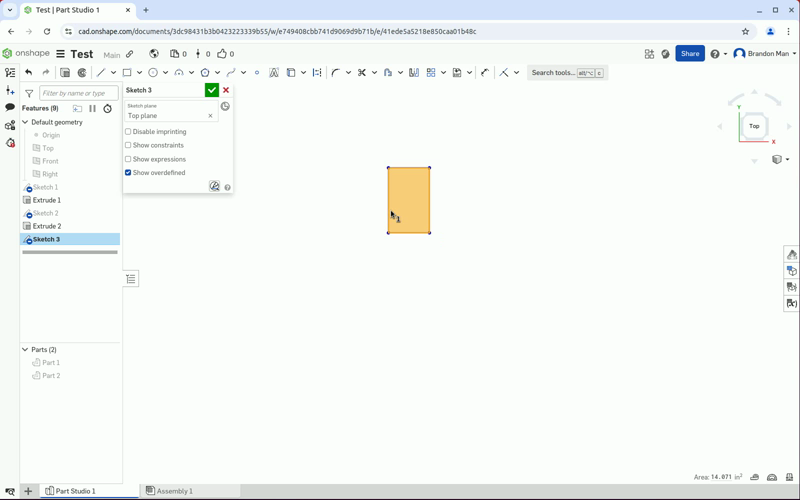
scroll(-6)
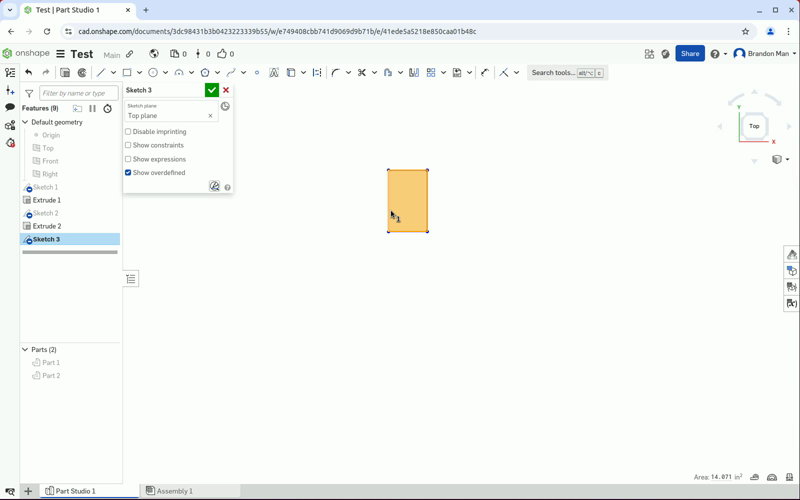
scroll(-6)
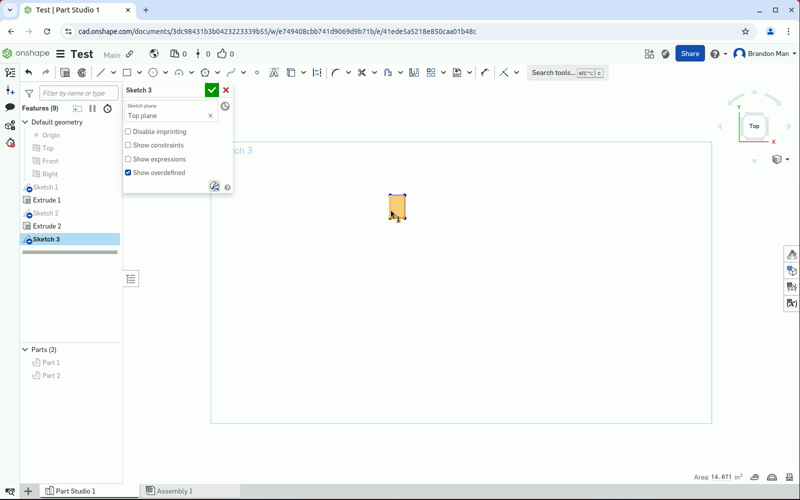
mouse_move(73, 352)
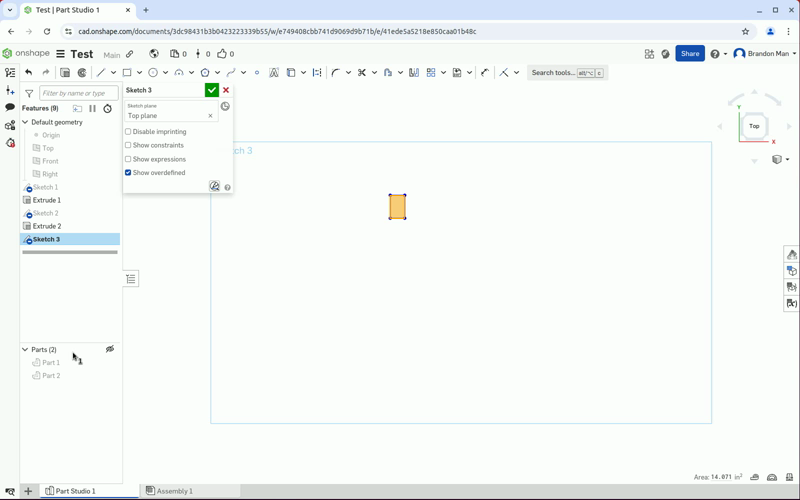
key(shift+y)
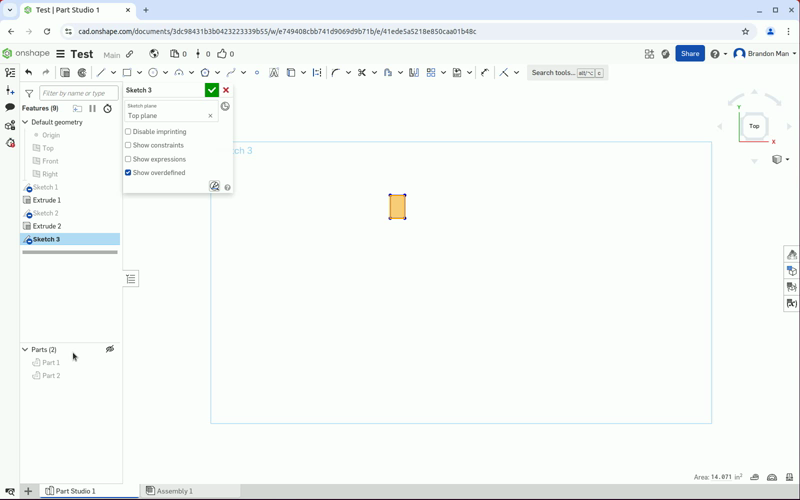
key(shift+e)
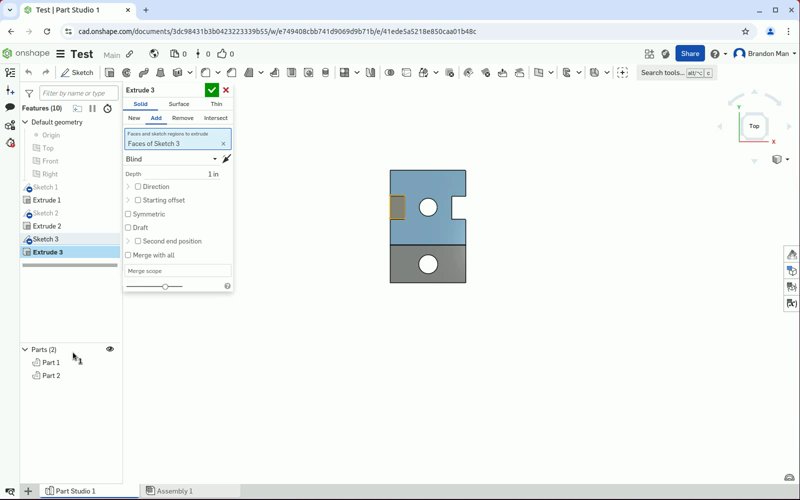
mouse_move(143, 106)
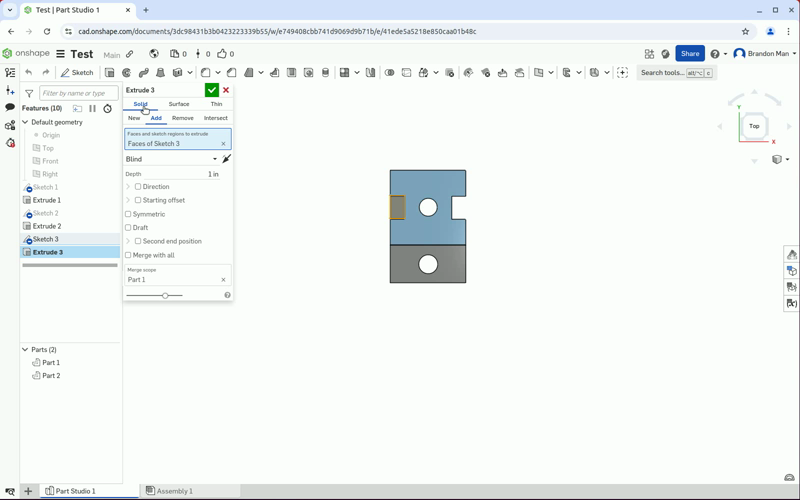
click(143, 106)
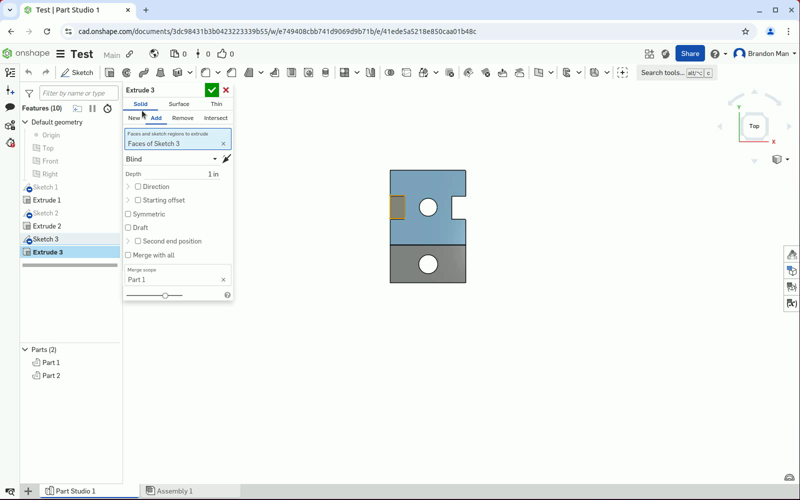
mouse_move(137, 120)
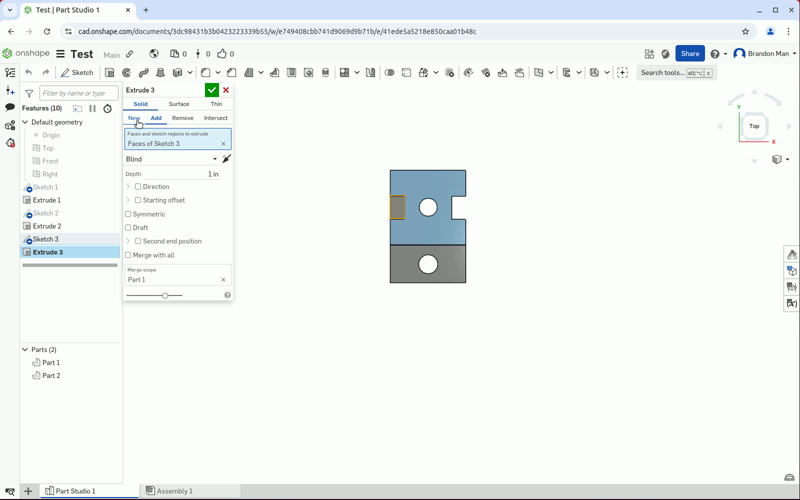
click(137, 120)
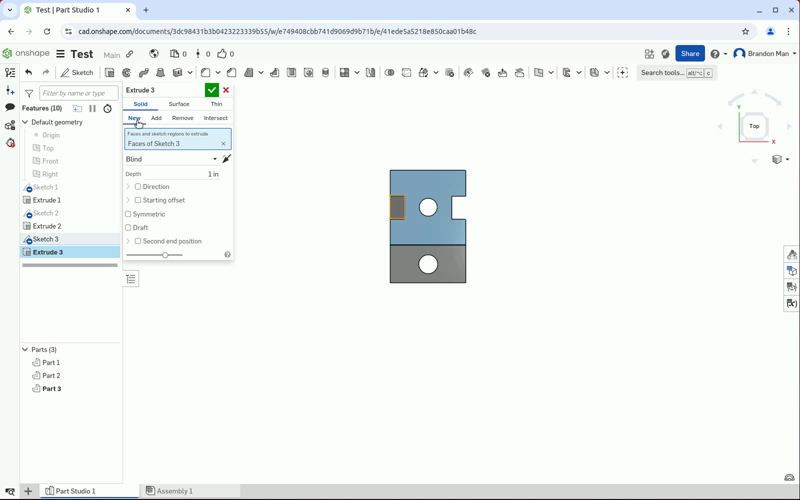
key(tab, 4)
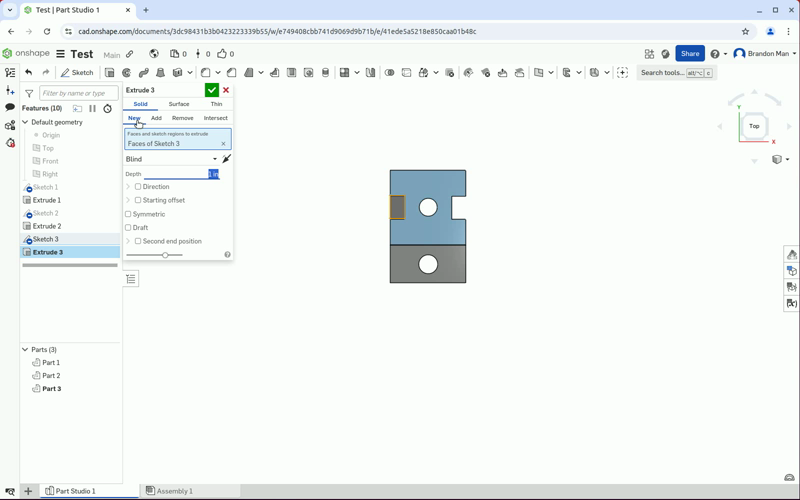
text(7.703)
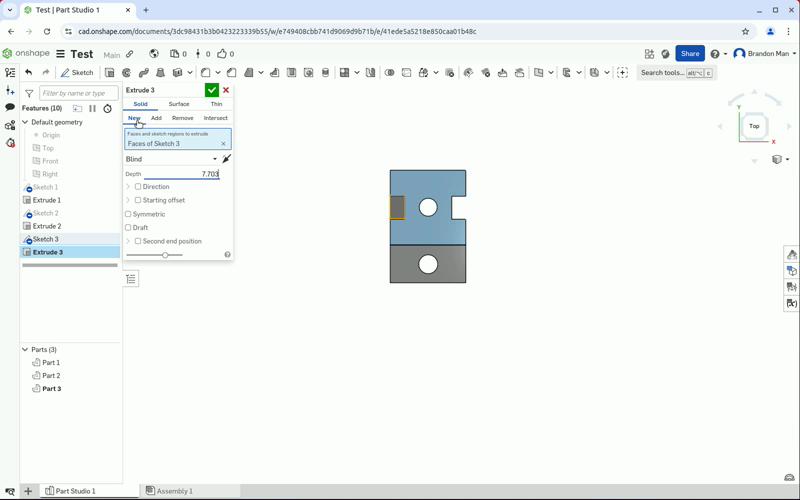
key(enter)
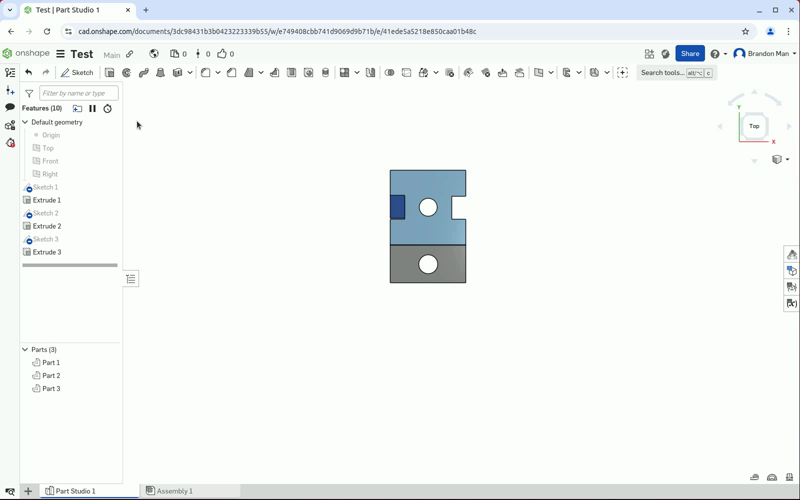
key(shift+h)
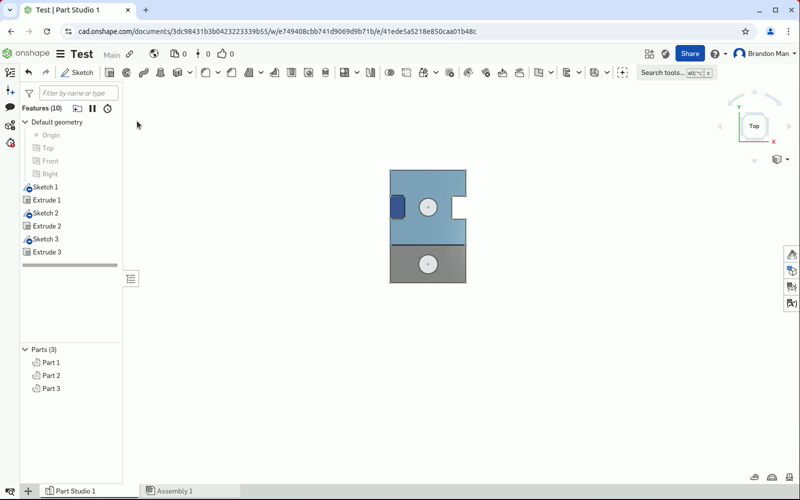
key(shift+h)
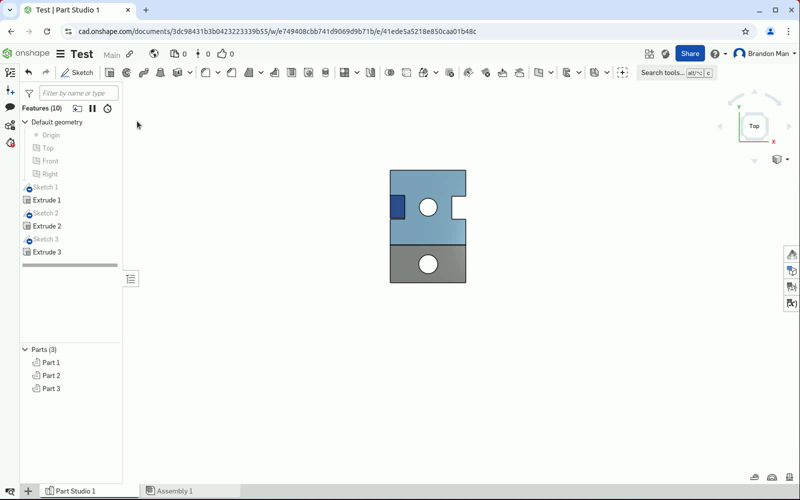
mouse_move(73, 189)
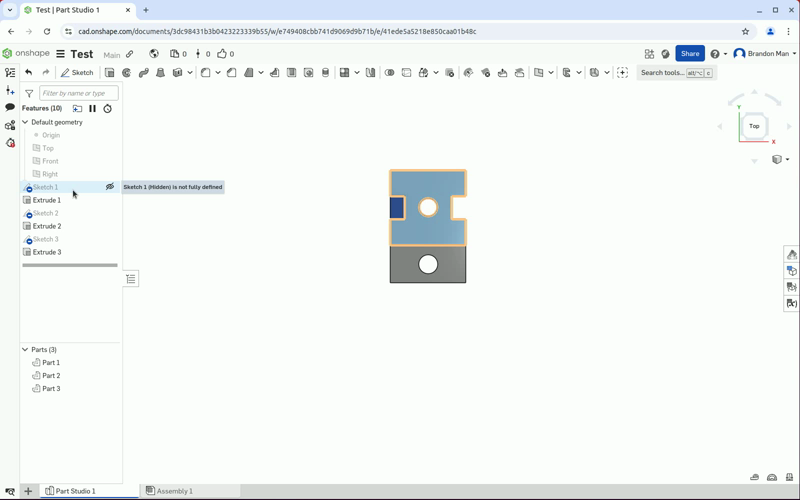
click(73, 189)
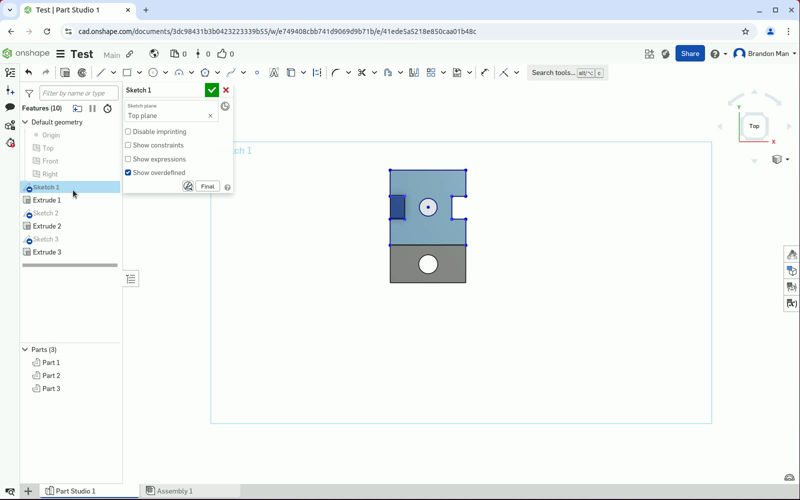
mouse_move(229, 92)
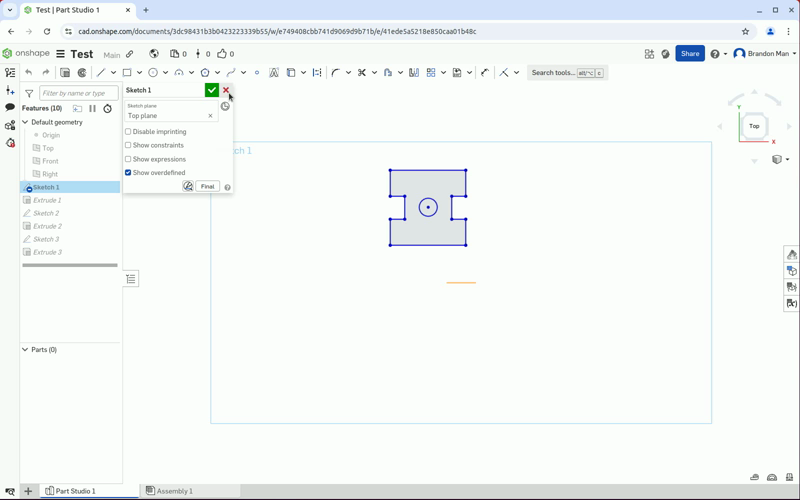
click(229, 92)
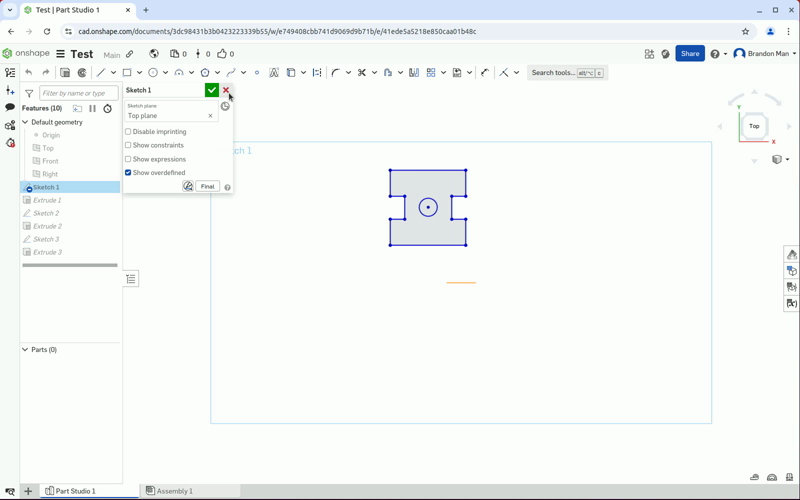
key(shift+s)
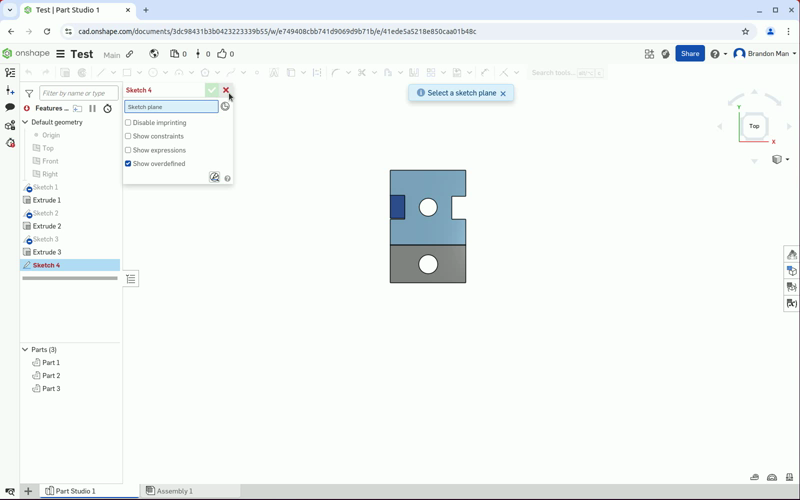
mouse_move(73, 150)
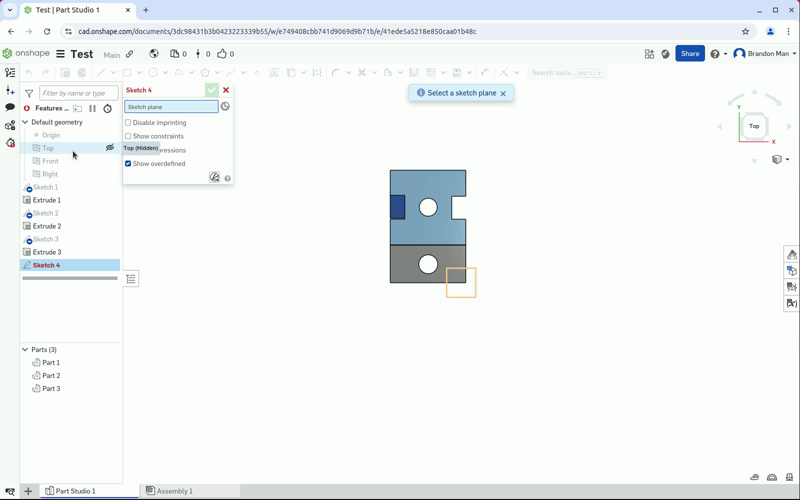
click(73, 150)
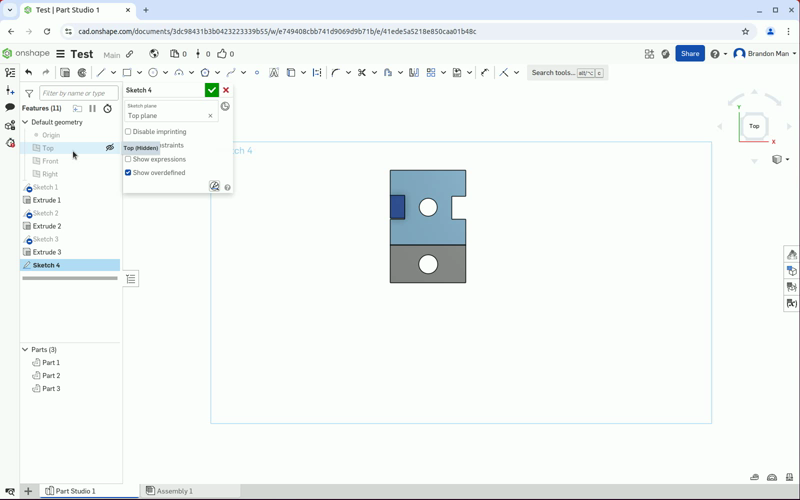
mouse_move(73, 352)
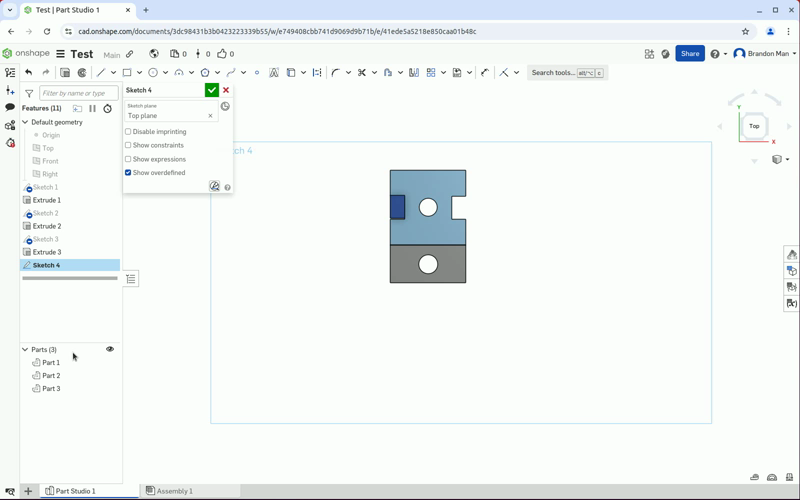
key(y)
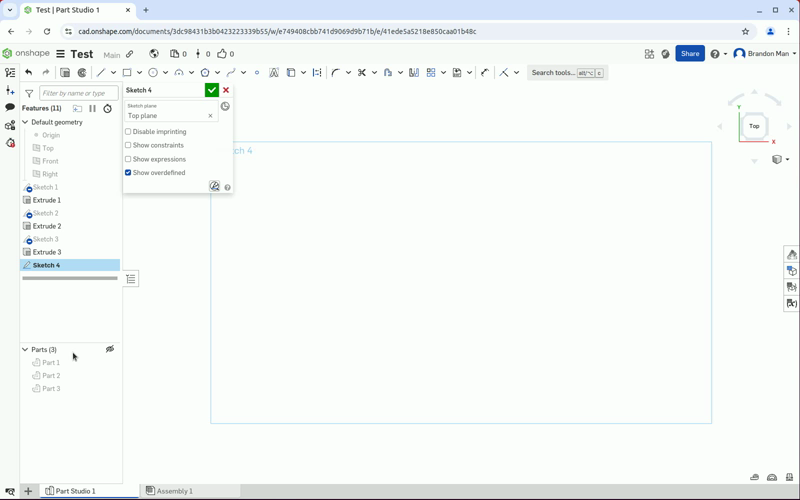
key(l)
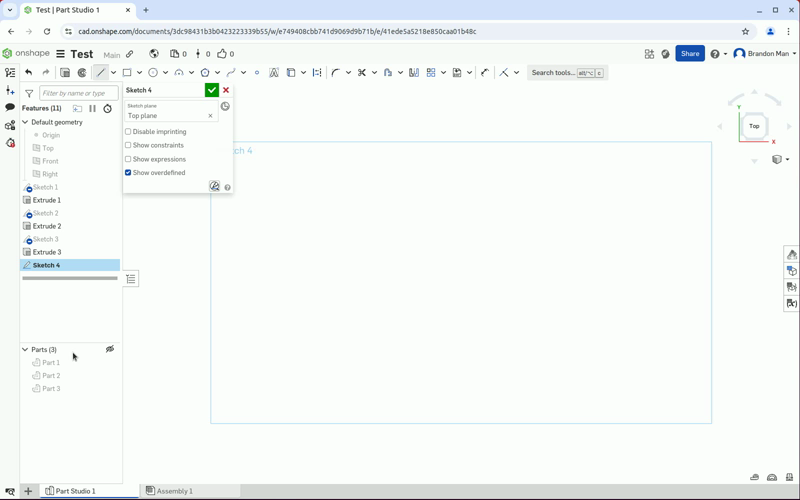
key_down(shift)
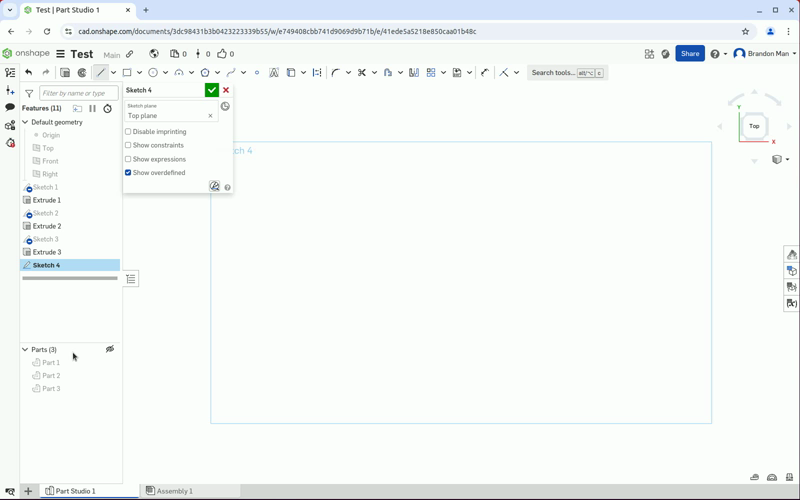
mouse_move(451, 218)
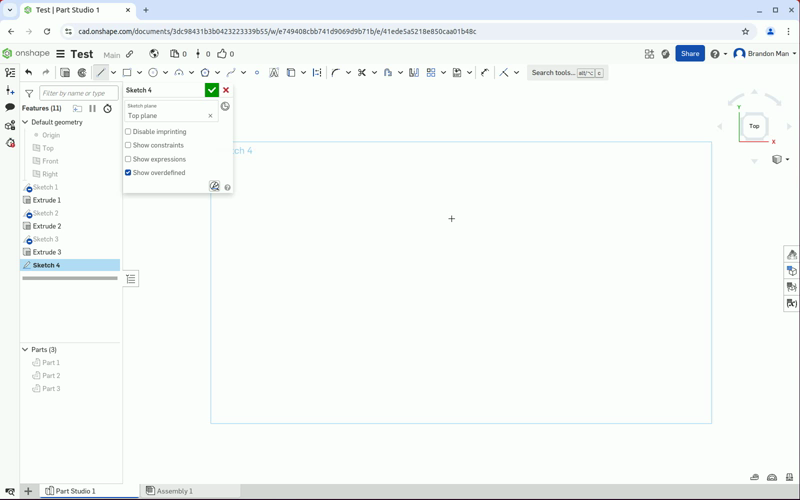
click(451, 218)
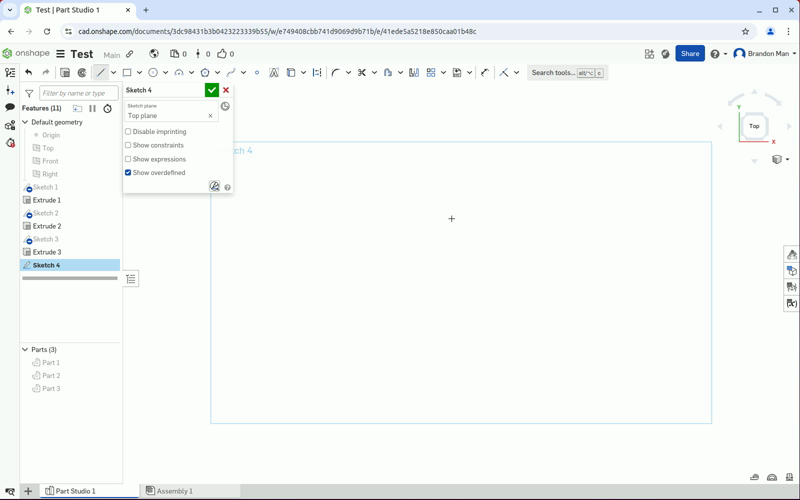
key_up(shift)
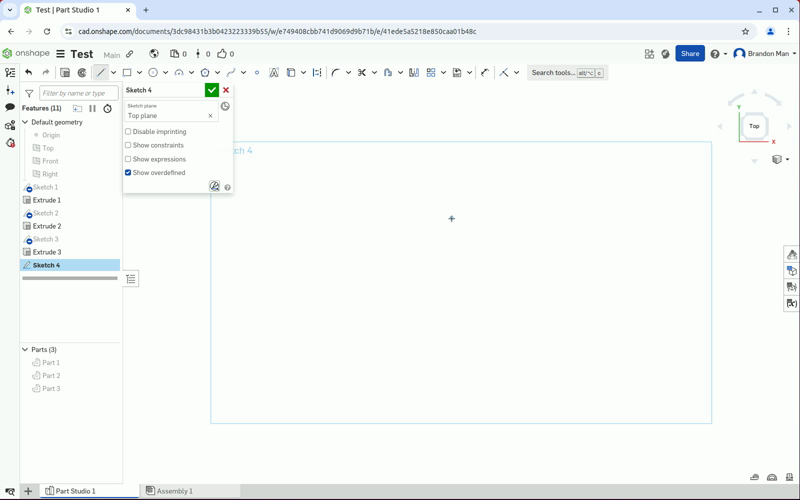
key_down(shift)
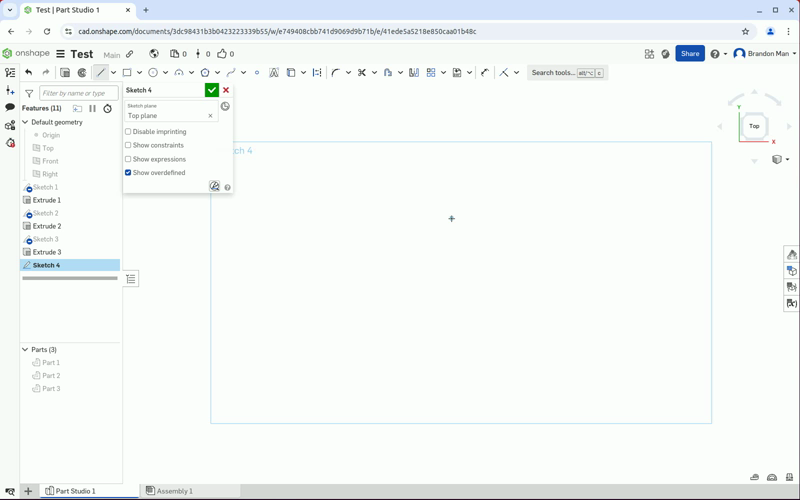
mouse_move(481, 218)
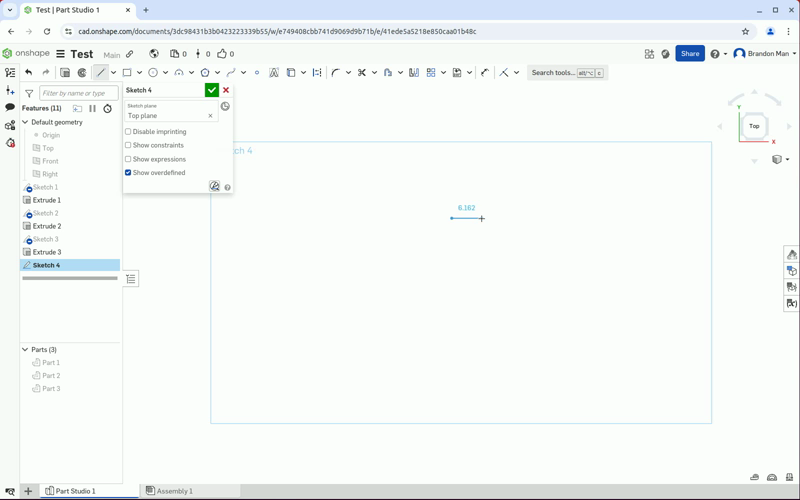
mouse_move(466, 218)
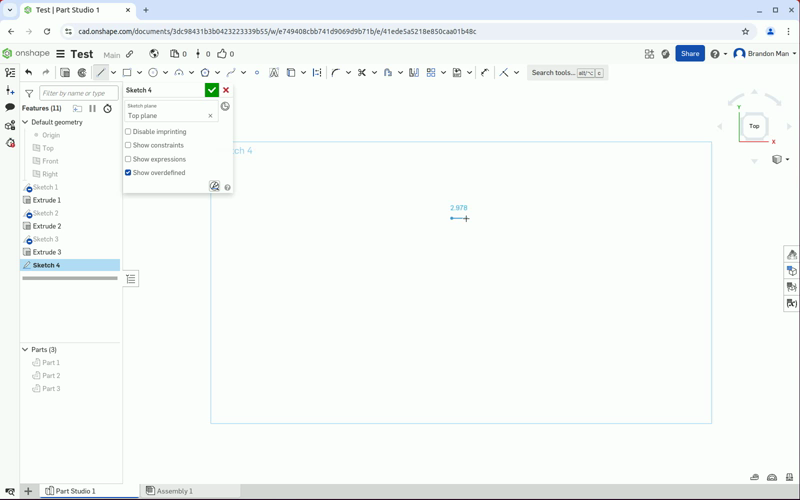
click(466, 218)
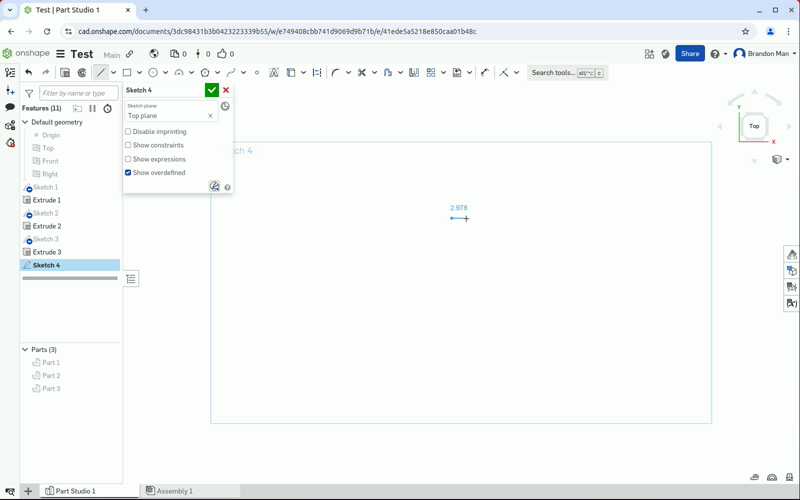
key_up(shift)
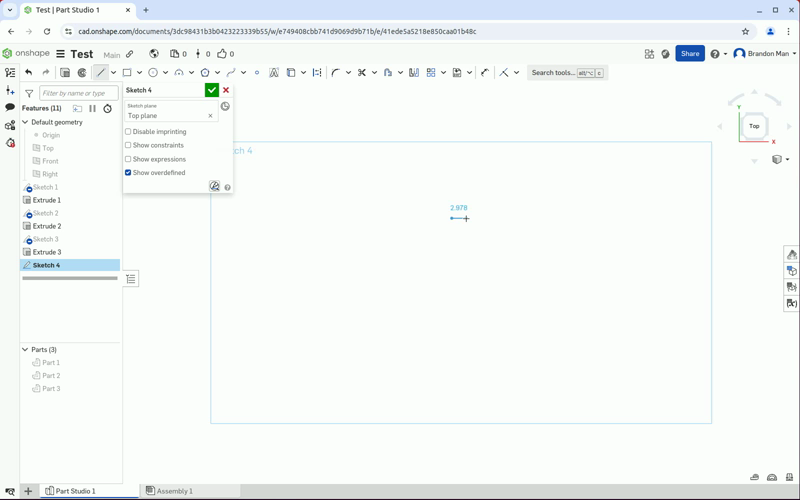
key_down(shift)
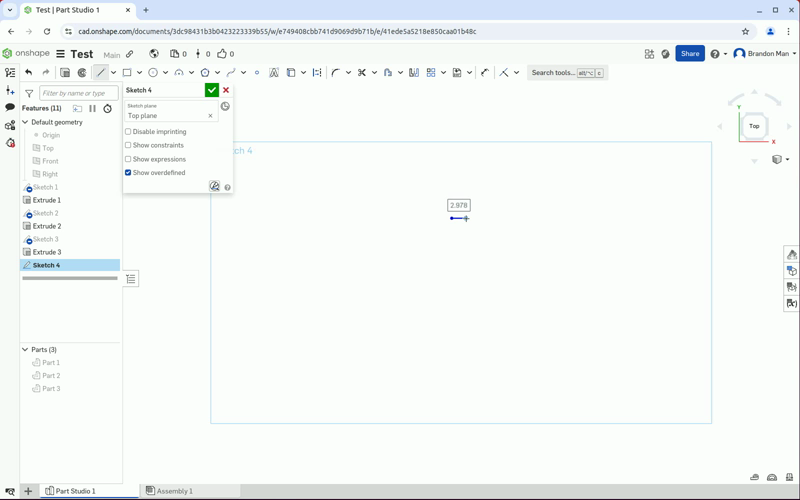
mouse_move(496, 218)
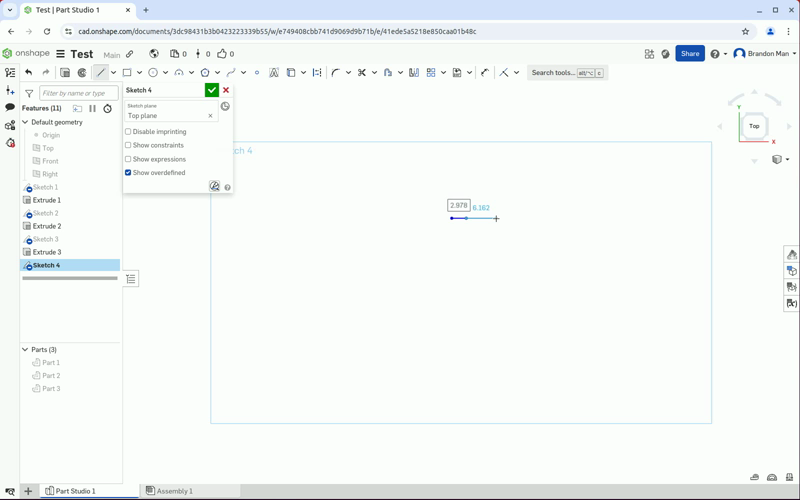
mouse_move(466, 195)
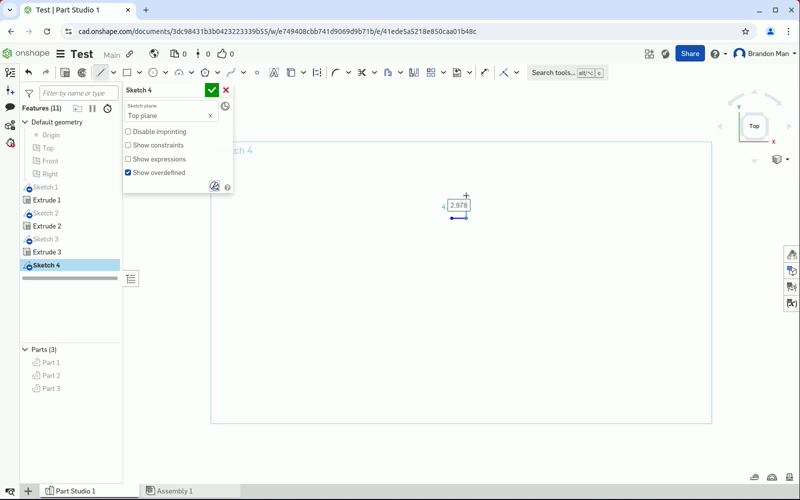
click(466, 195)
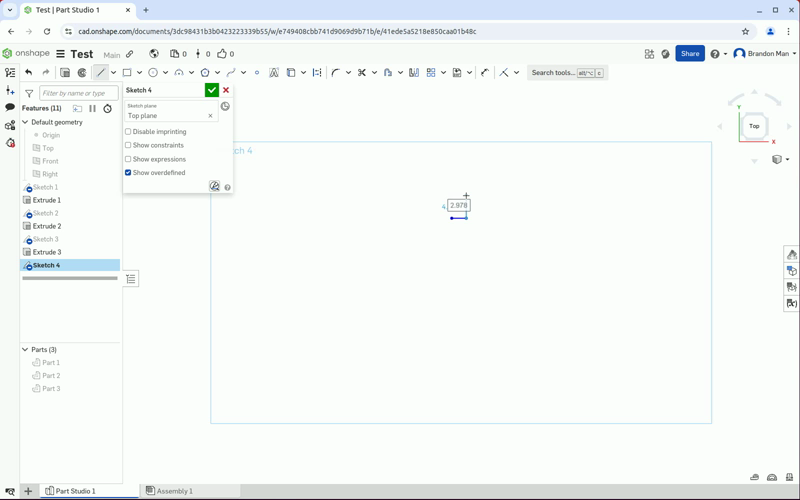
key_up(shift)
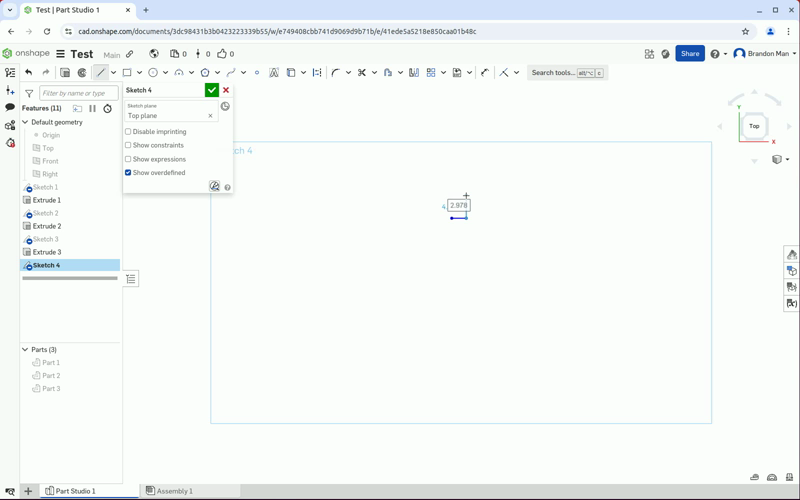
key_down(shift)
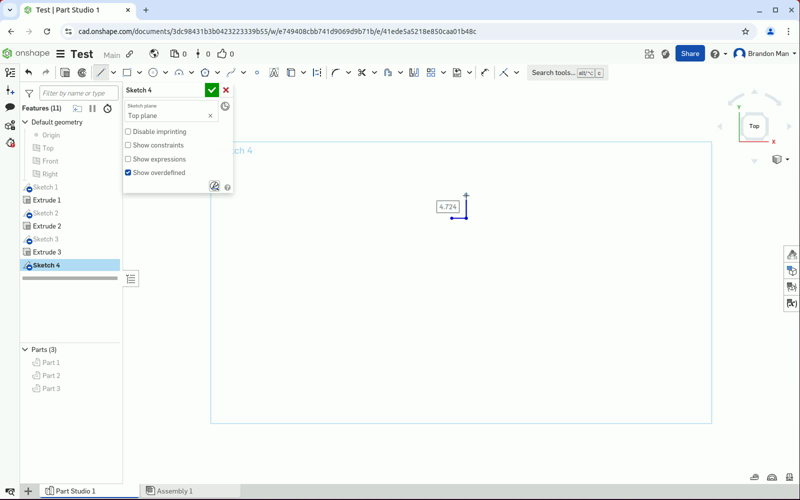
mouse_move(496, 195)
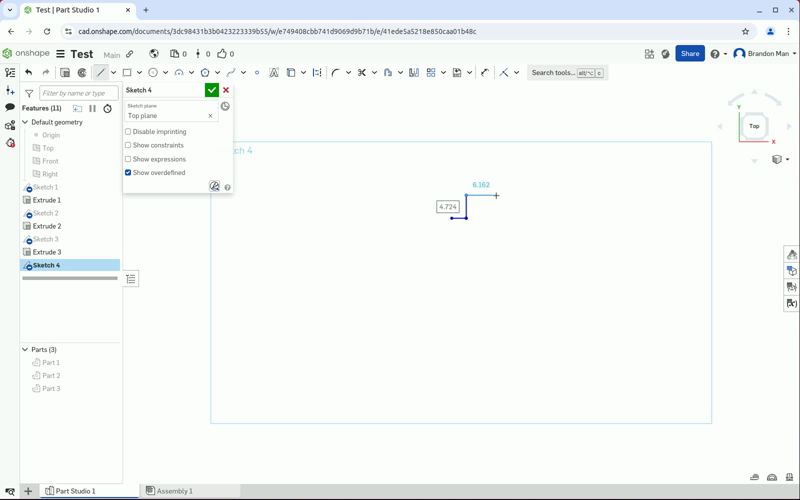
mouse_move(451, 195)
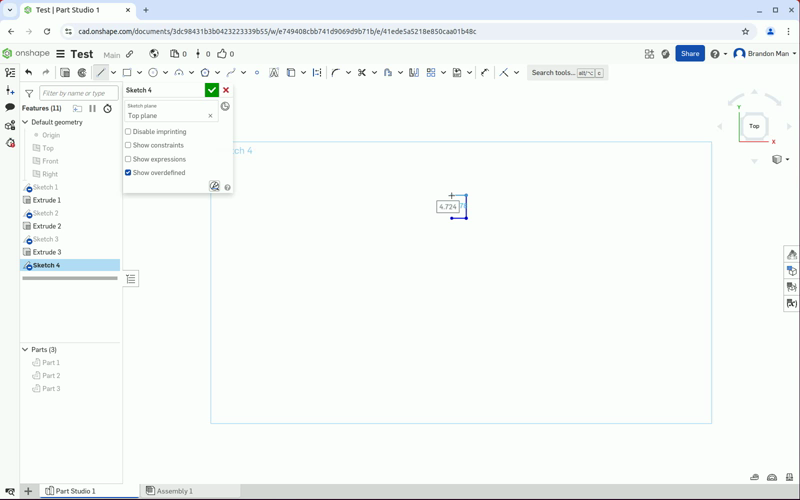
click(451, 195)
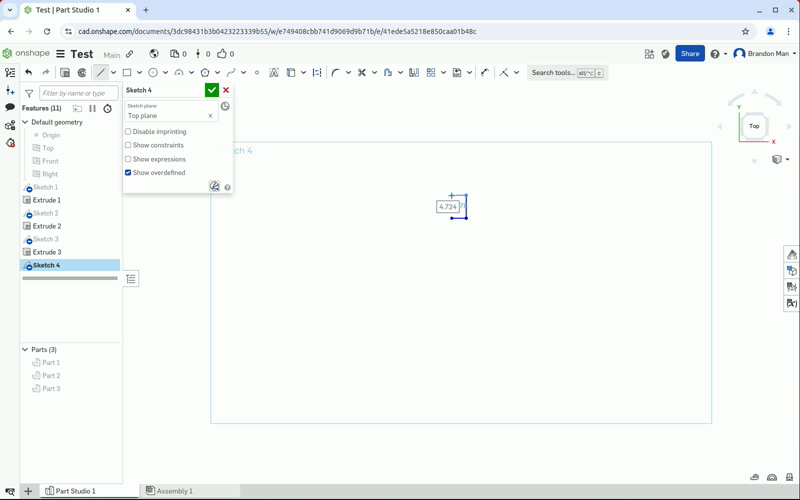
key_up(shift)
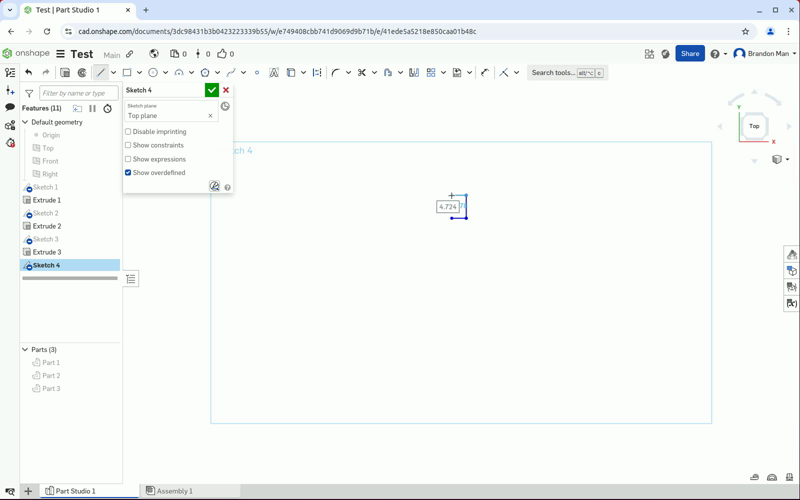
mouse_move(481, 195)
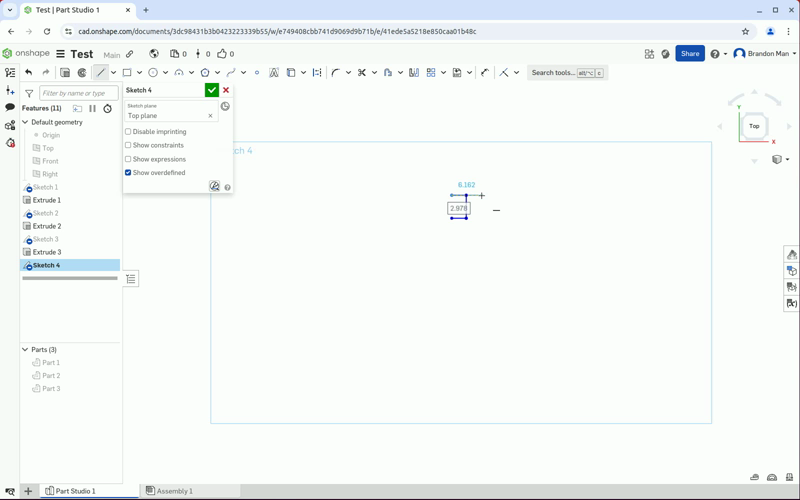
key_down(shift)
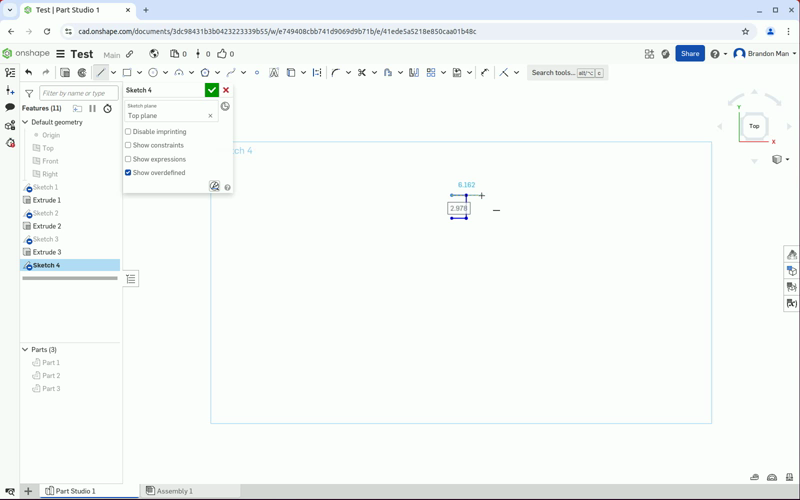
mouse_move(451, 218)
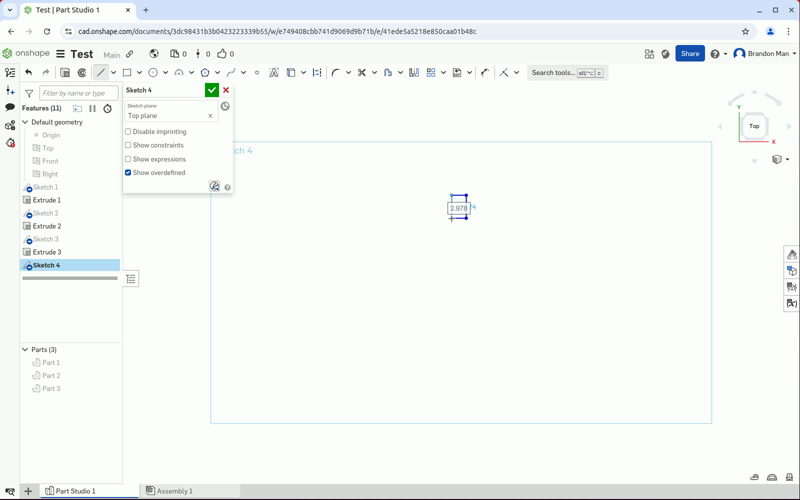
key_up(shift)
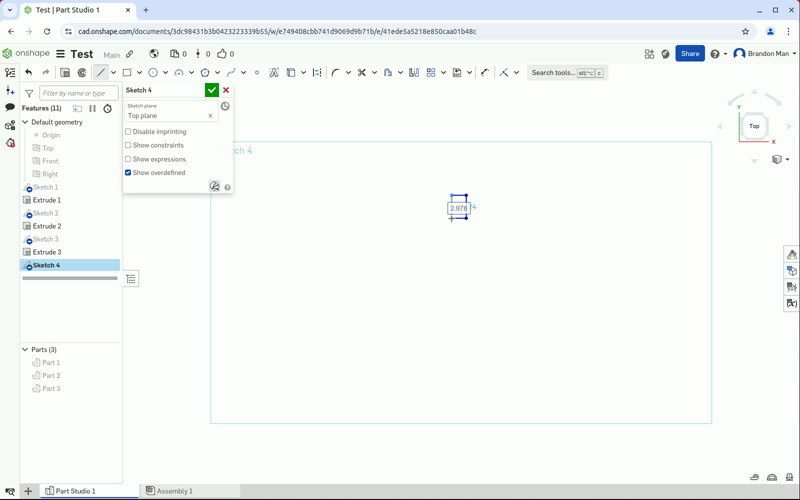
click(451, 218)
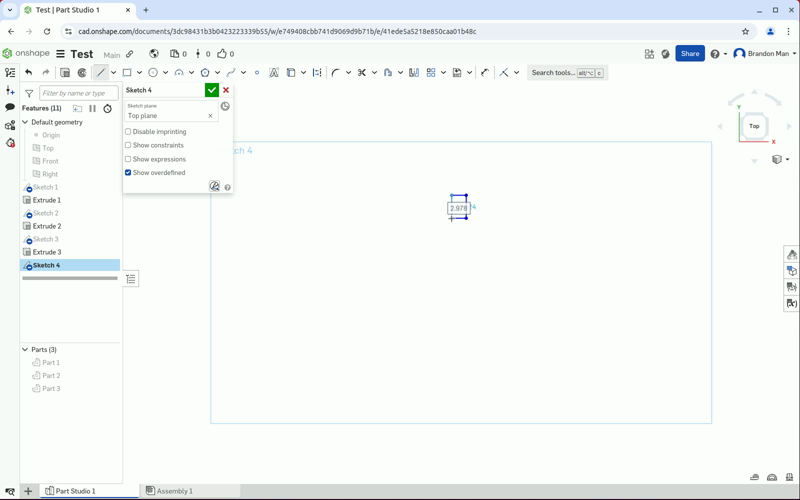
key(esc)
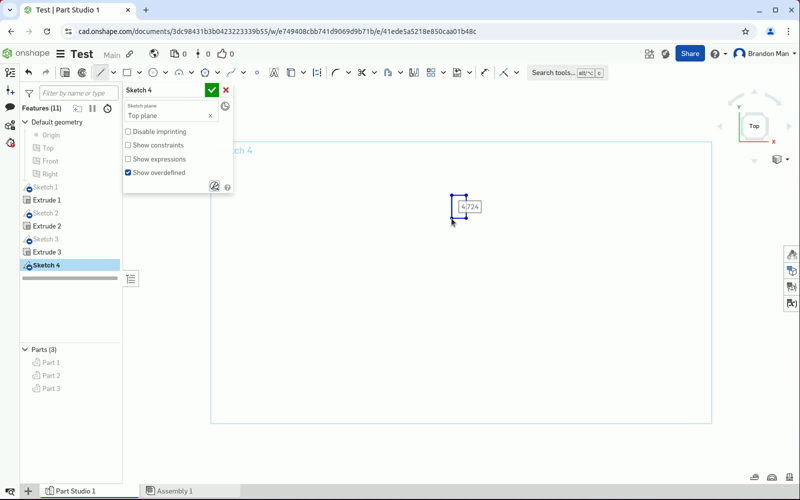
mouse_move(456, 208)
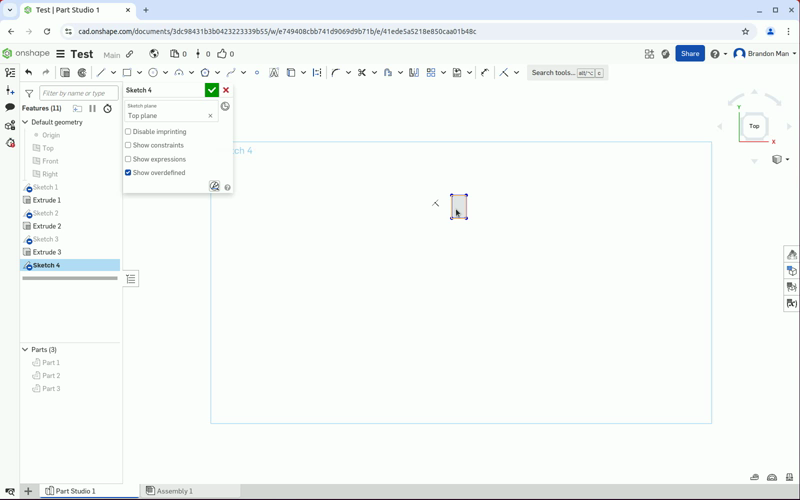
scroll(6)
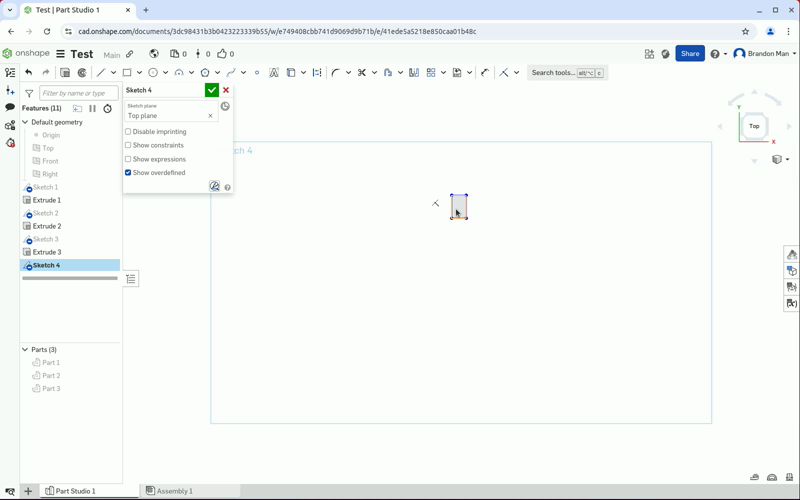
scroll(6)
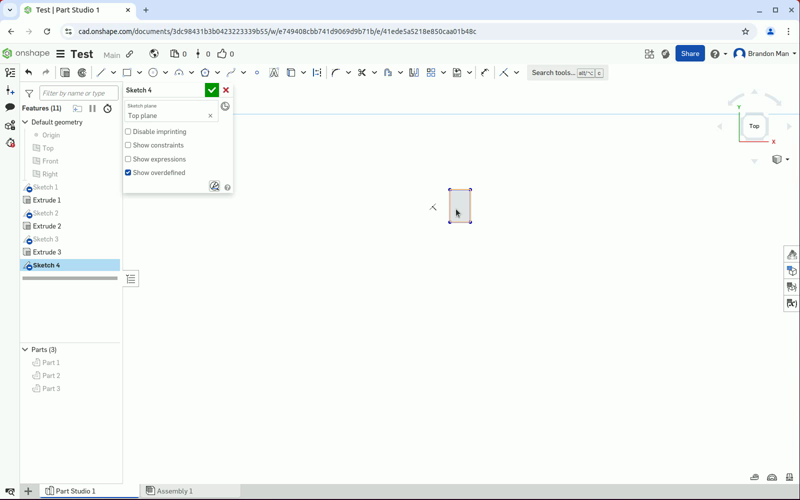
scroll(6)
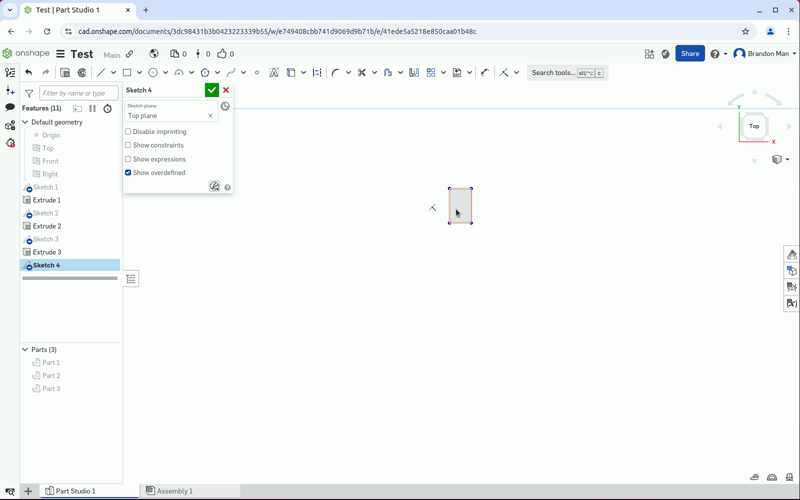
scroll(6)
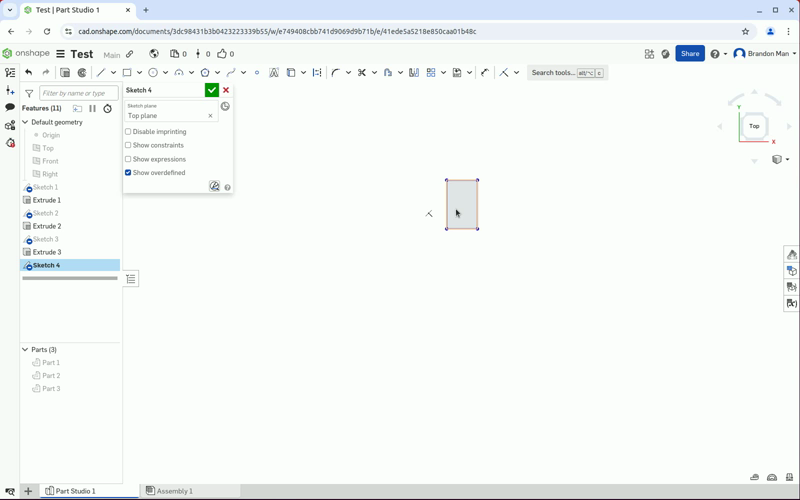
scroll(6)
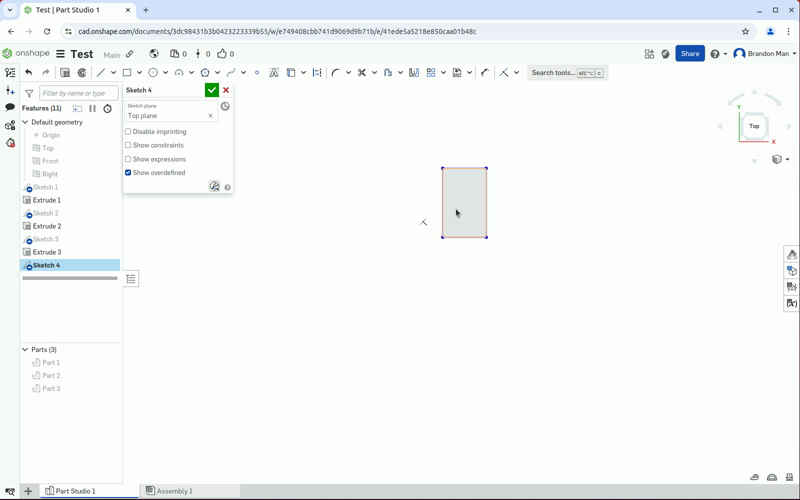
scroll(6)
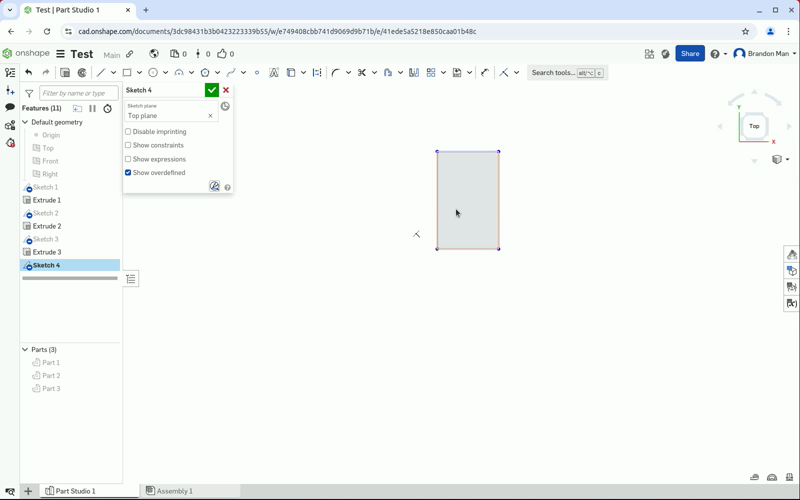
scroll(6)
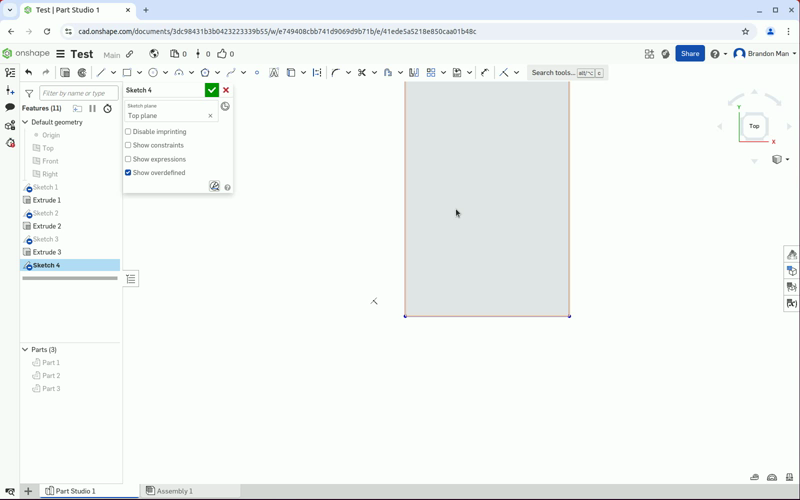
click(456, 208)
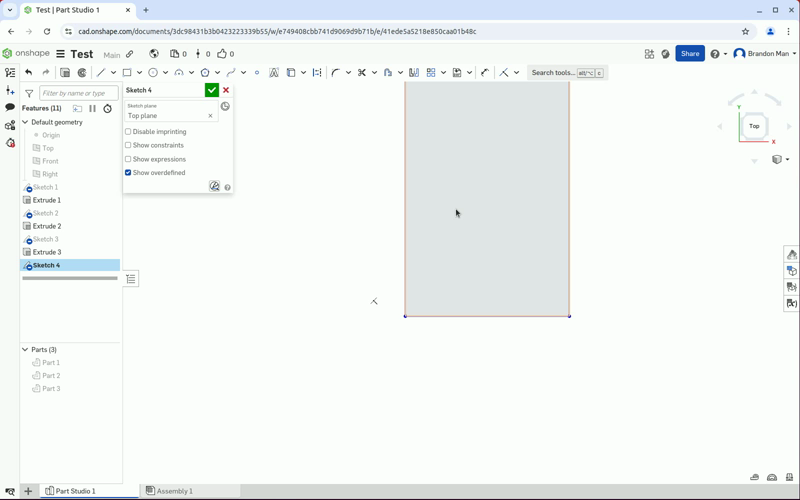
scroll(-6)
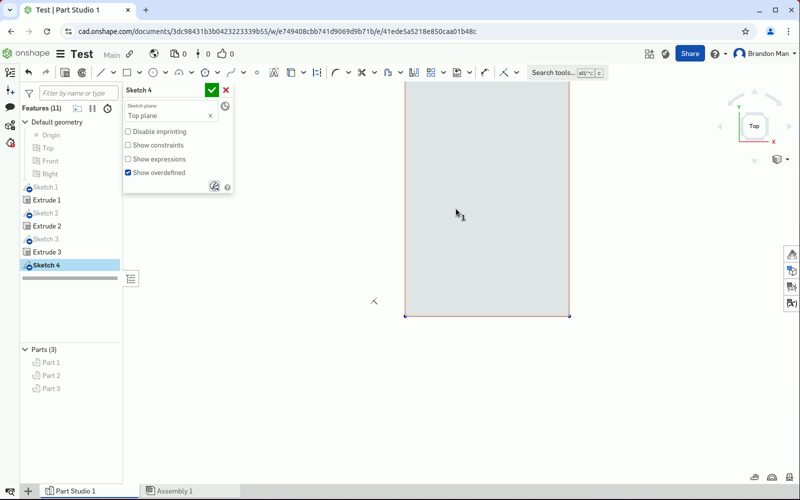
scroll(-6)
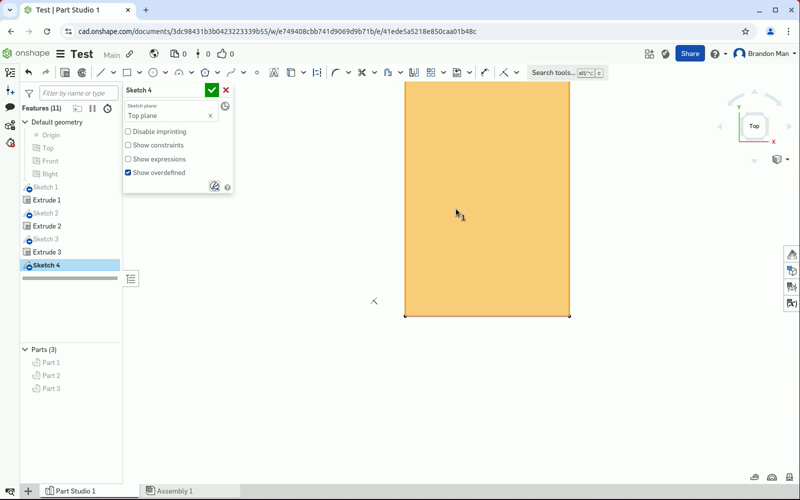
scroll(-6)
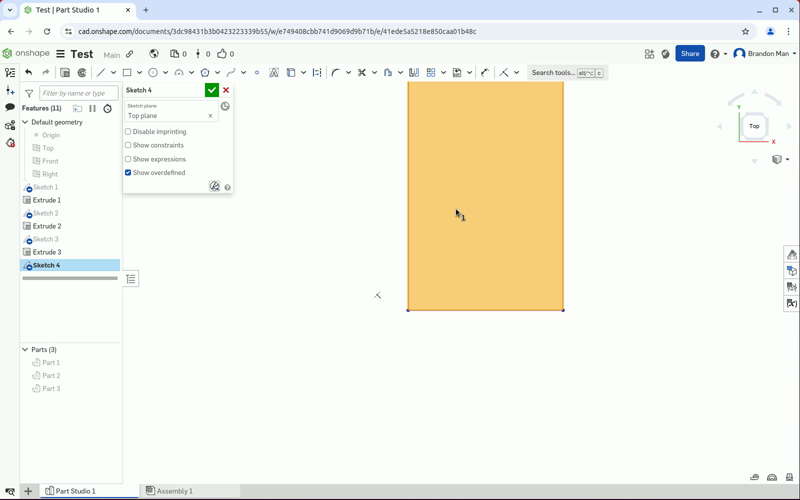
scroll(-6)
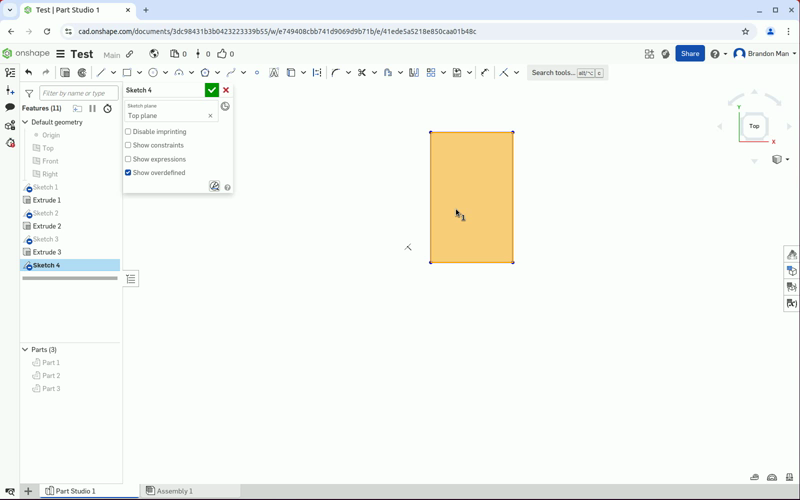
scroll(-6)
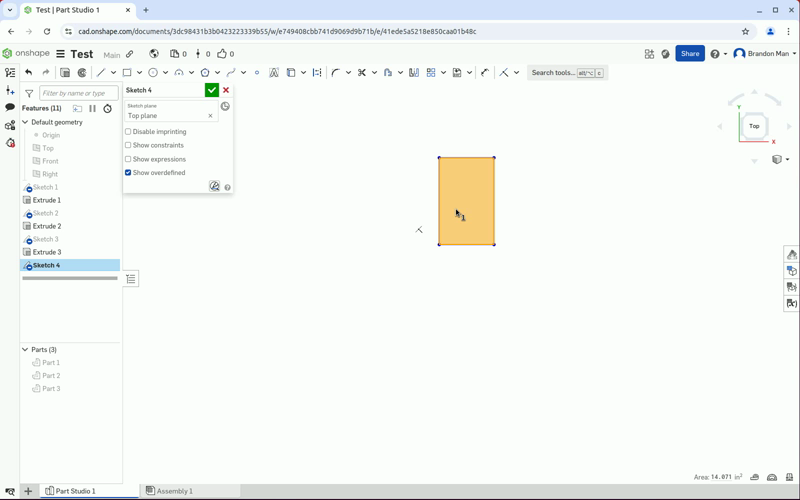
scroll(-6)
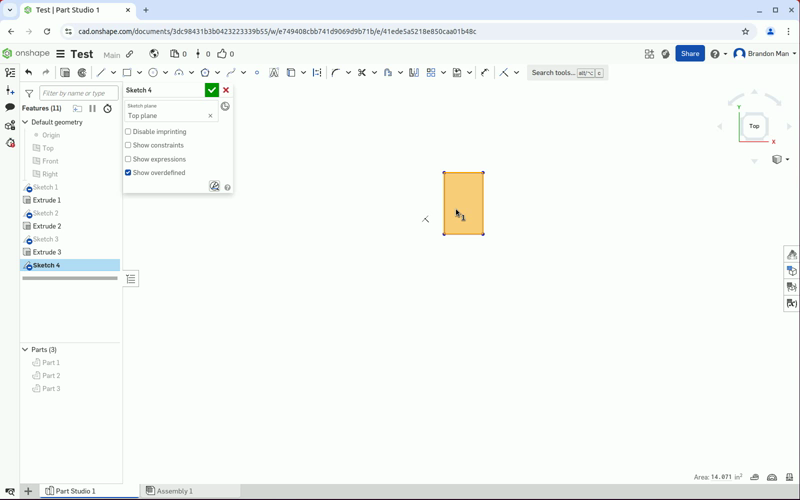
scroll(-6)
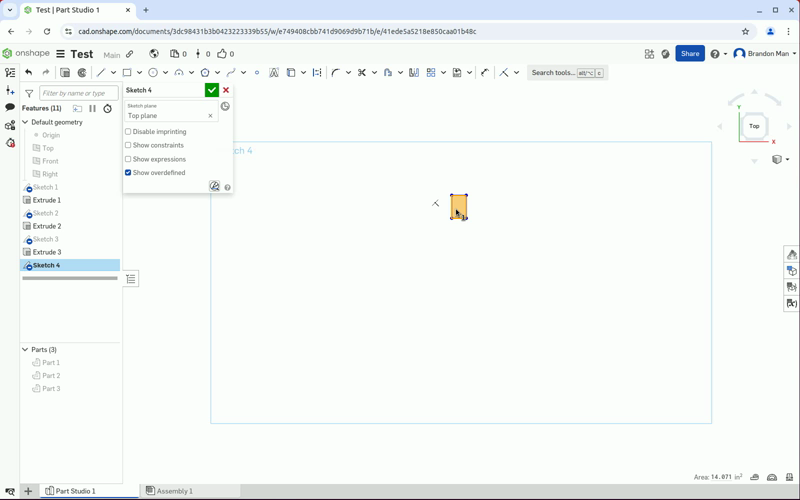
mouse_move(73, 352)
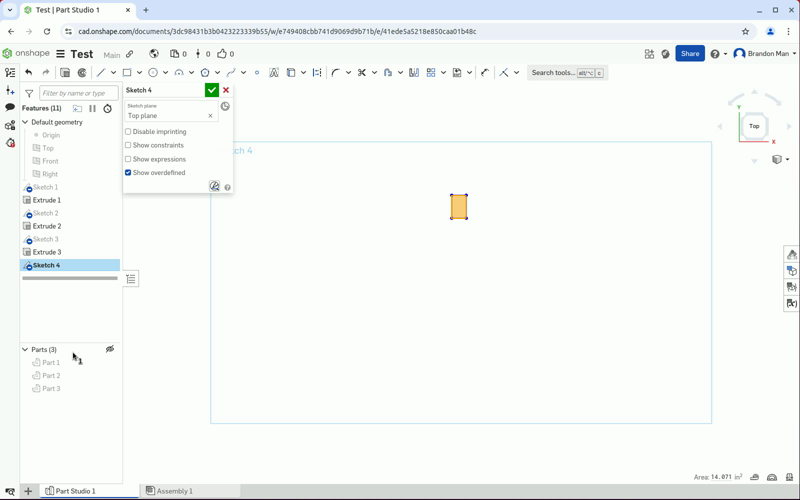
key(shift+y)
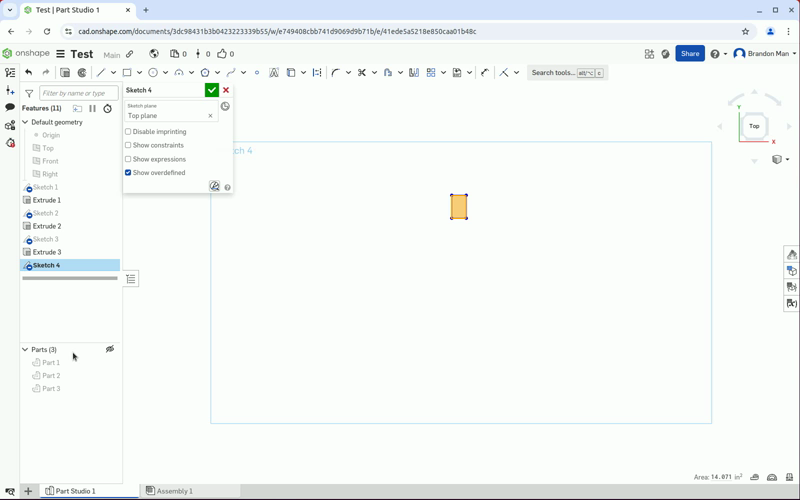
key(shift+e)
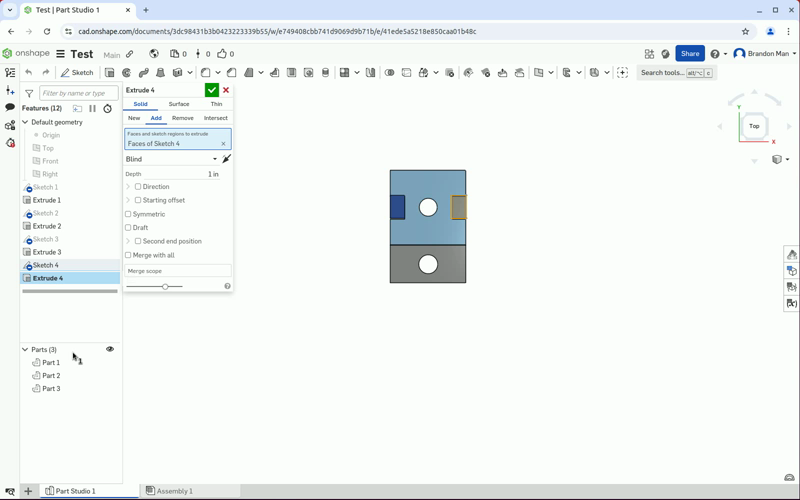
mouse_move(143, 106)
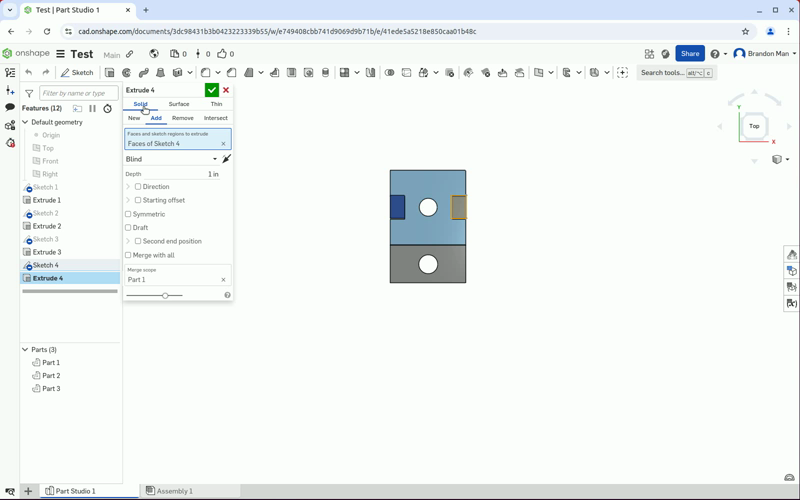
click(143, 106)
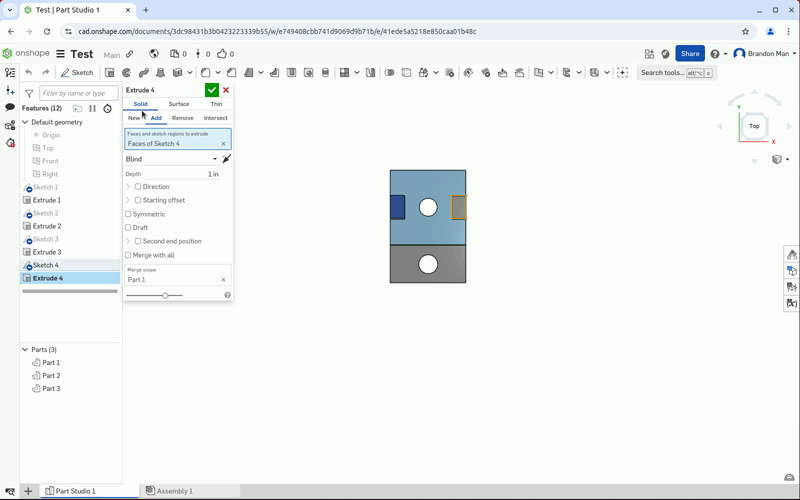
mouse_move(137, 120)
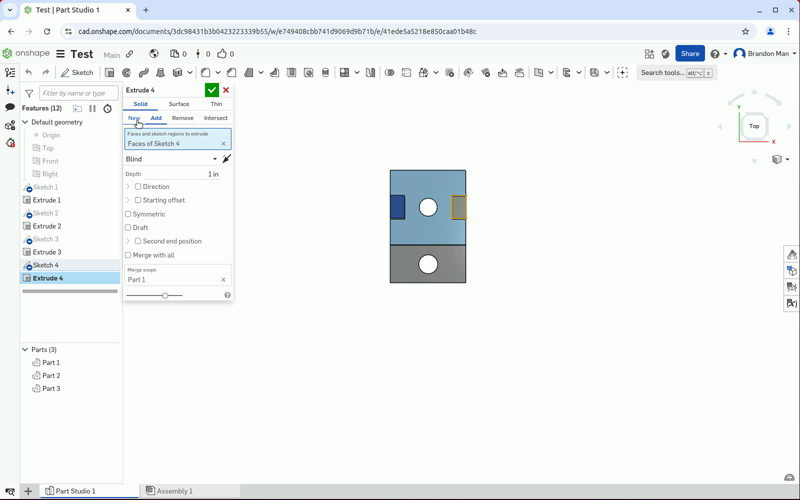
click(137, 120)
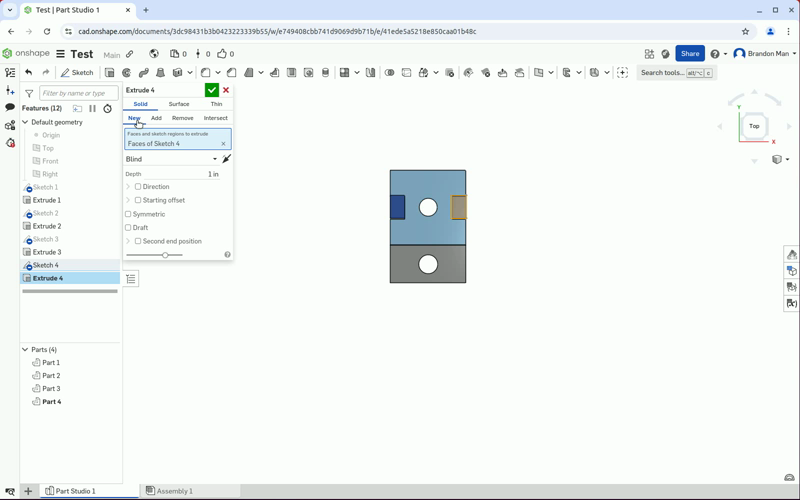
key(tab, 4)
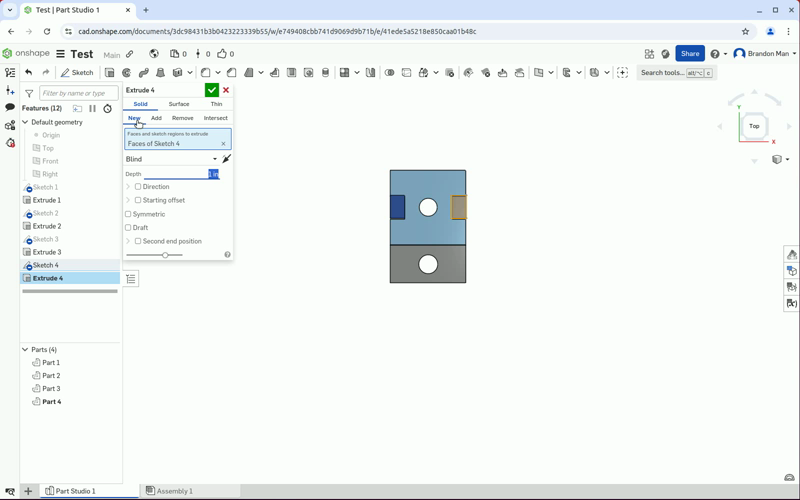
text(7.703)
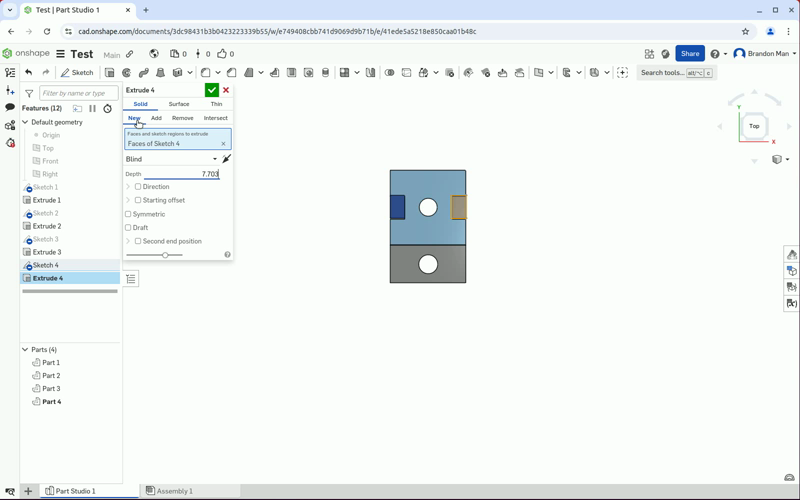
key(enter)
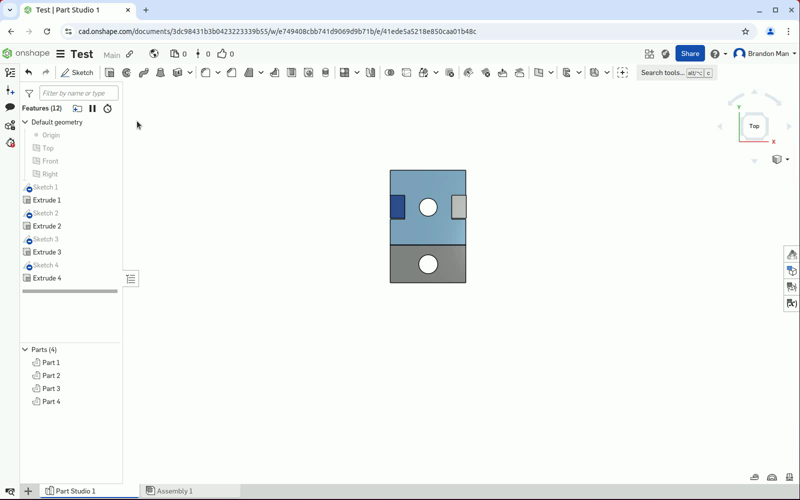
key(shift+h)
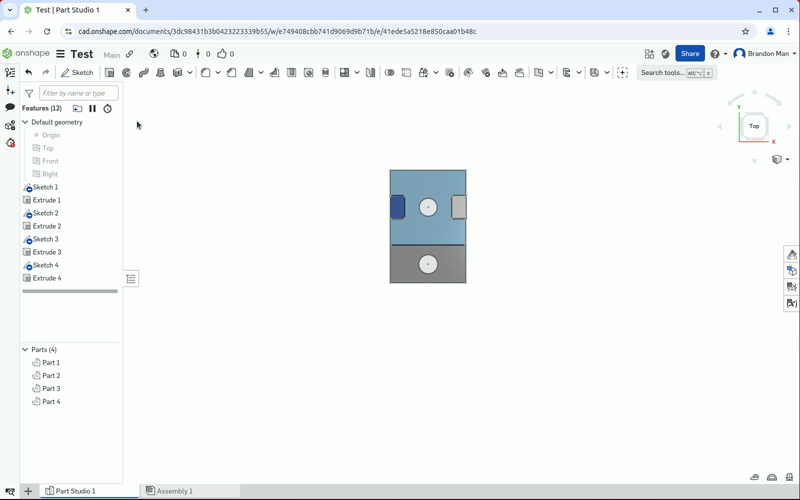
key(shift+h)
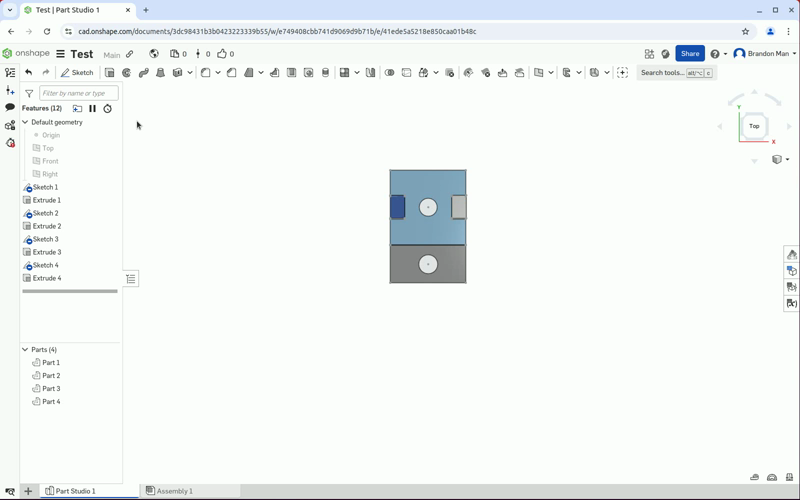
key(shift+7)
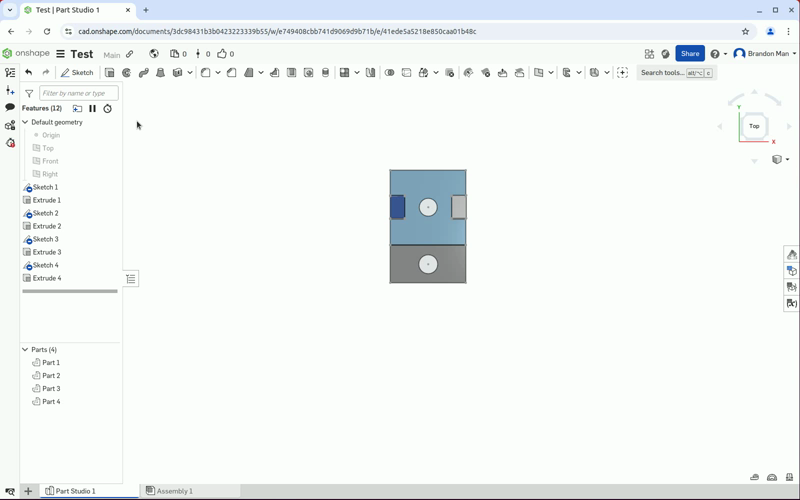
key(up, 3)
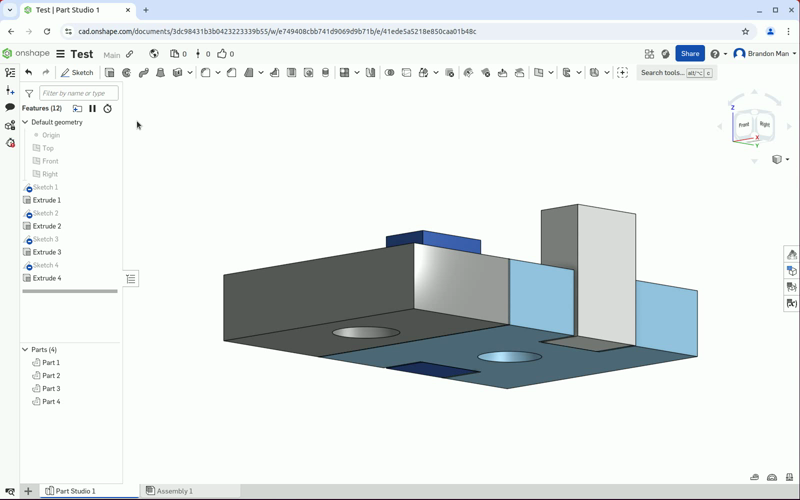
key(left, 3)
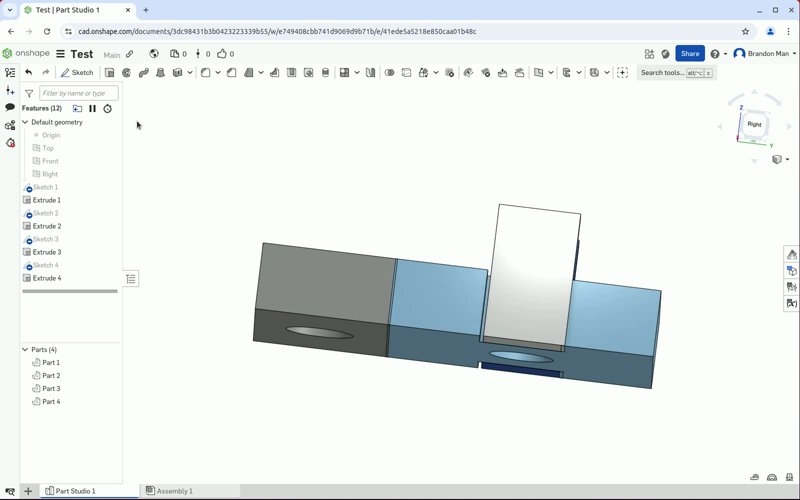
key(right, 3)
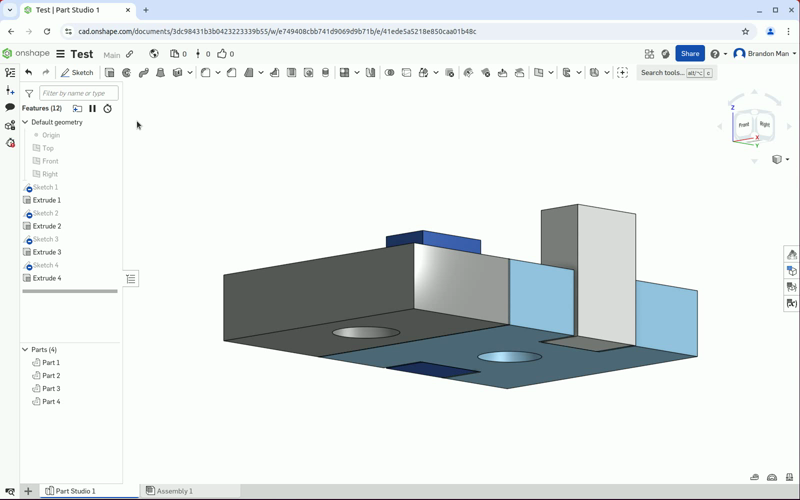
key(down, 3)
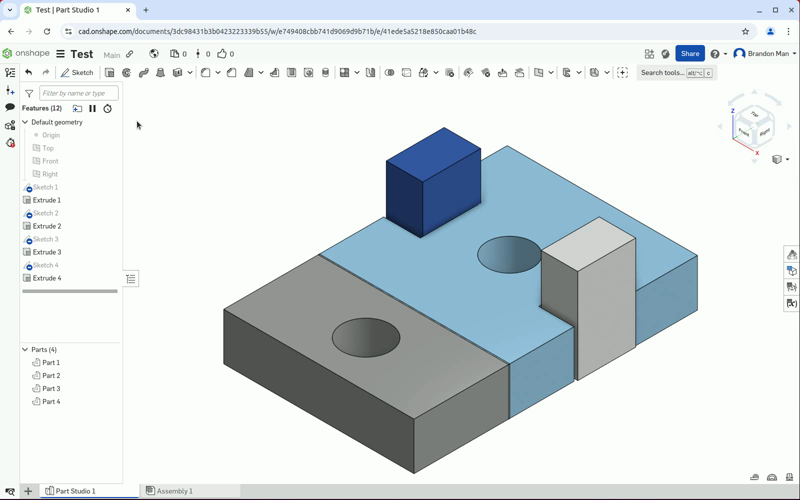
mouse_move(73, 189)
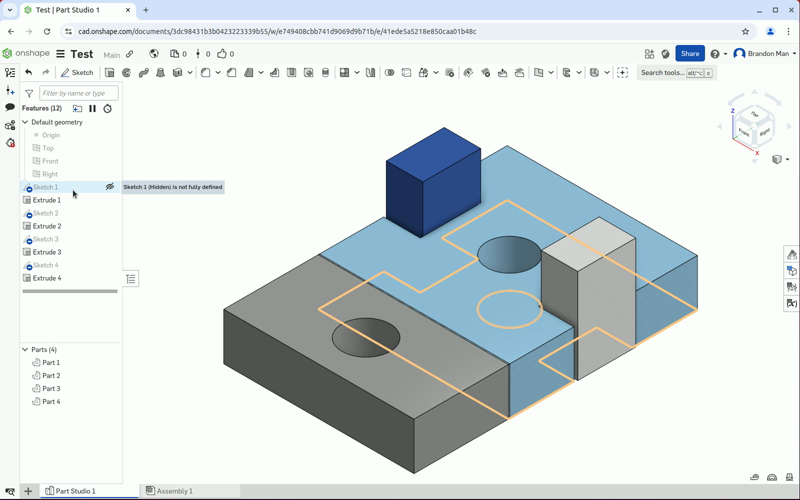
click(73, 189)